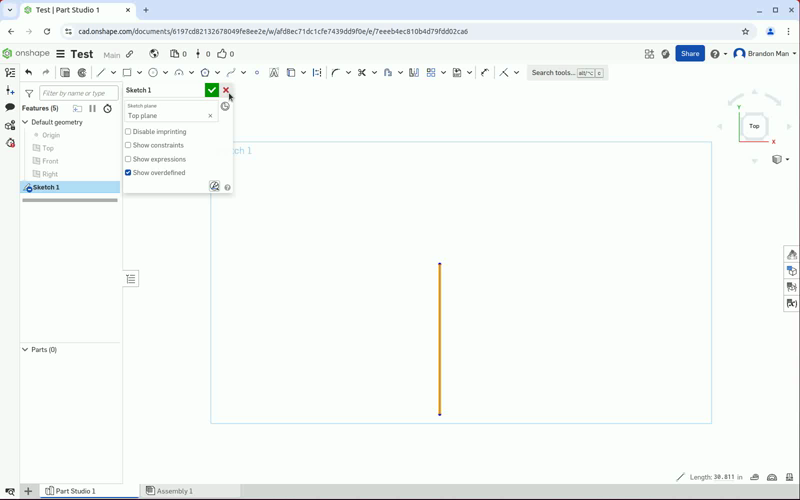
key(shift+h)
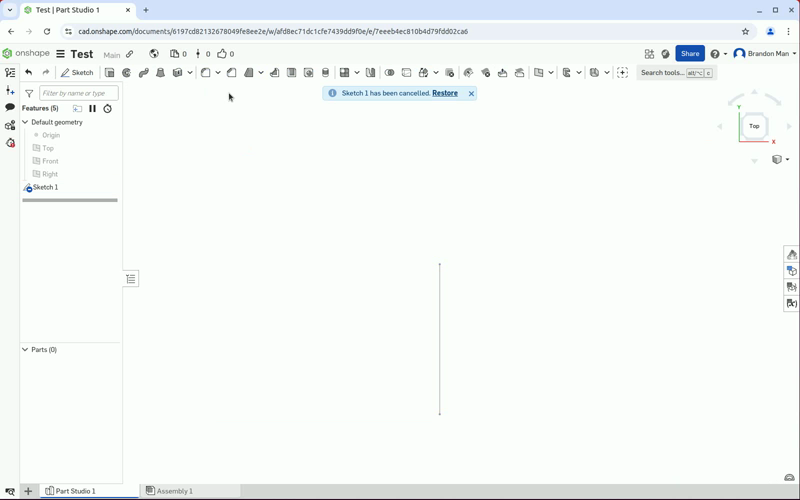
key(shift+s)
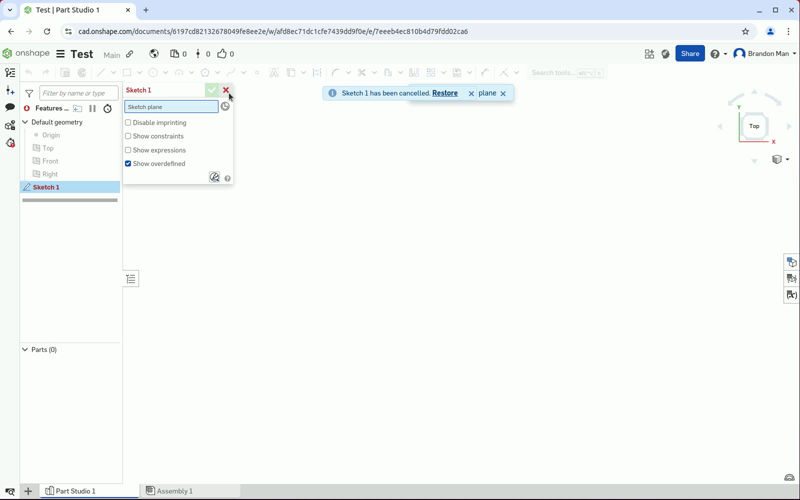
mouse_move(73, 150)
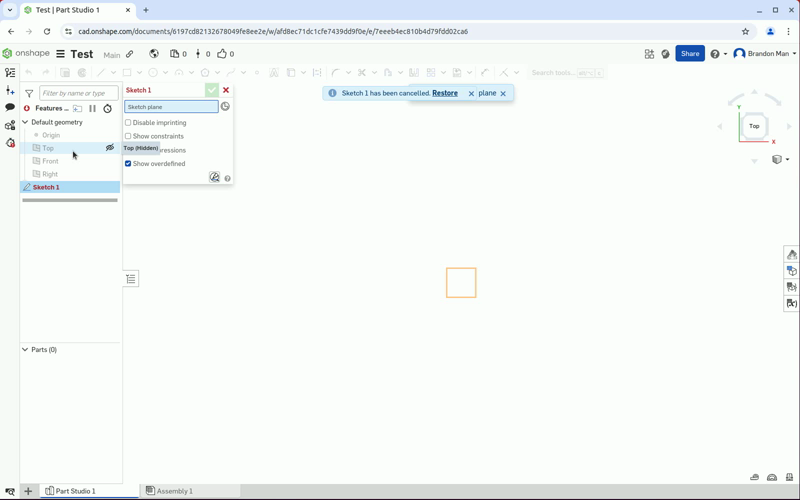
click(73, 150)
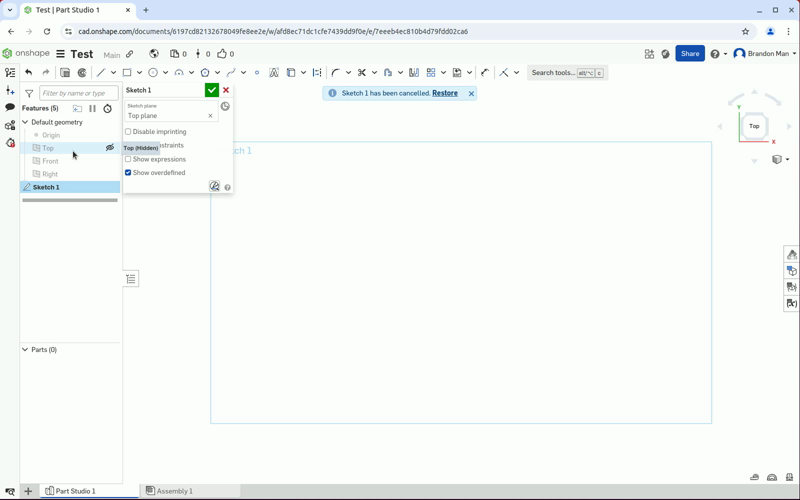
mouse_move(73, 352)
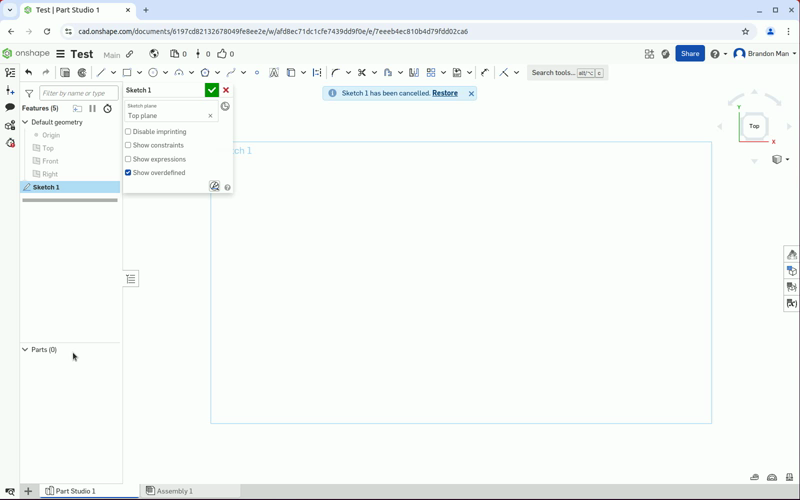
key(y)
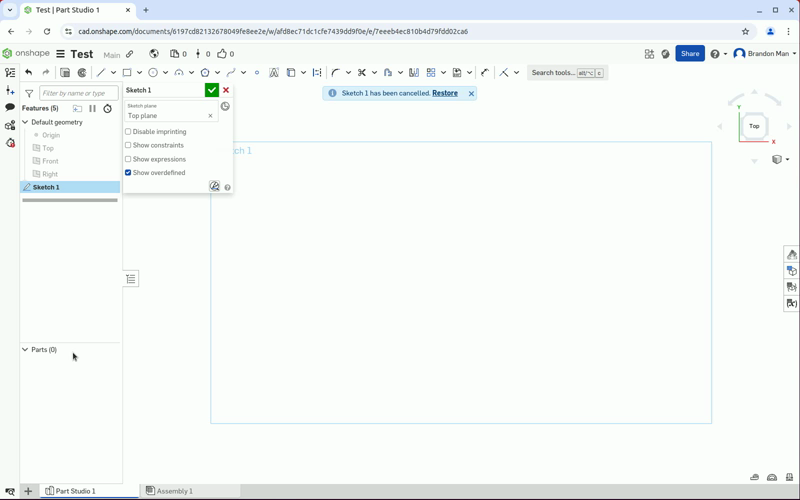
key(l)
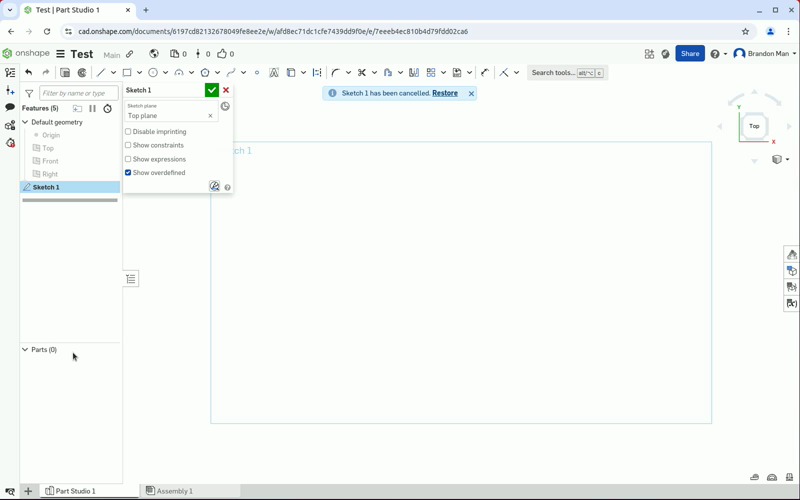
key_down(shift)
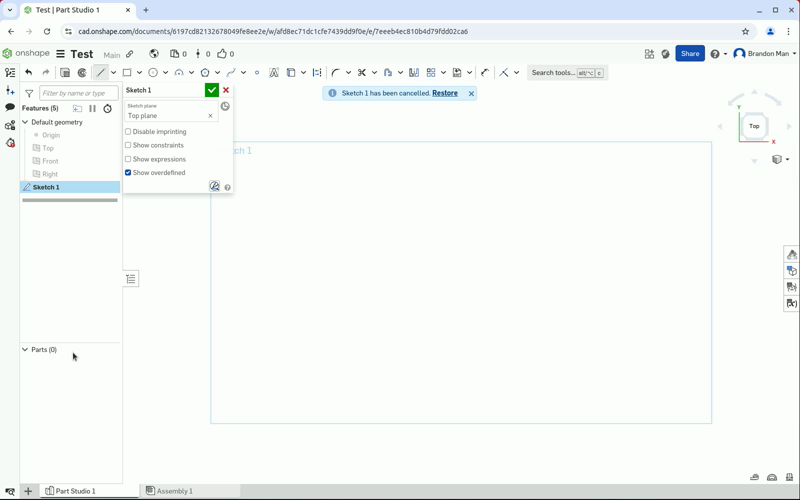
mouse_move(417, 374)
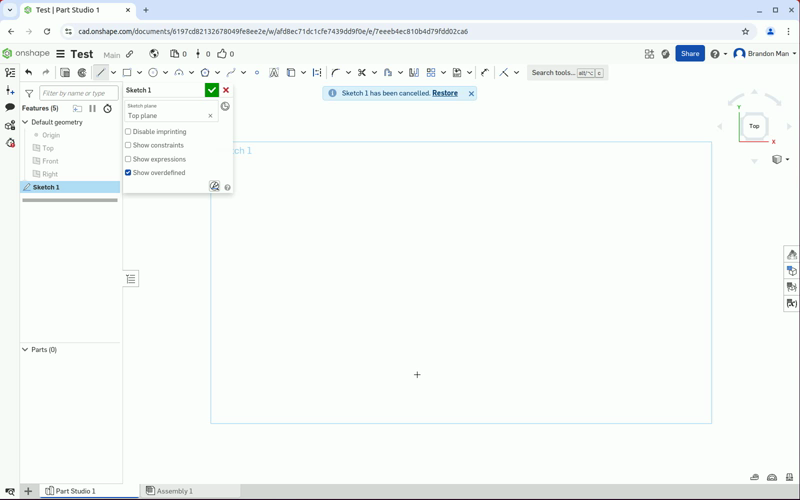
click(417, 374)
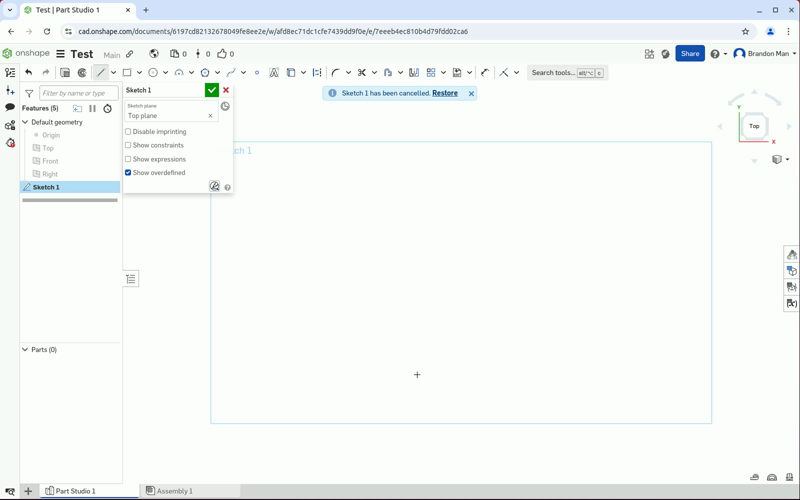
key_up(shift)
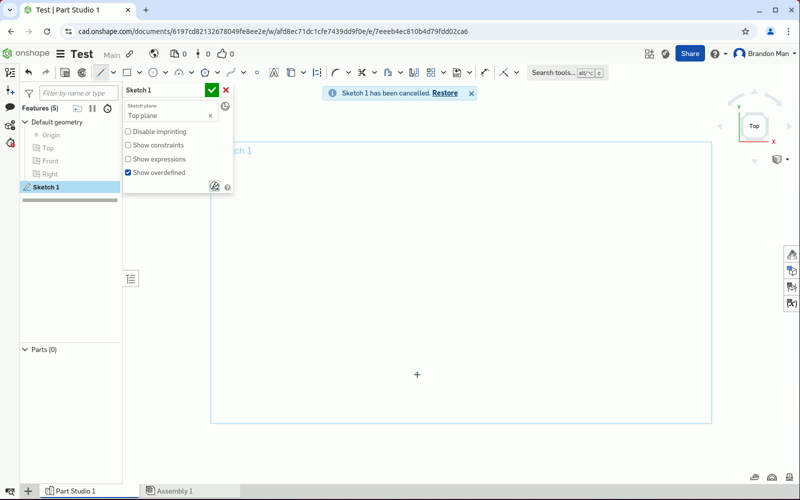
key_down(shift)
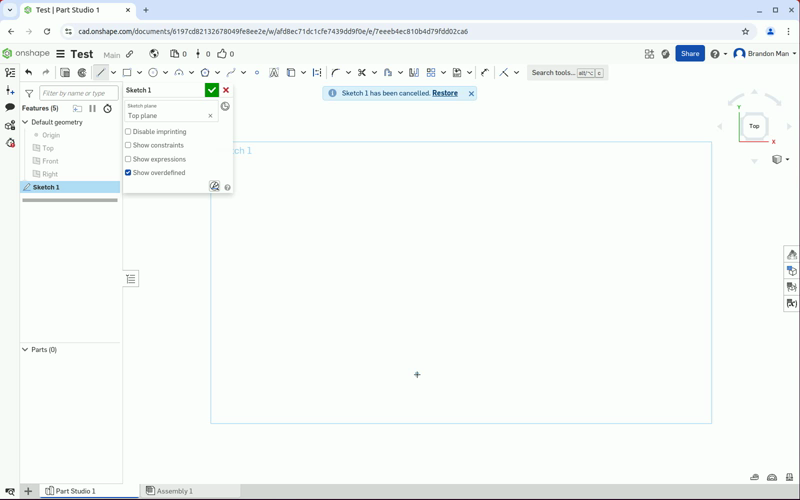
mouse_move(447, 374)
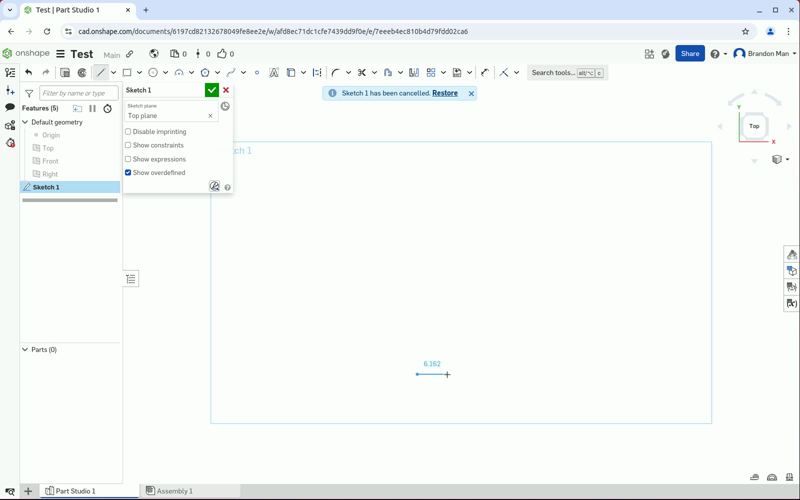
mouse_move(436, 374)
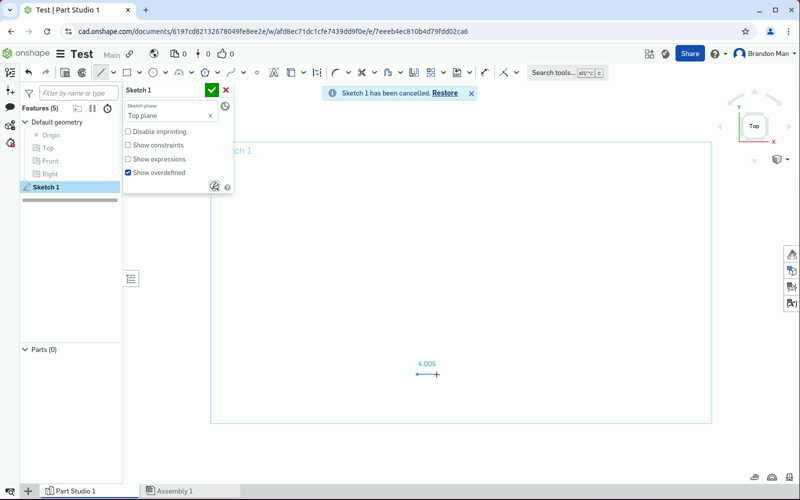
click(436, 374)
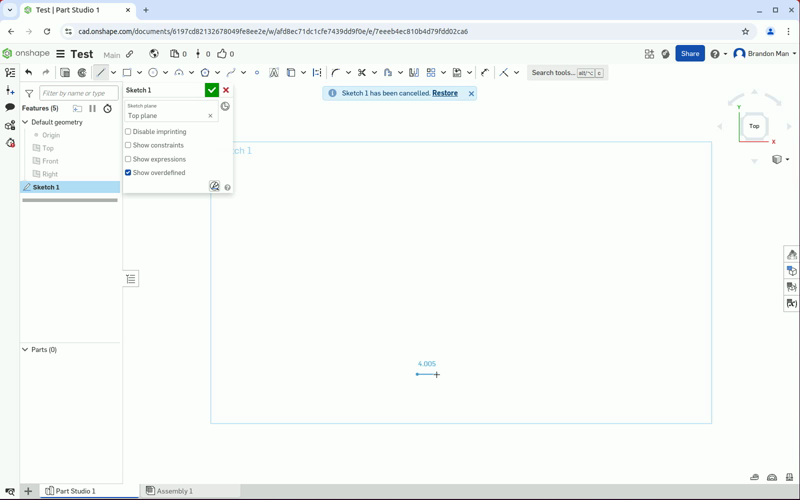
key_up(shift)
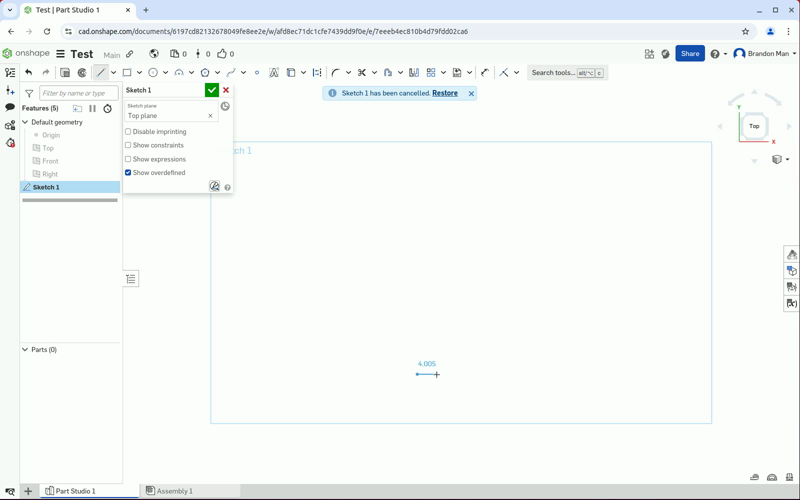
key_down(shift)
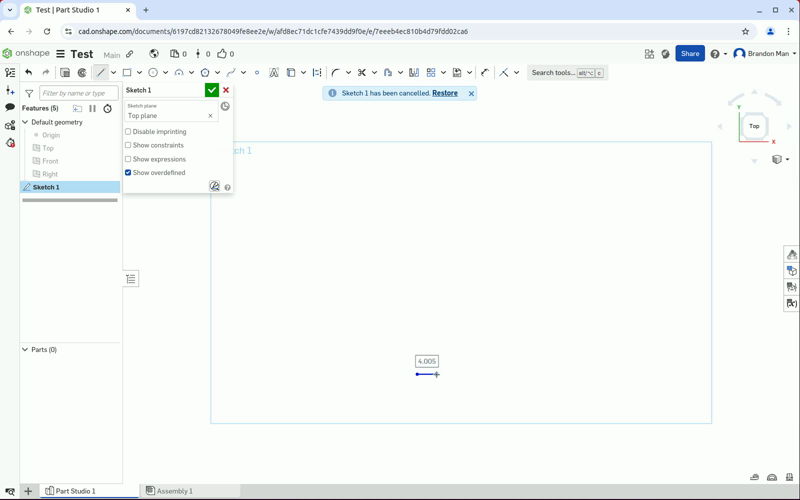
mouse_move(436, 267)
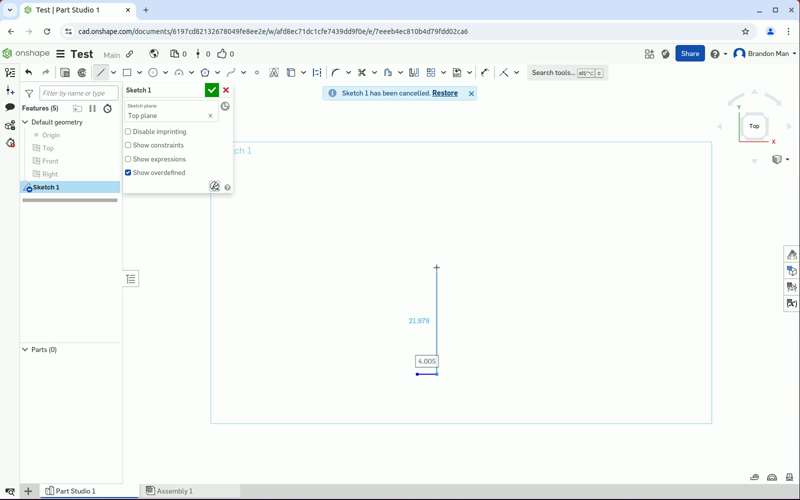
click(436, 267)
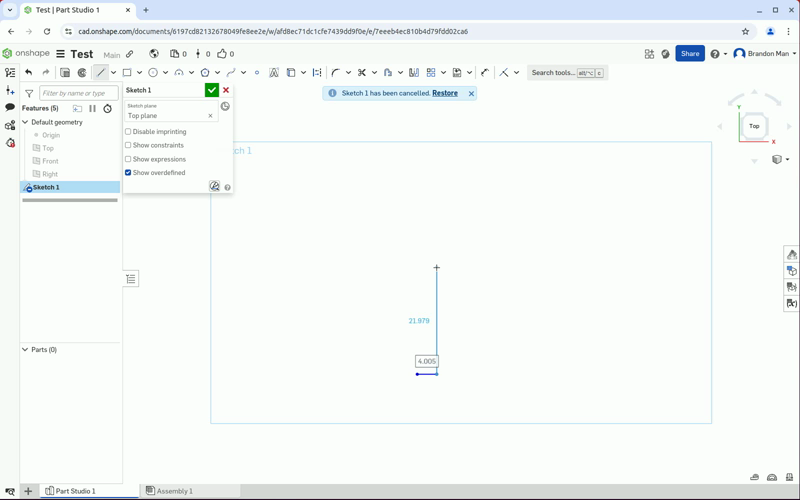
key_up(shift)
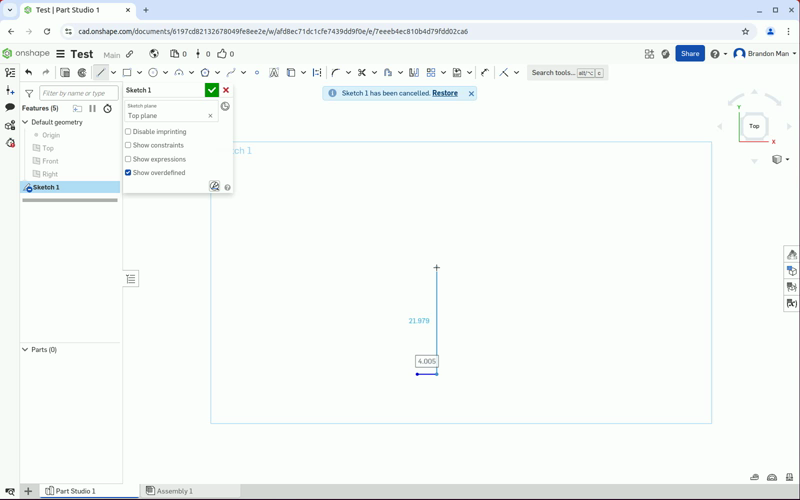
key_down(shift)
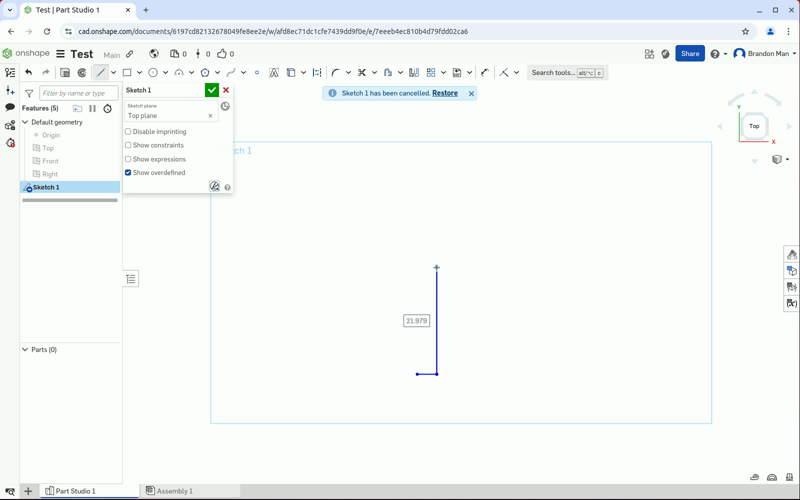
mouse_move(466, 267)
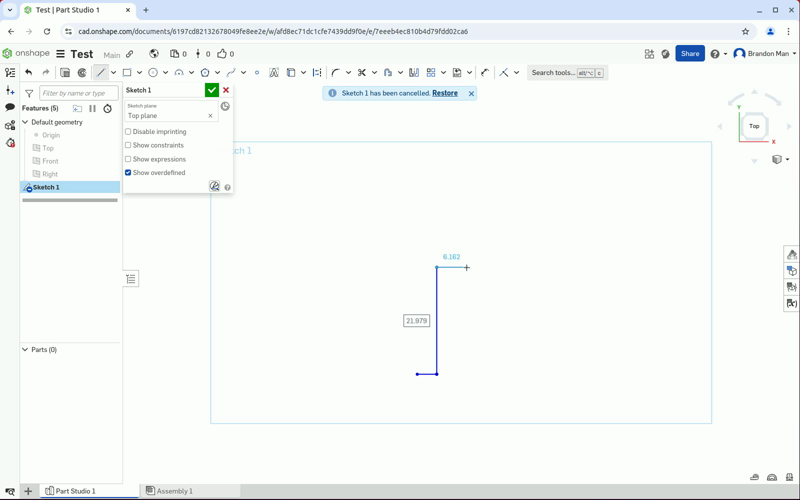
mouse_move(436, 248)
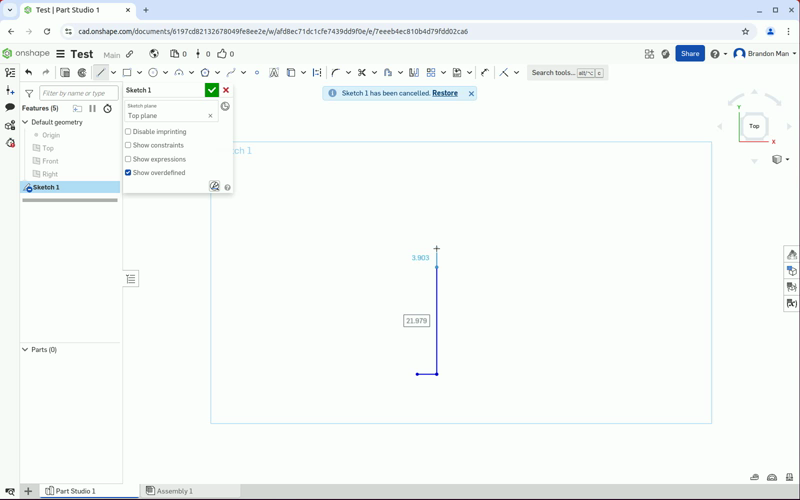
click(436, 248)
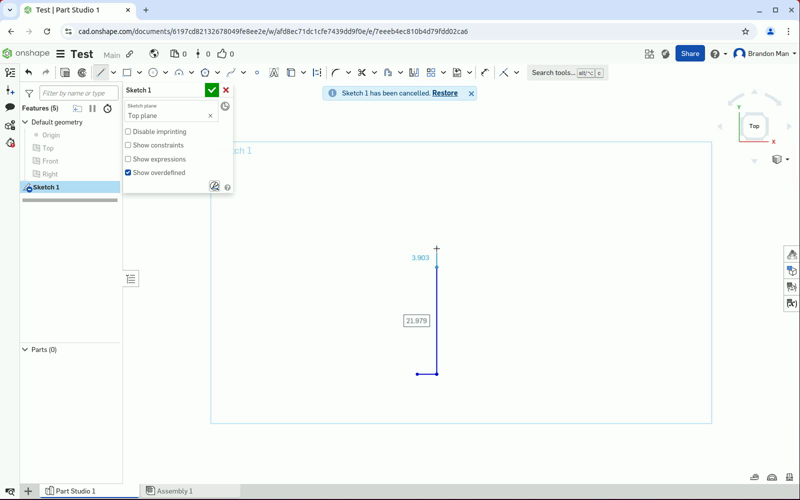
key_up(shift)
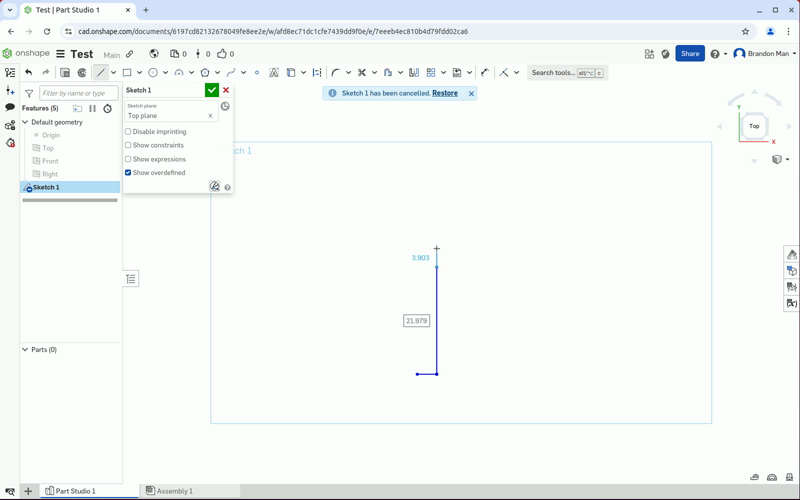
key_down(shift)
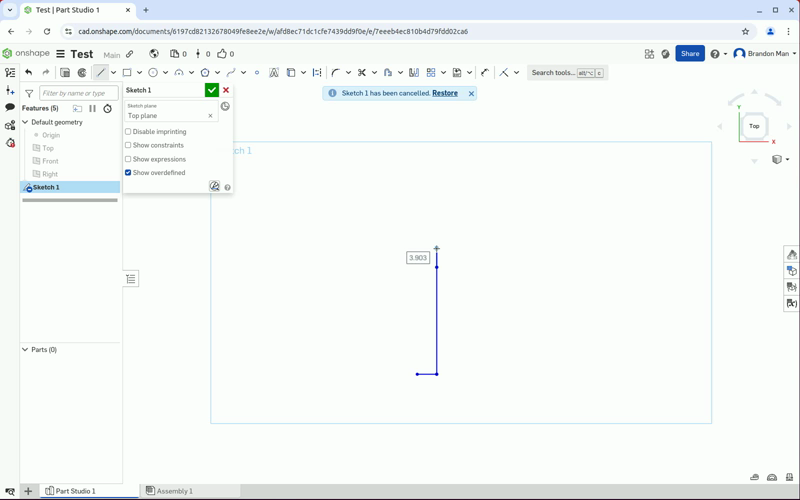
mouse_move(466, 248)
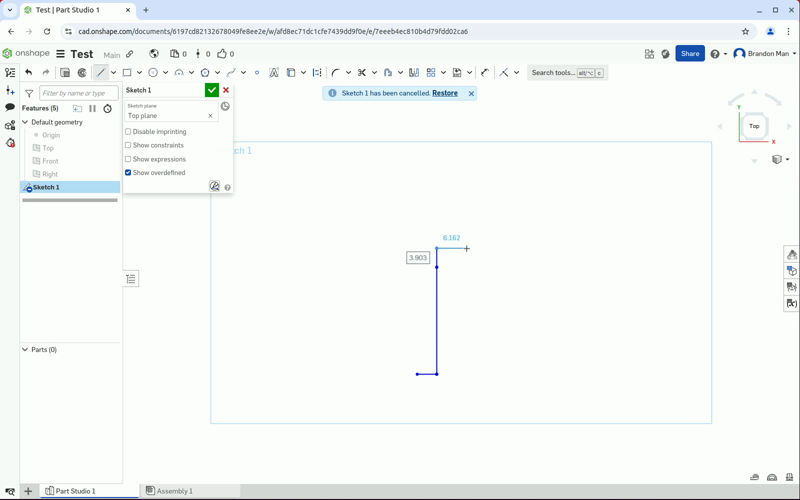
mouse_move(456, 248)
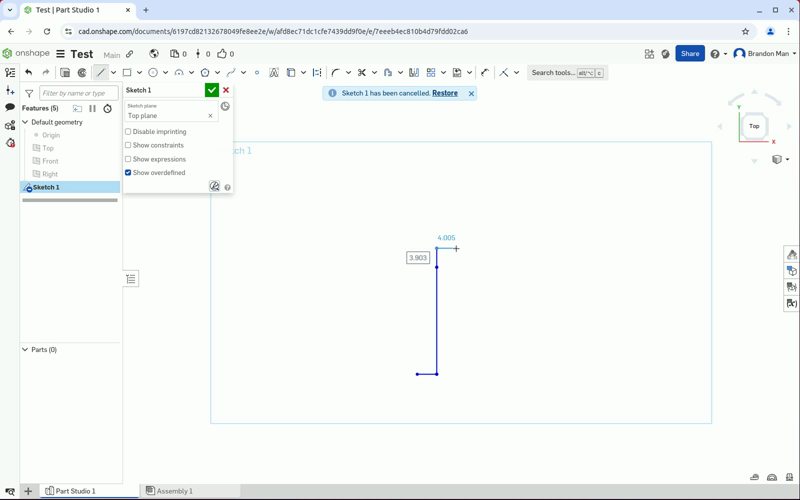
click(456, 248)
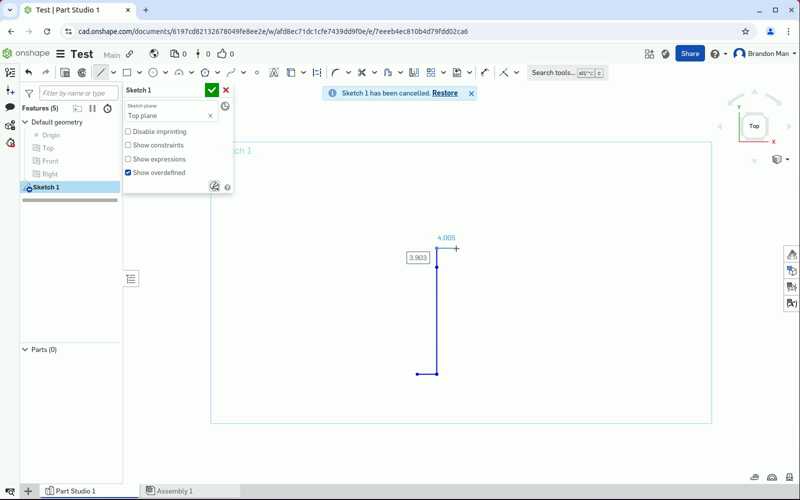
key_up(shift)
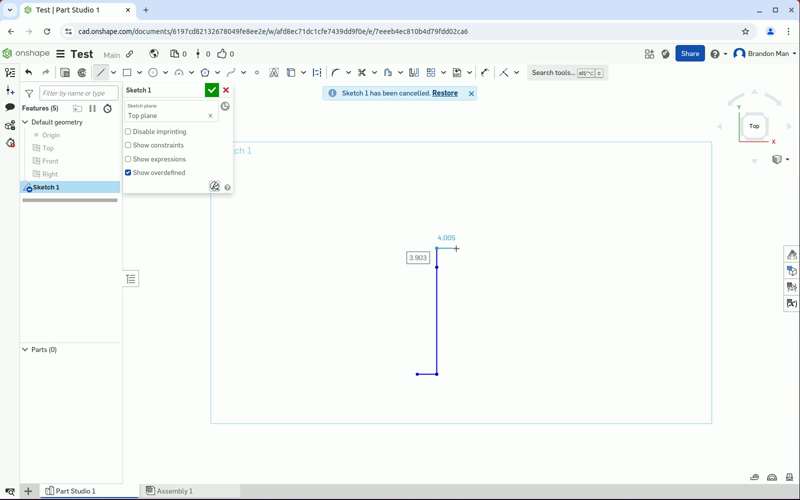
key_down(shift)
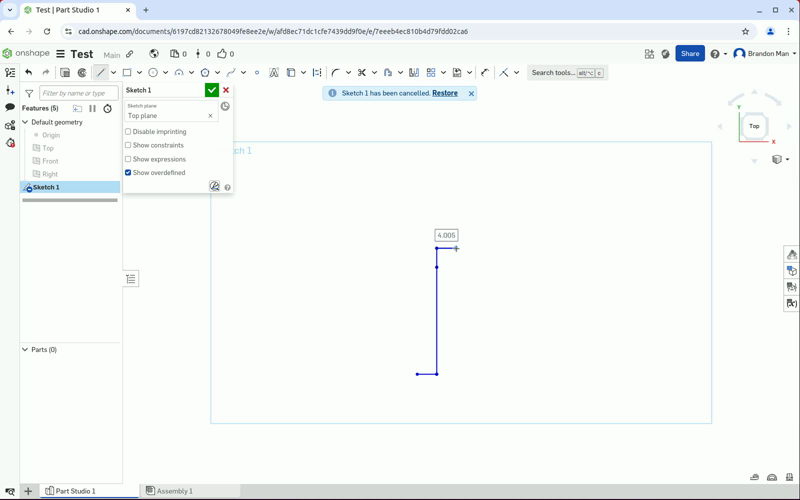
mouse_move(486, 248)
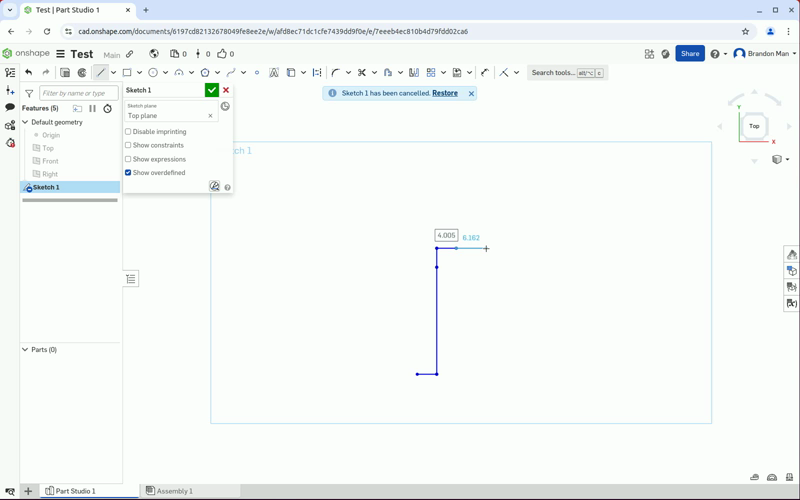
mouse_move(475, 248)
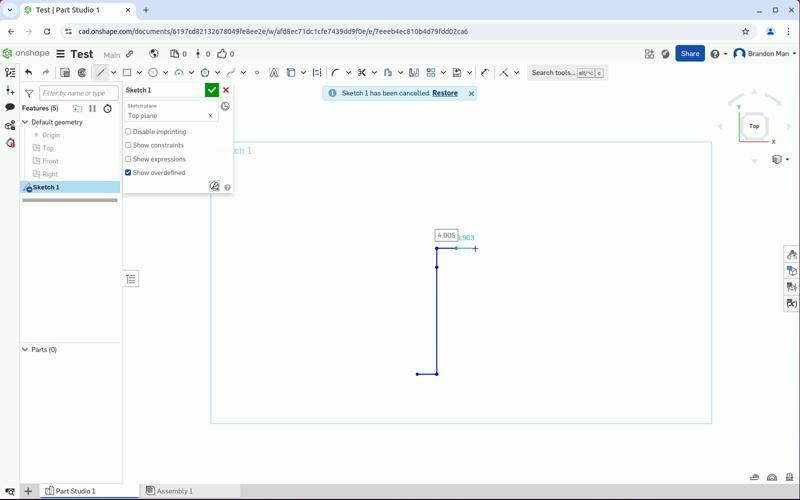
click(475, 248)
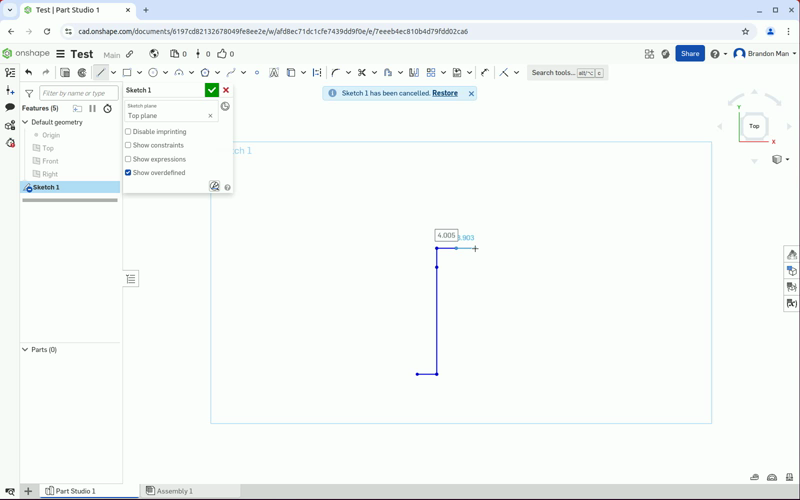
key_up(shift)
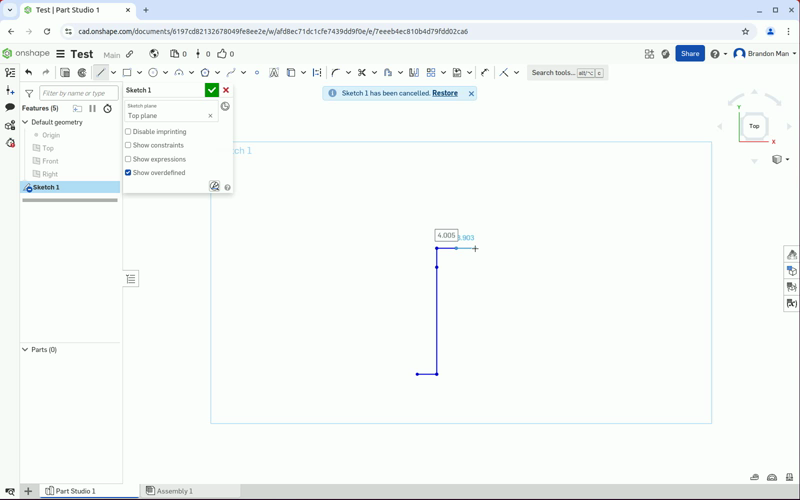
key_down(shift)
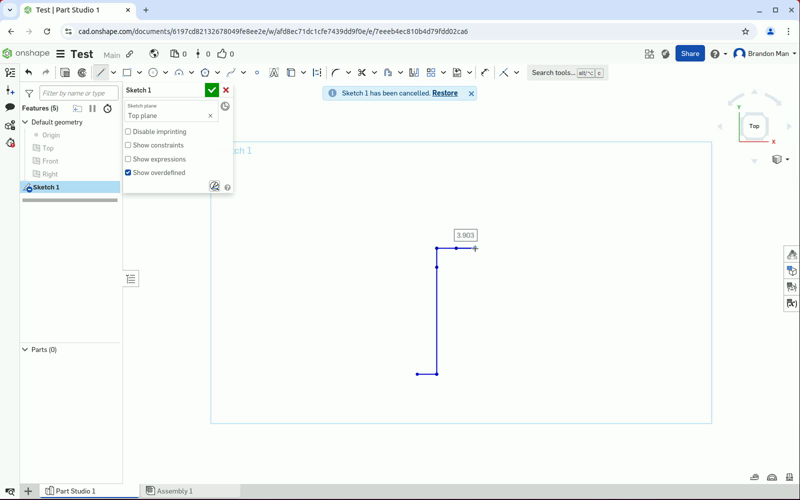
mouse_move(505, 248)
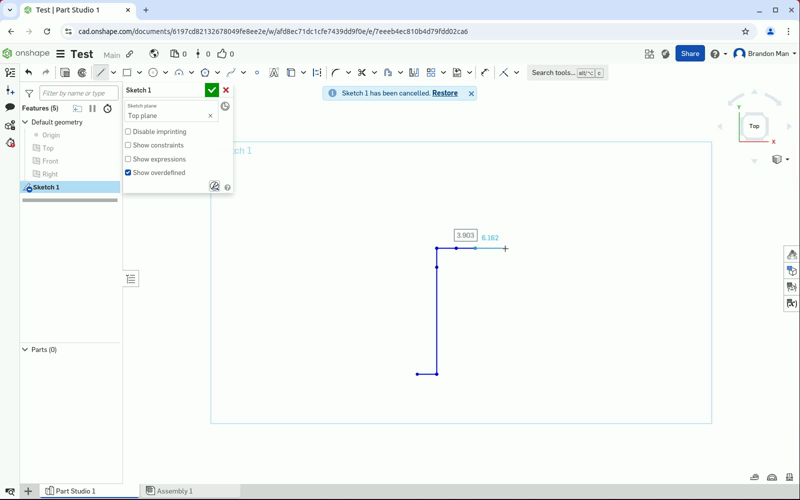
mouse_move(475, 267)
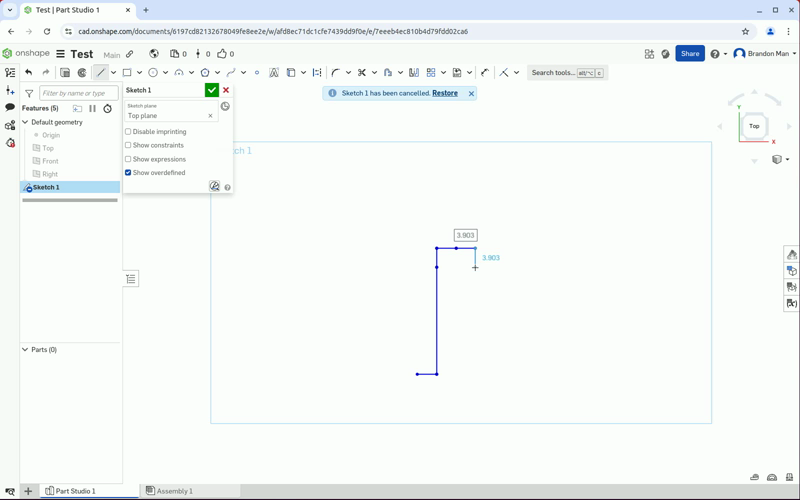
click(475, 267)
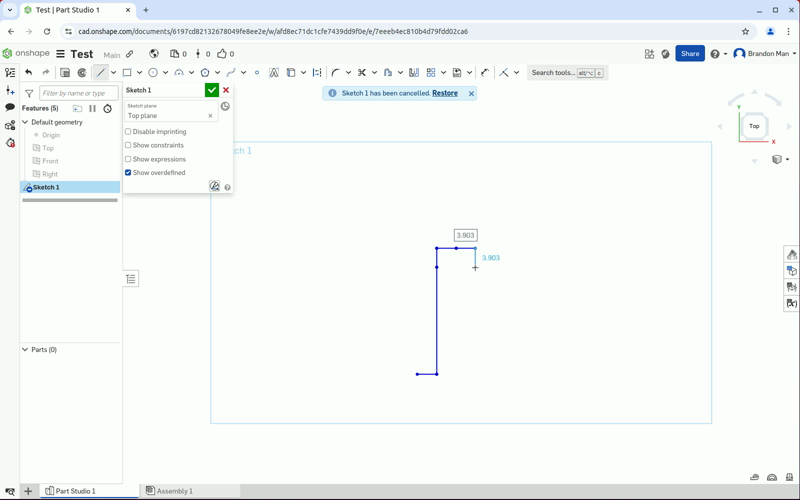
key_up(shift)
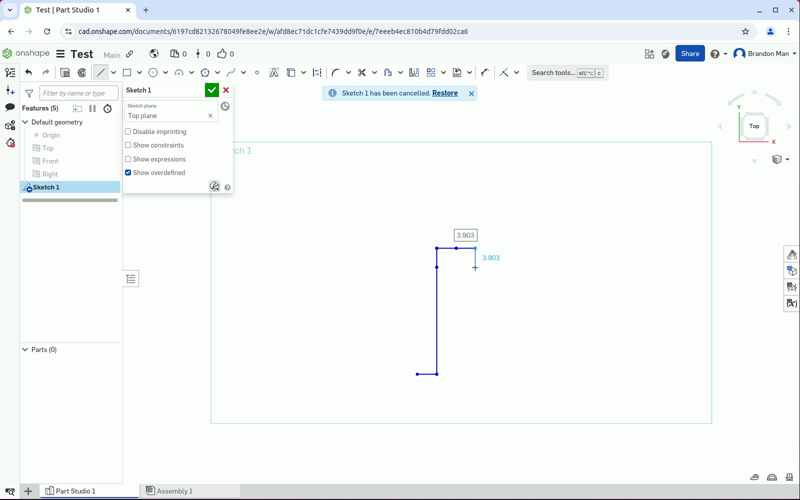
key_down(shift)
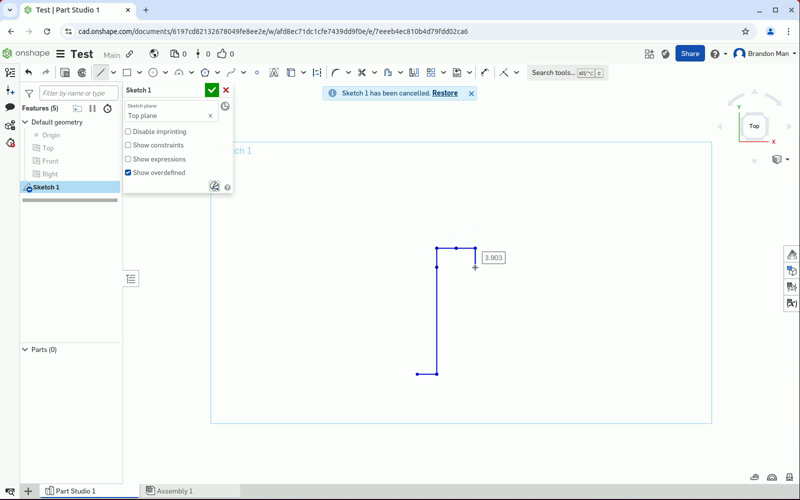
mouse_move(475, 374)
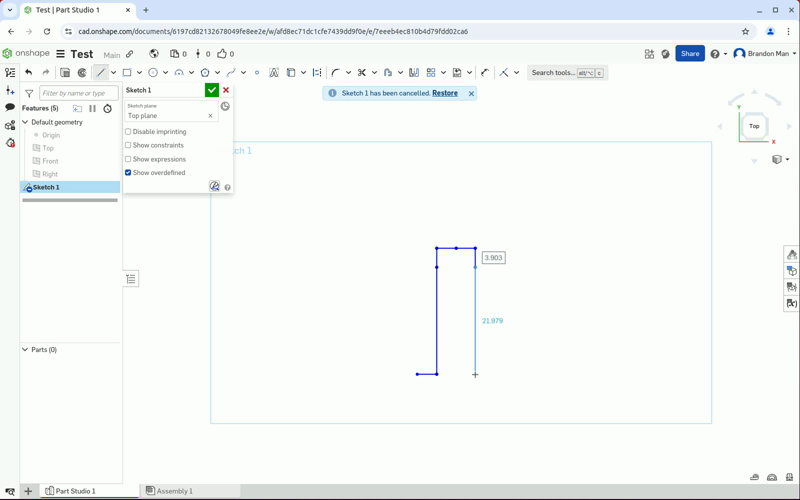
click(475, 374)
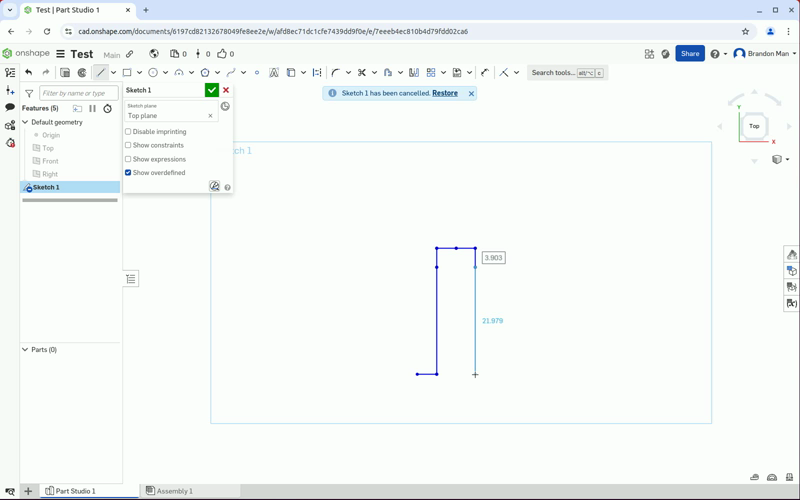
key_up(shift)
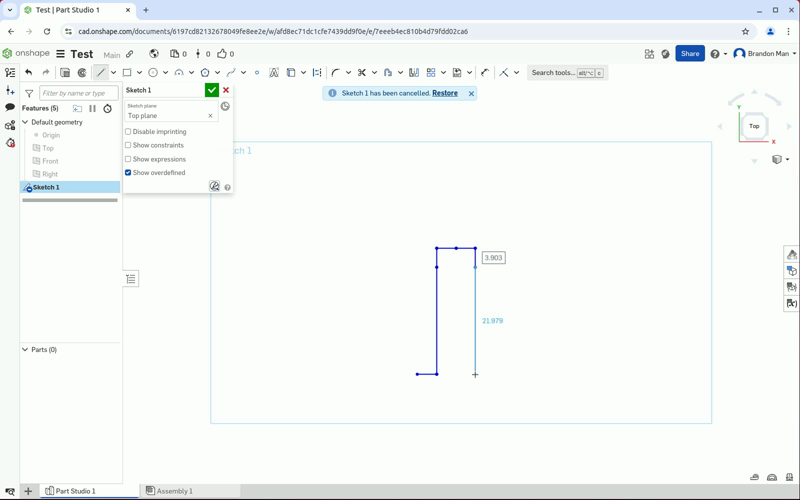
key_down(shift)
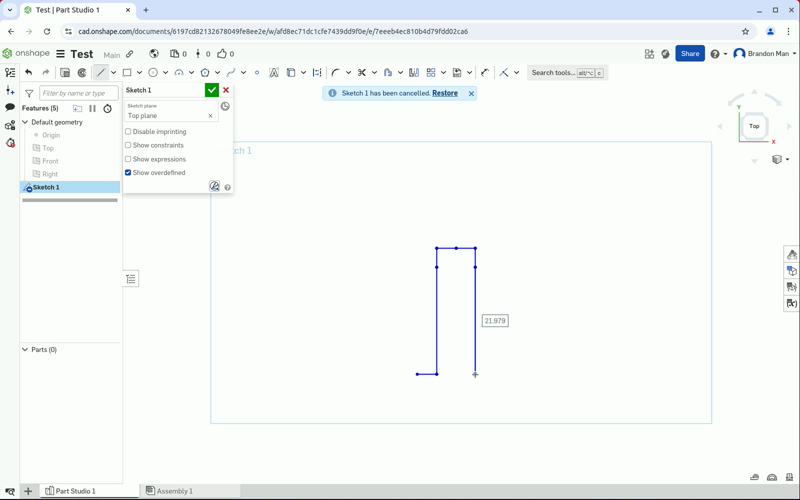
mouse_move(505, 374)
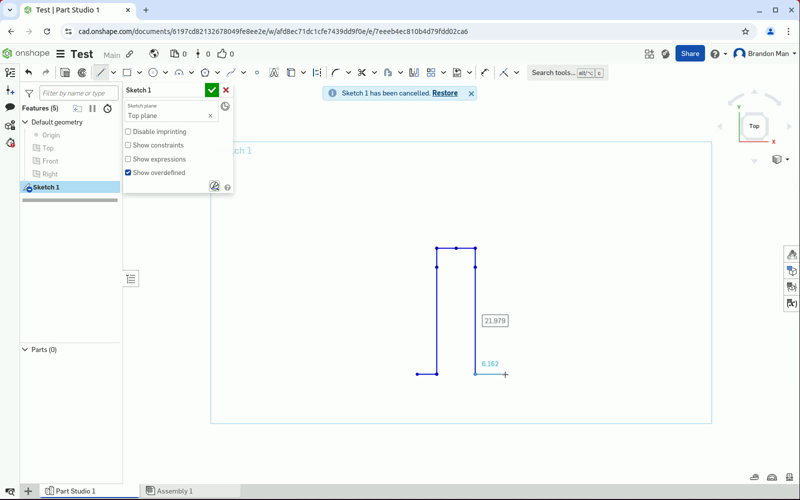
mouse_move(494, 374)
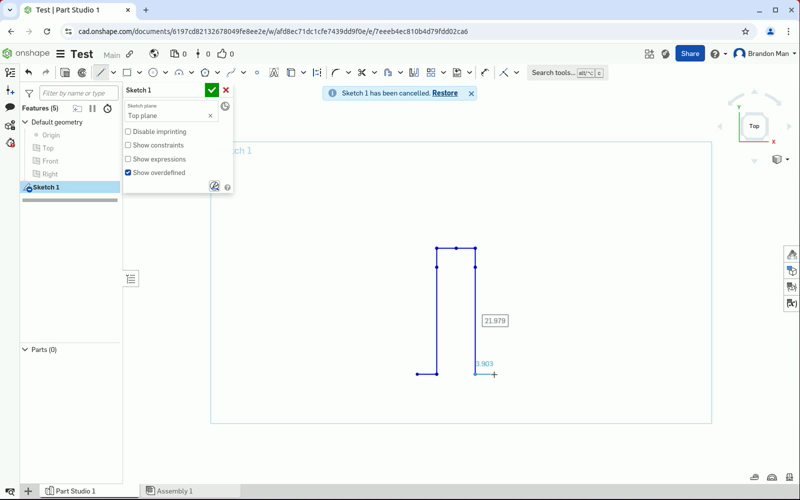
click(494, 374)
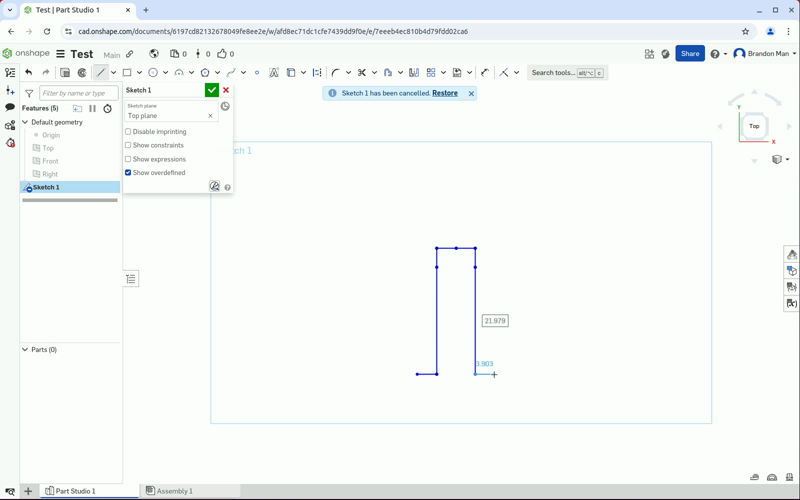
key_up(shift)
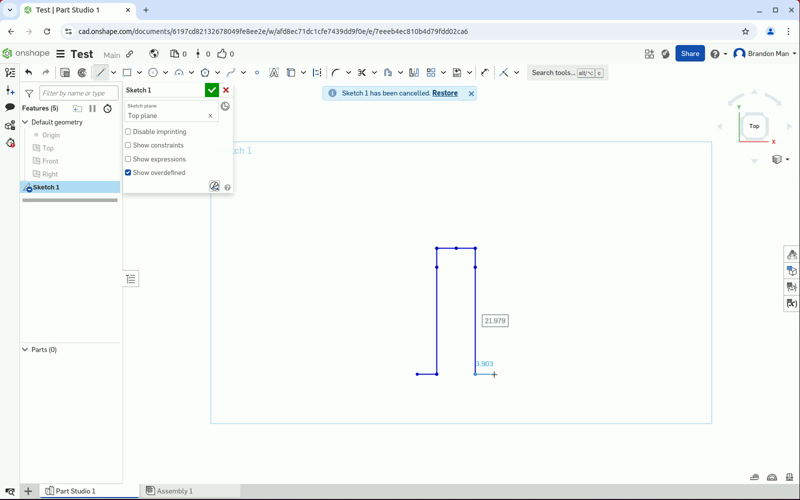
key_down(shift)
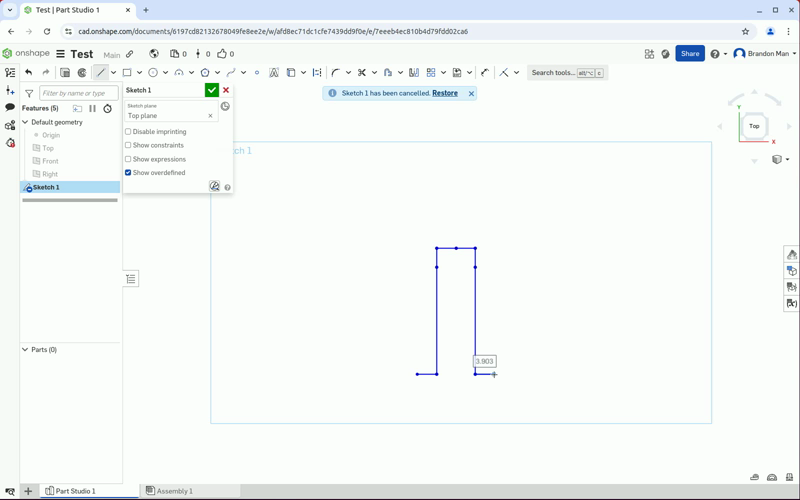
mouse_move(494, 171)
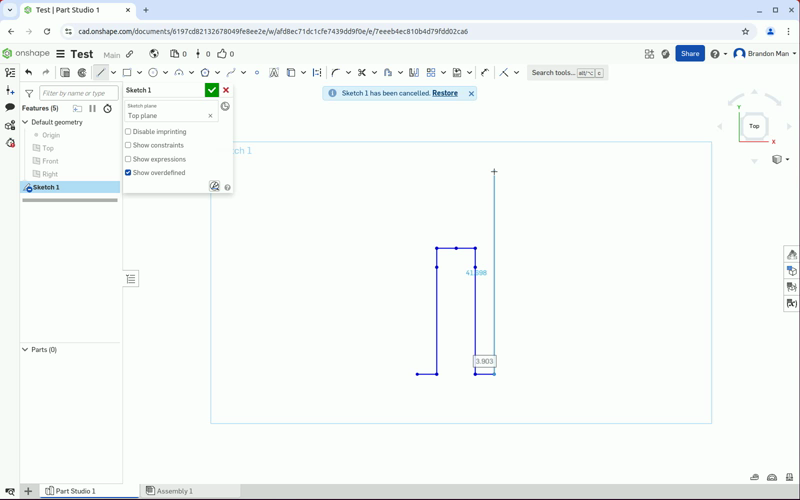
click(494, 171)
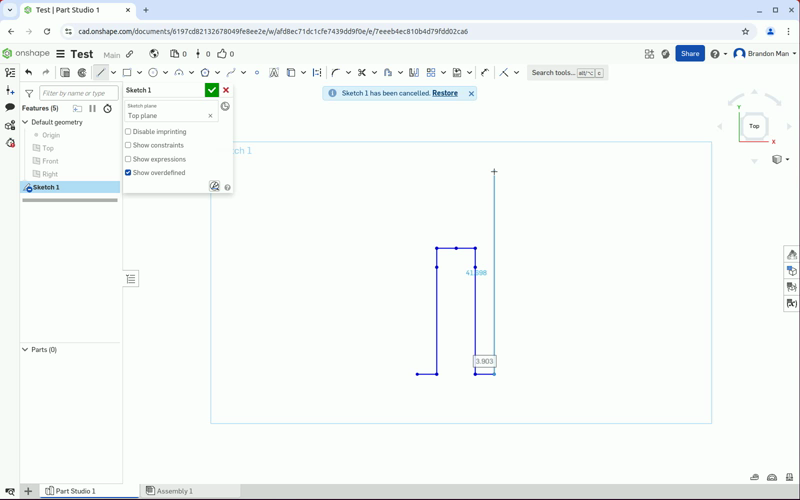
key_up(shift)
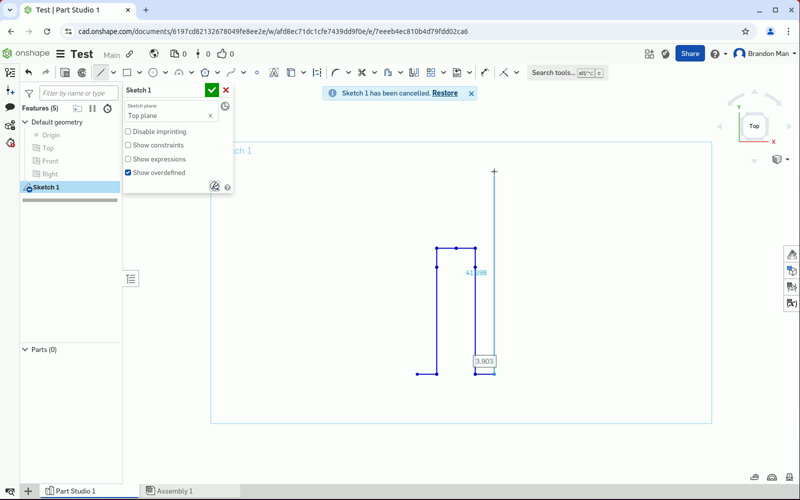
key_down(shift)
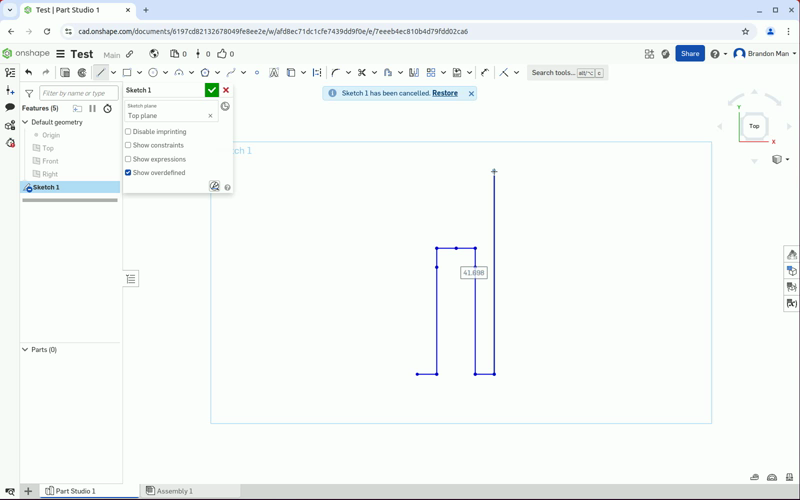
mouse_move(417, 171)
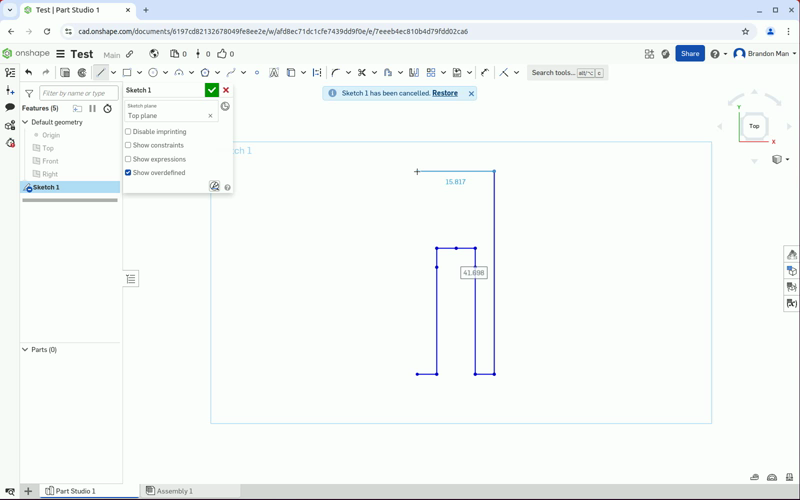
click(417, 171)
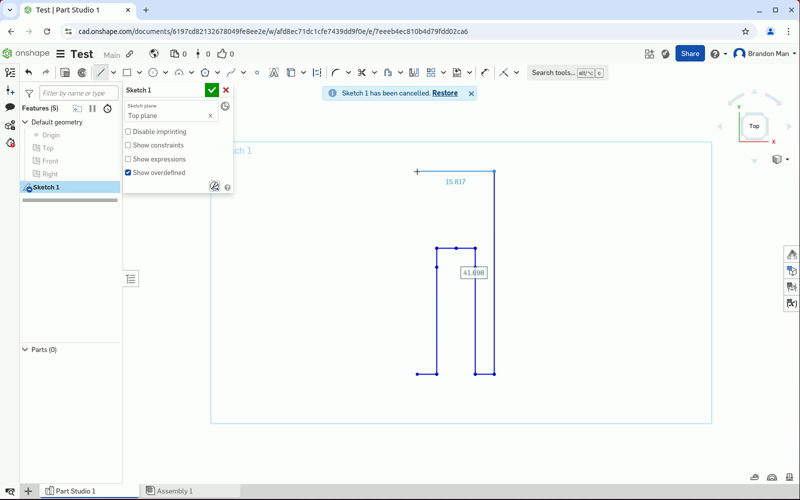
key_up(shift)
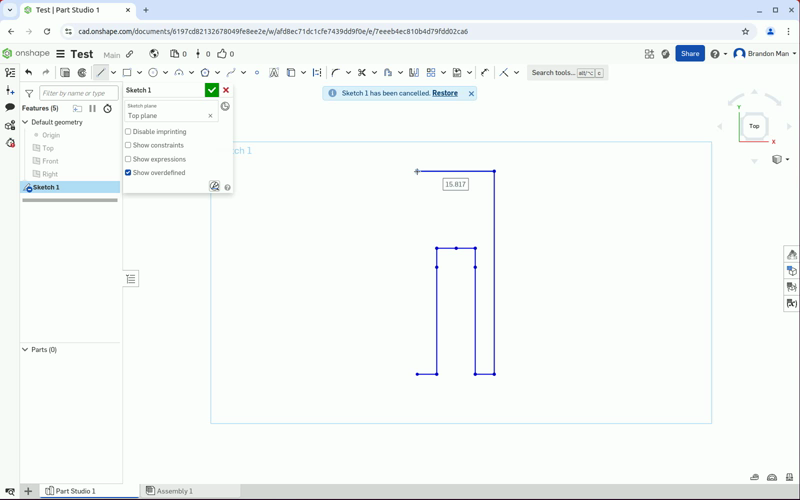
key_down(shift)
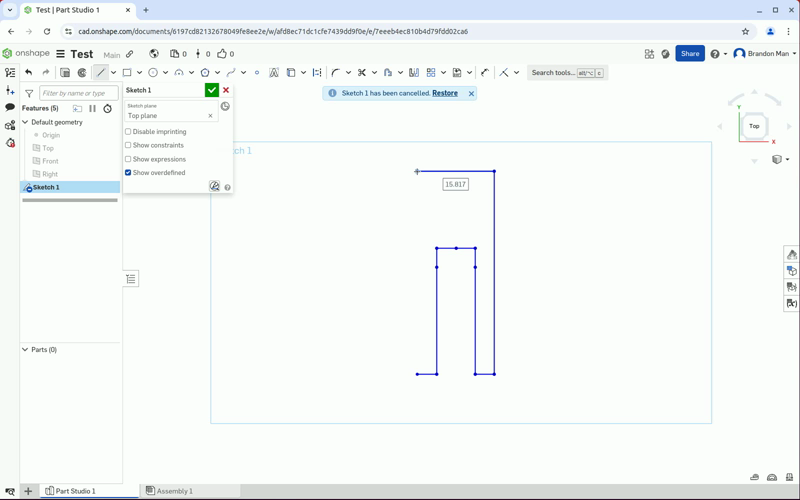
mouse_move(417, 374)
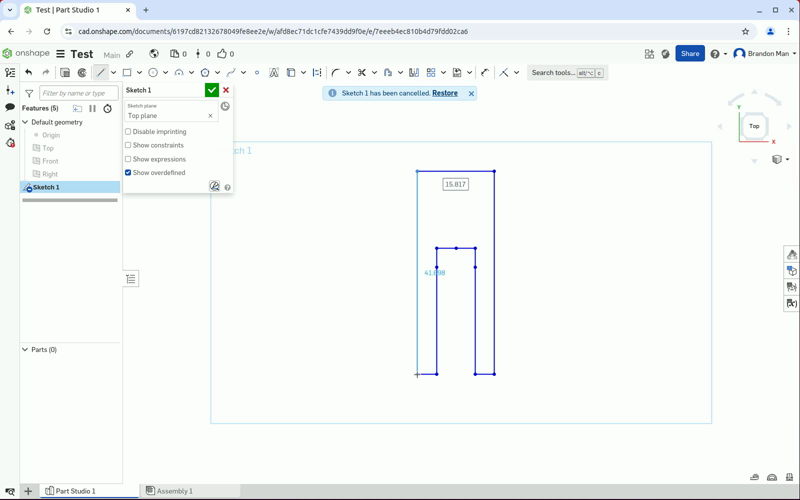
key_up(shift)
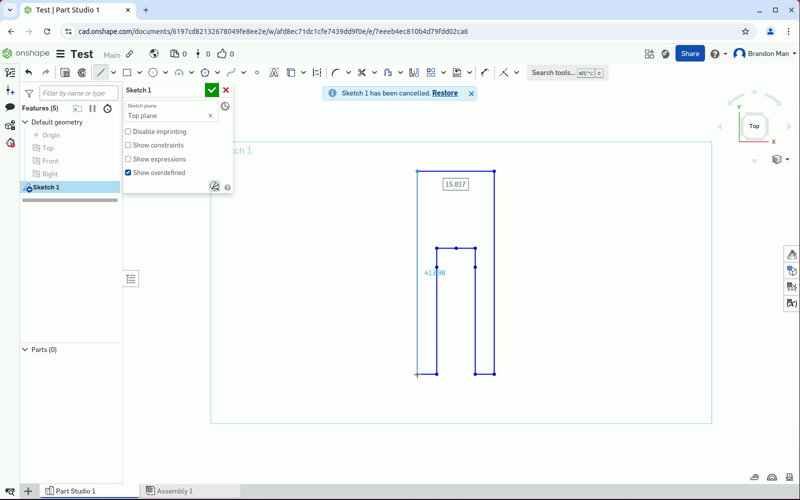
click(417, 374)
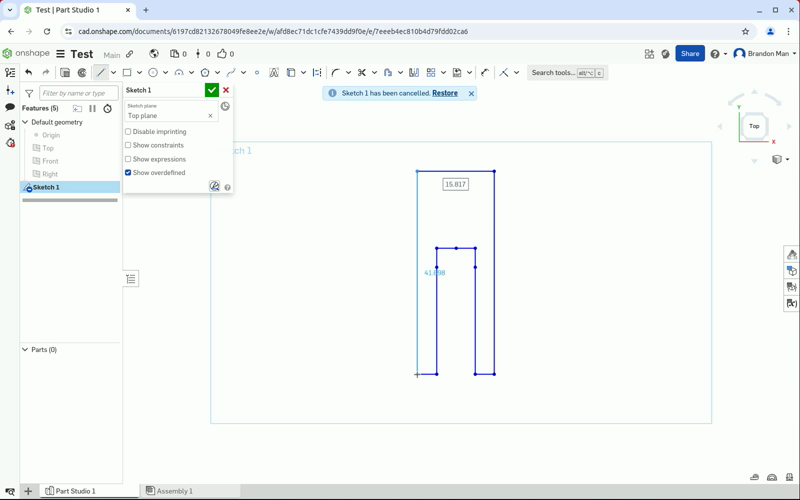
key(esc)
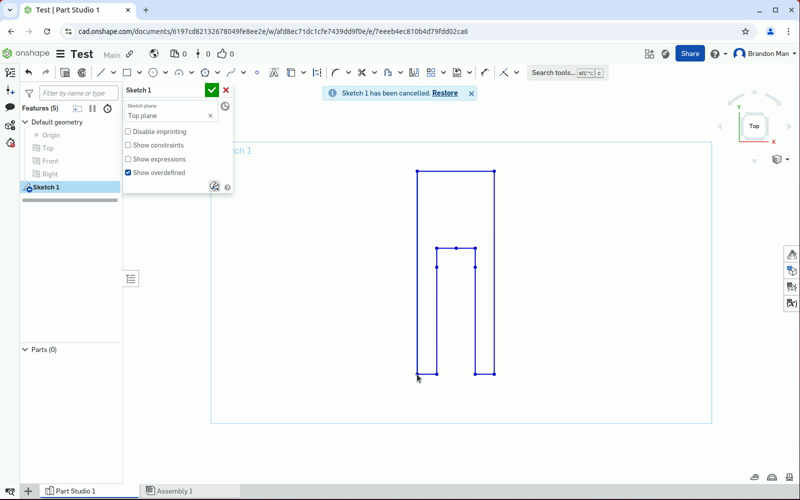
mouse_move(479, 230)
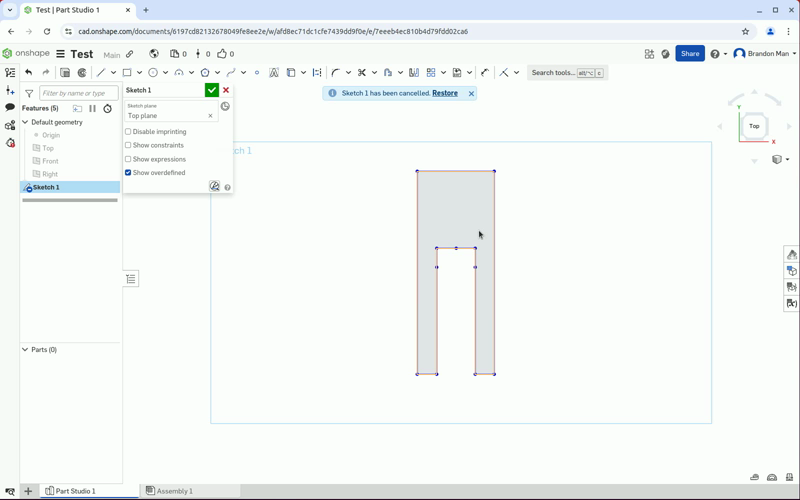
click(479, 230)
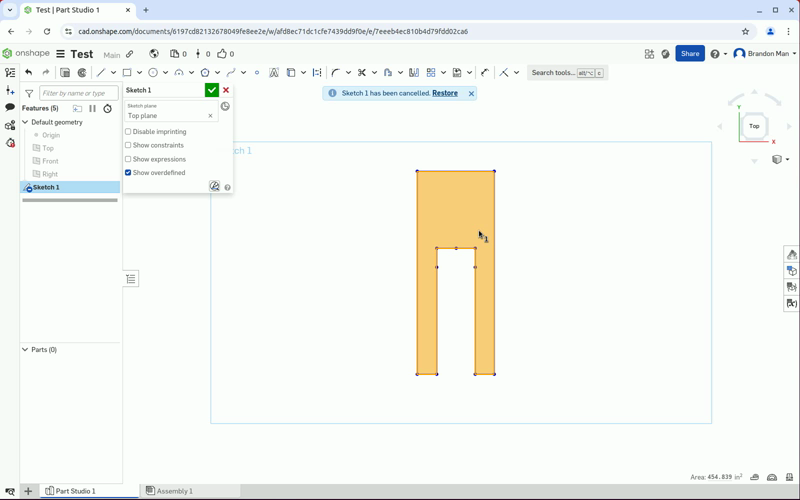
mouse_move(73, 352)
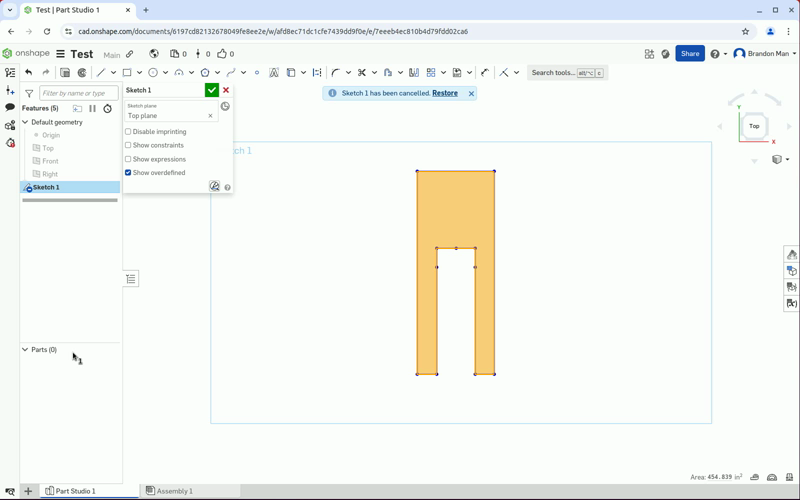
key(shift+y)
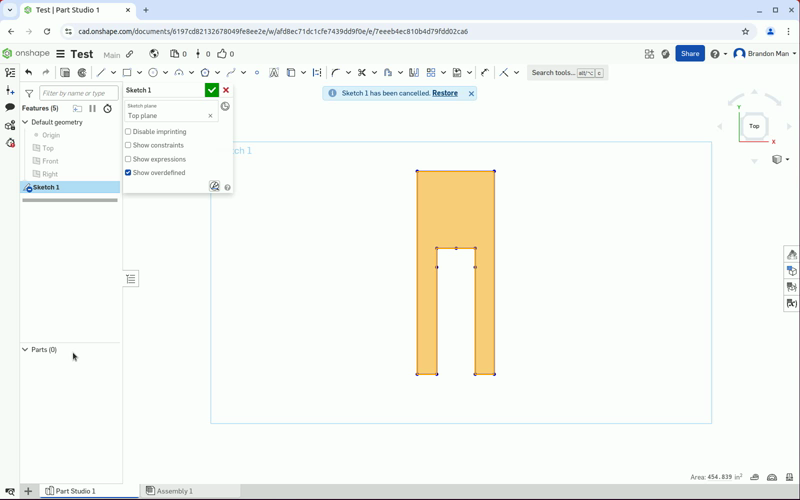
key(shift+e)
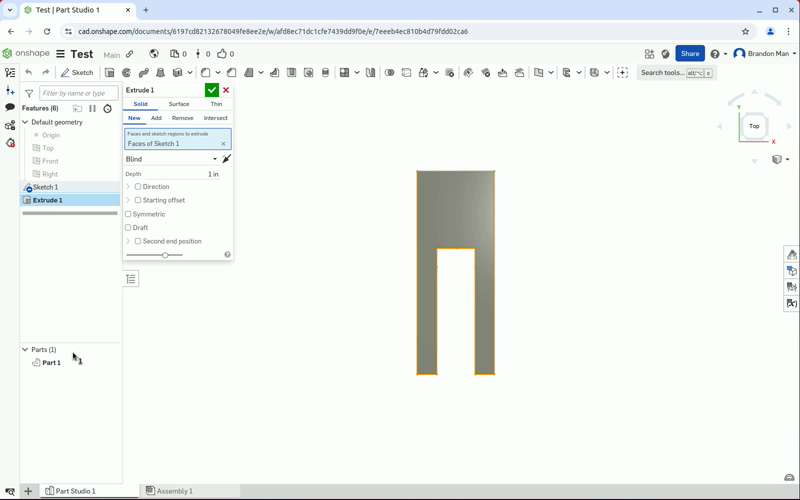
mouse_move(143, 106)
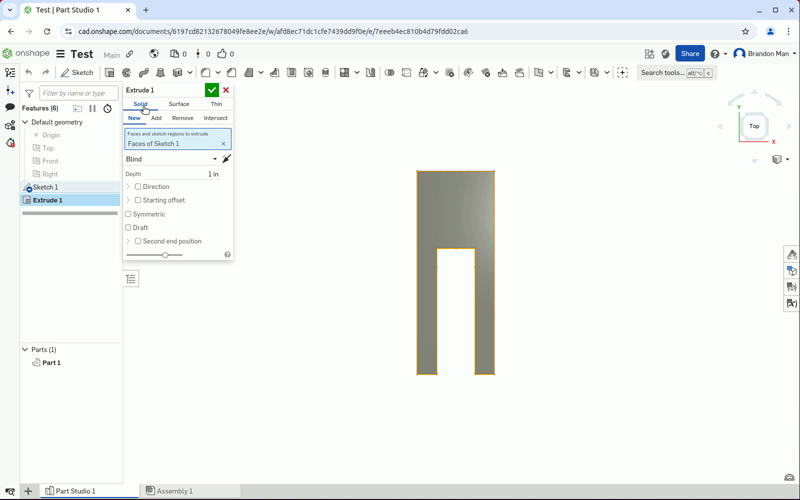
click(143, 106)
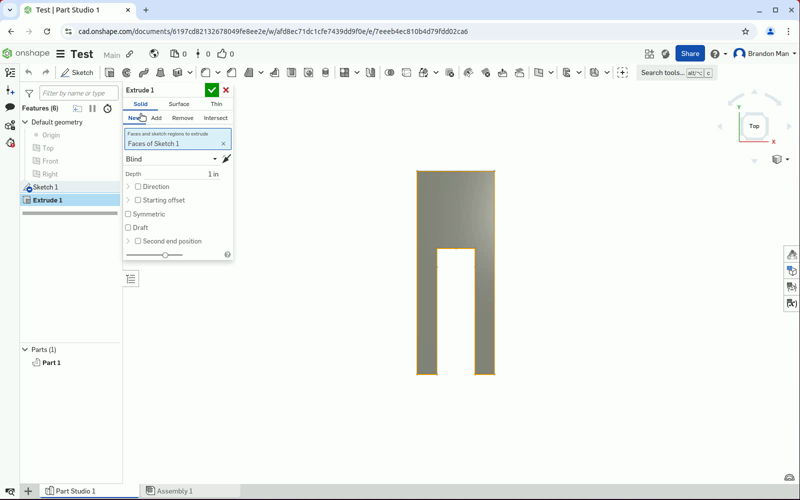
mouse_move(137, 120)
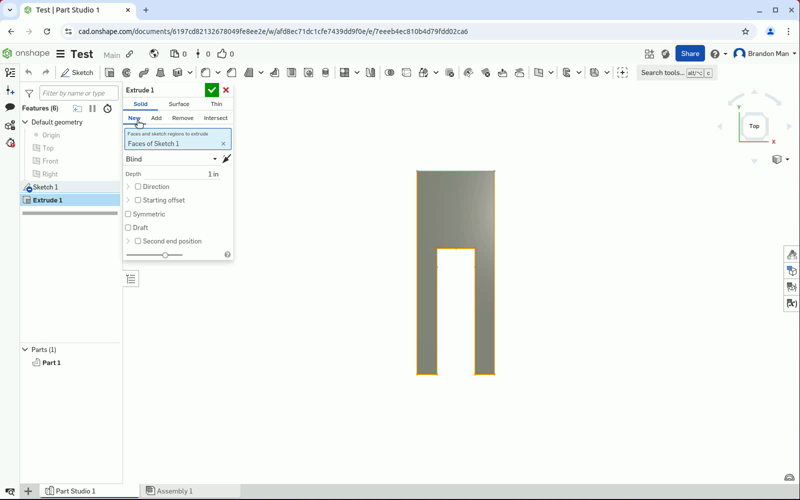
click(137, 120)
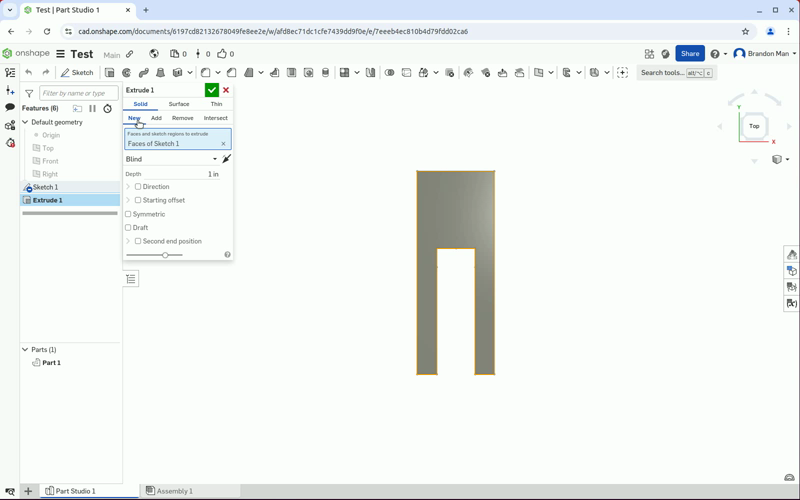
key(tab, 4)
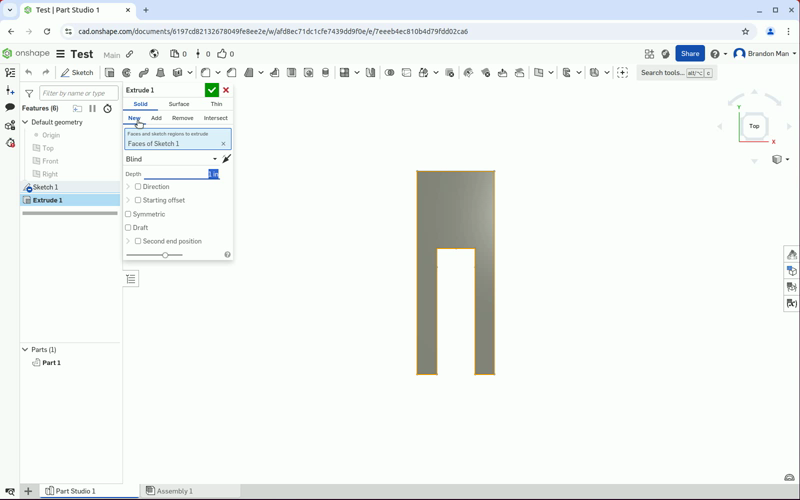
text(0.963)
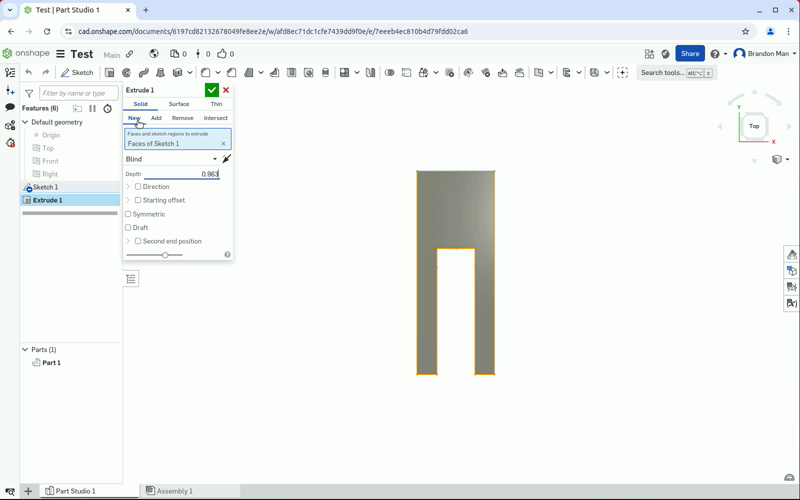
key(enter)
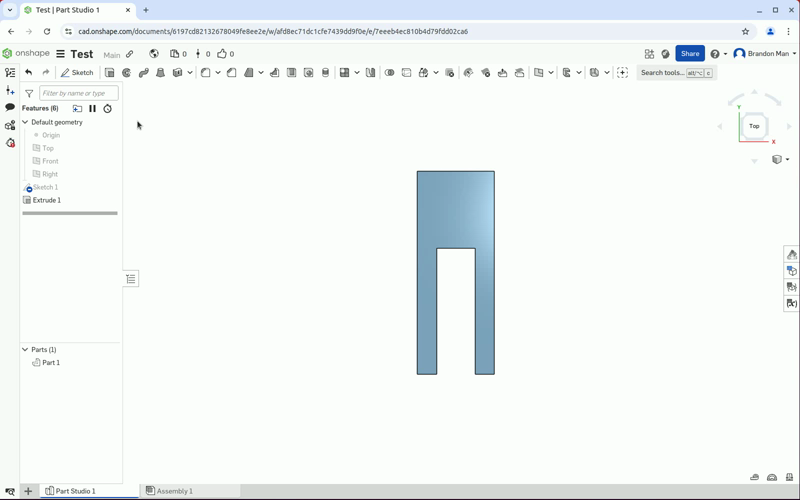
key(shift+h)
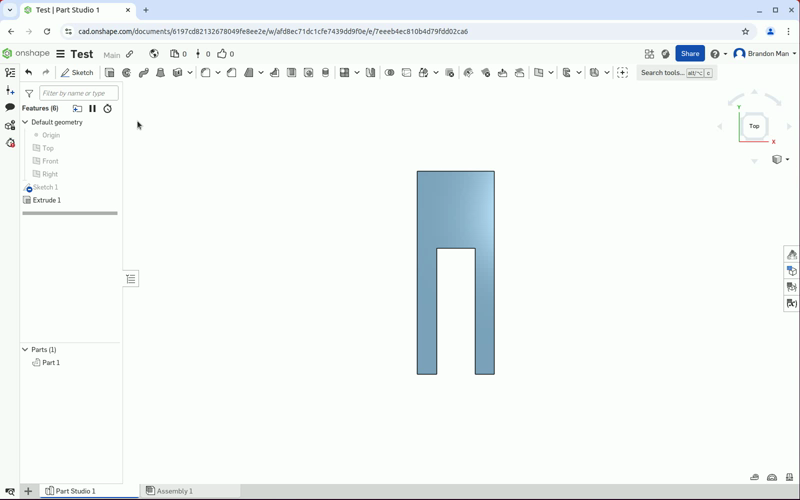
key(shift+h)
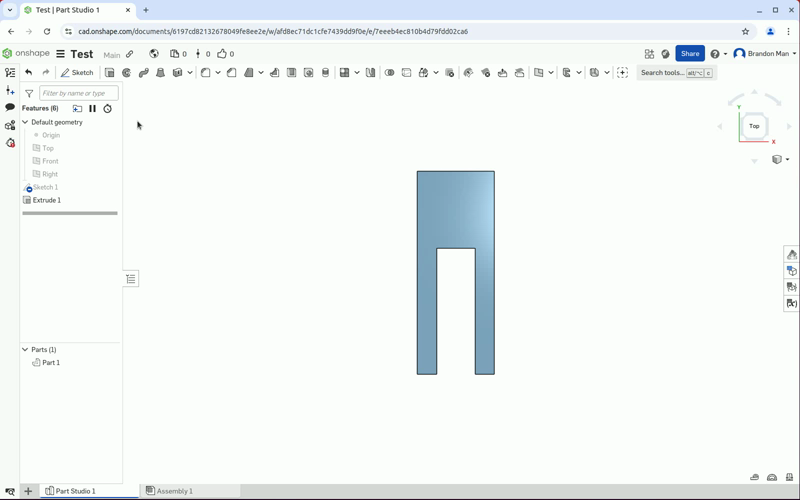
mouse_move(73, 189)
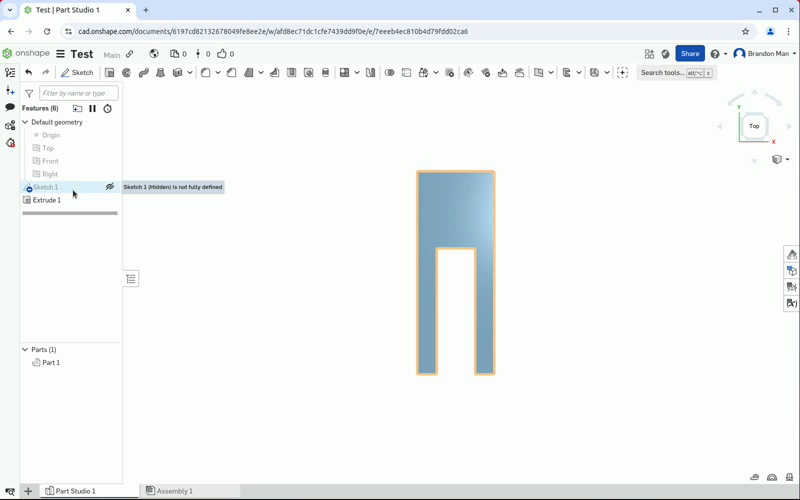
click(73, 189)
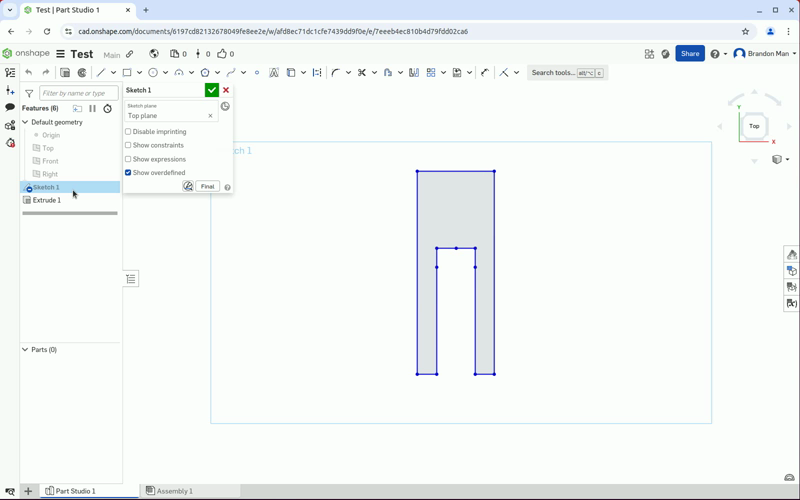
mouse_move(229, 92)
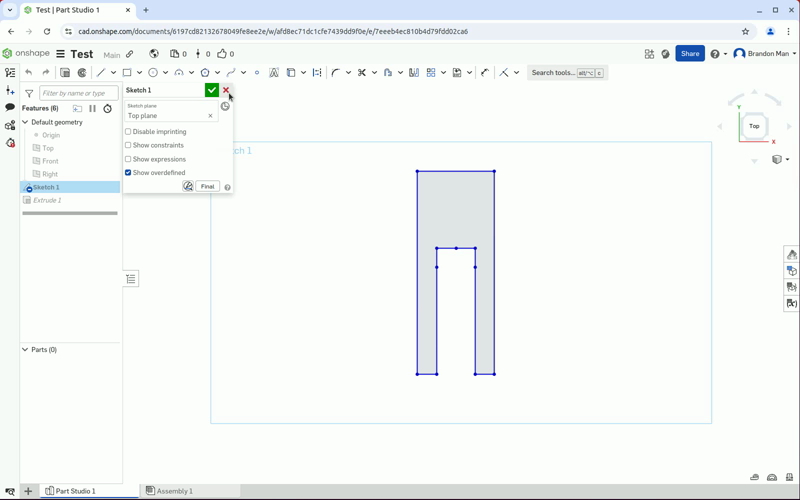
click(229, 92)
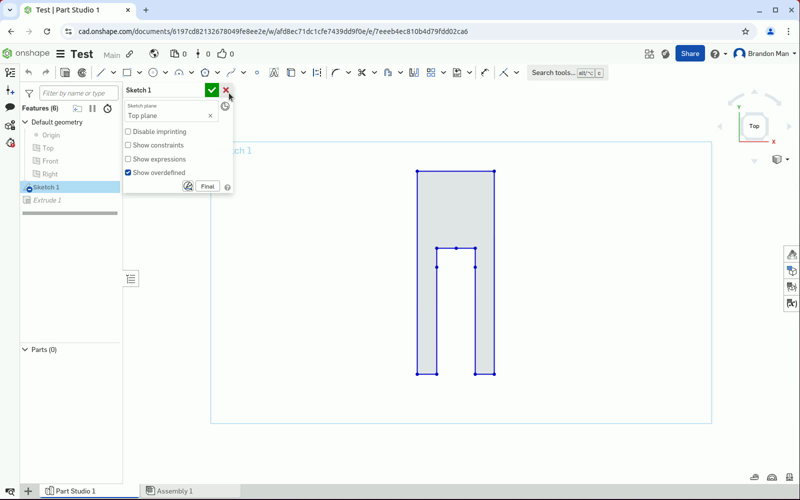
key(shift+s)
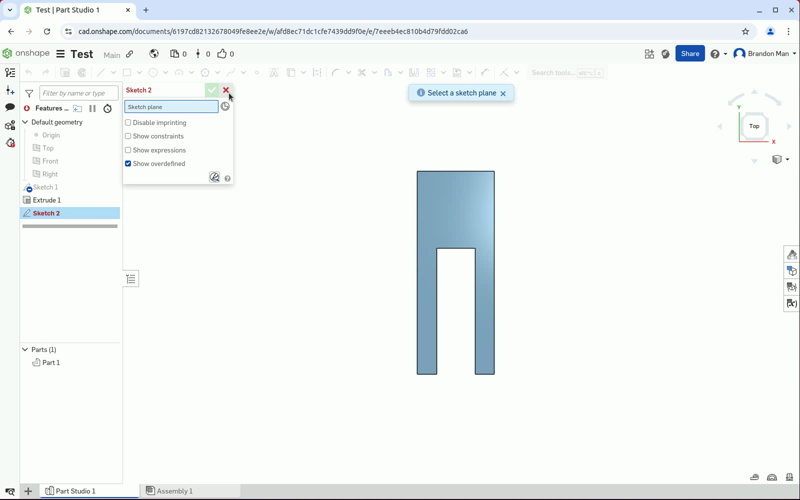
mouse_move(73, 150)
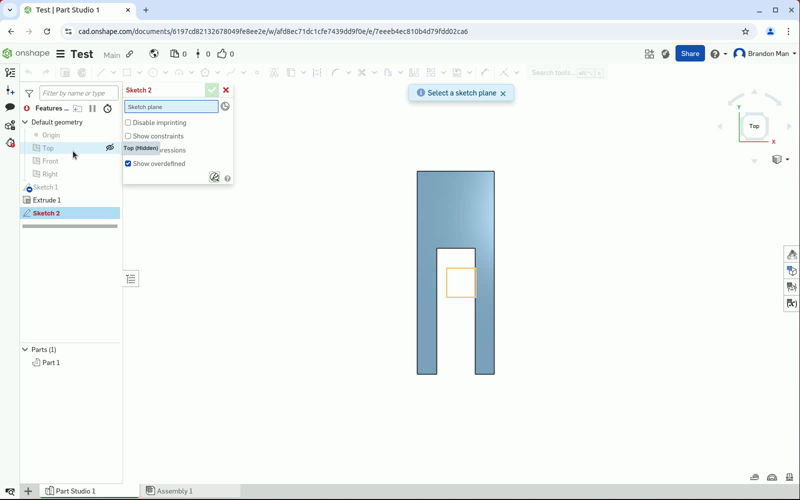
click(73, 150)
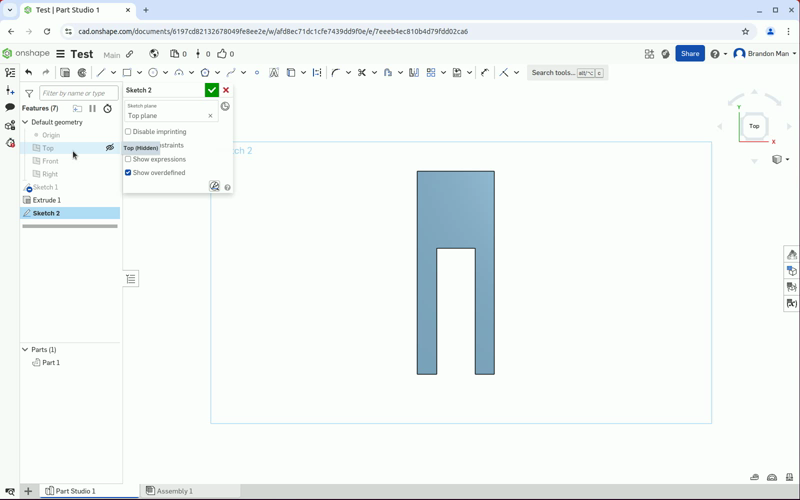
mouse_move(73, 352)
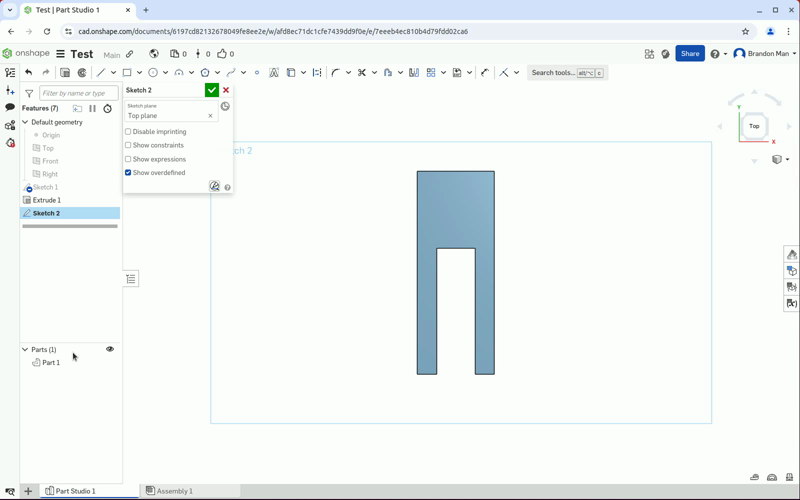
key(y)
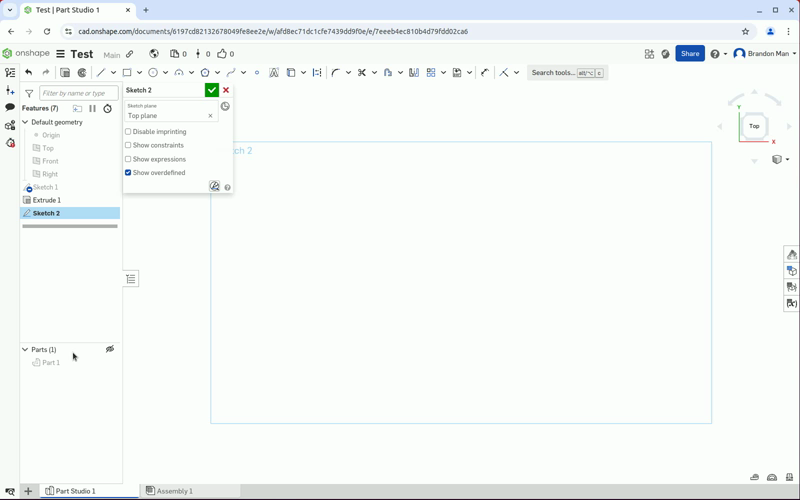
key(a)
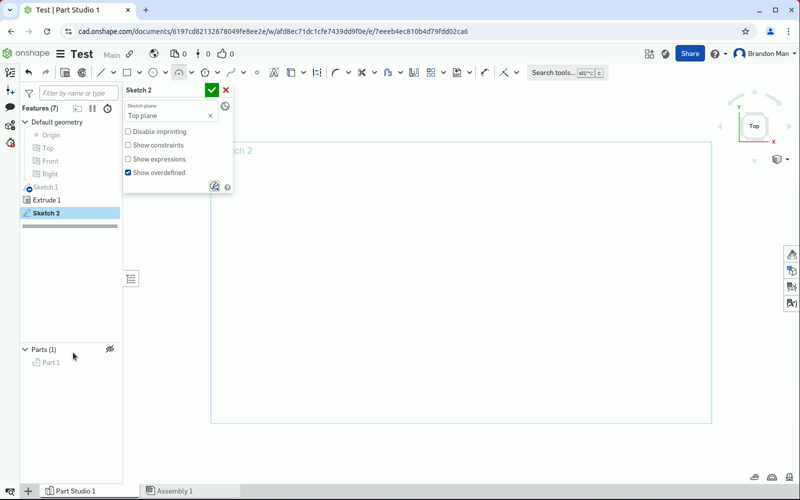
key_down(shift)
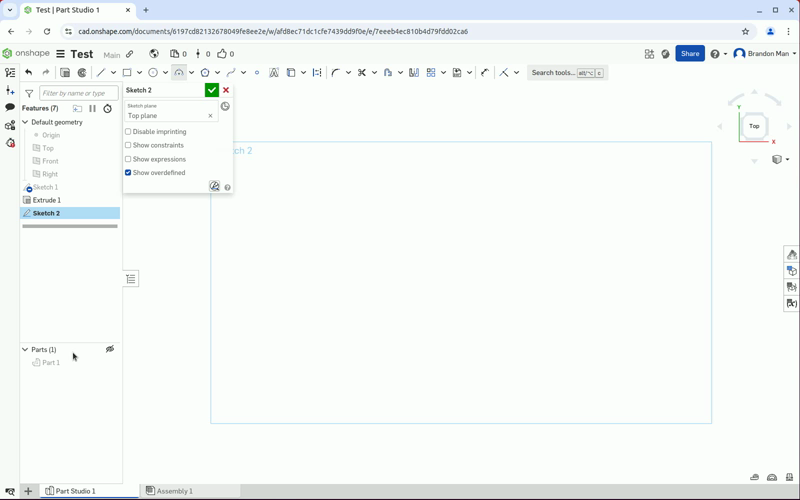
mouse_move(456, 246)
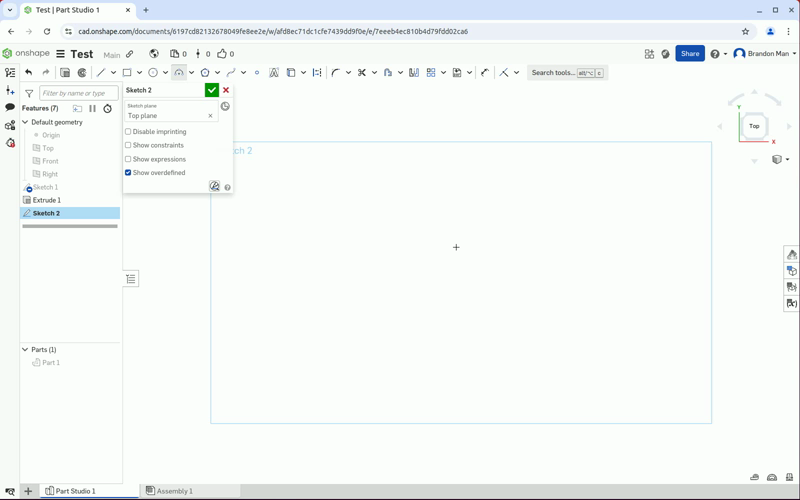
click(456, 246)
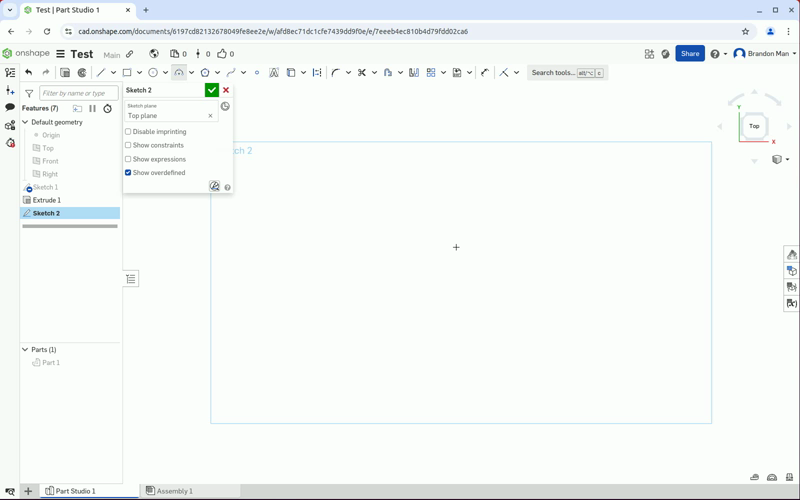
key_up(shift)
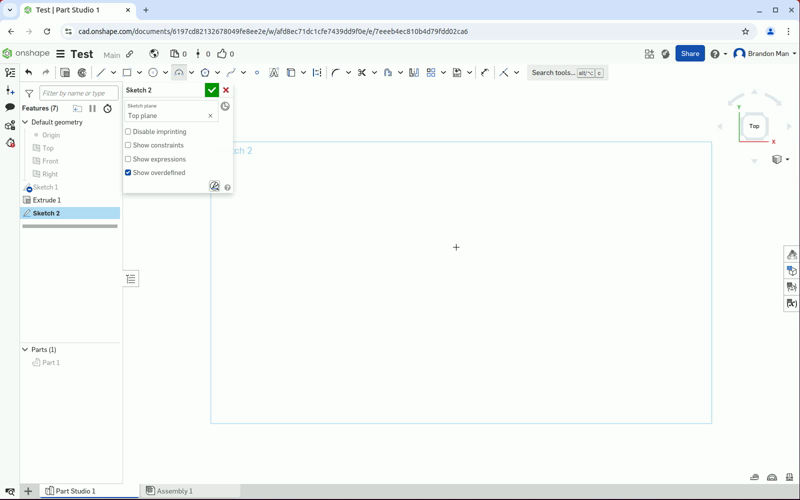
key_down(shift)
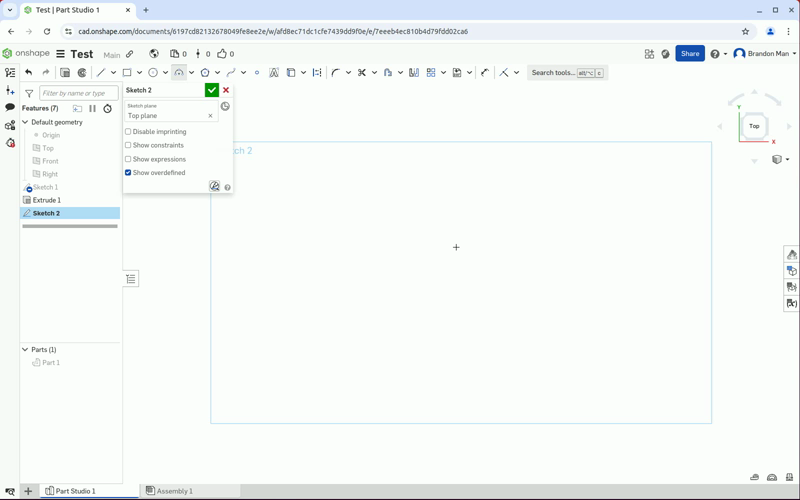
mouse_move(475, 266)
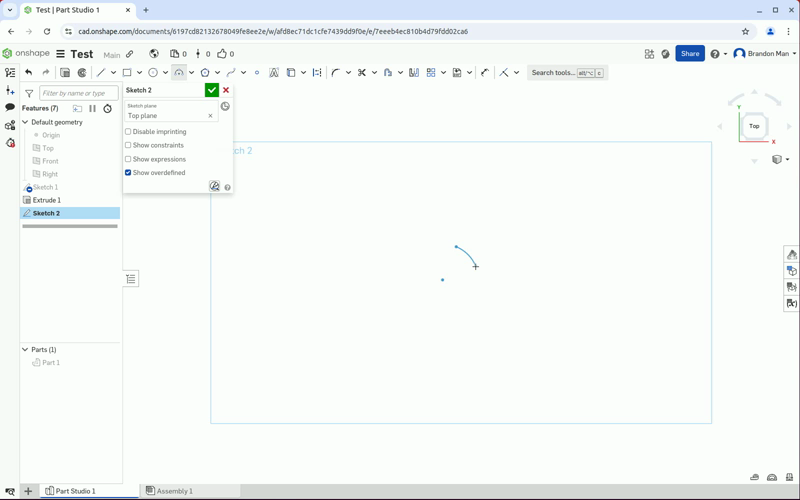
click(475, 266)
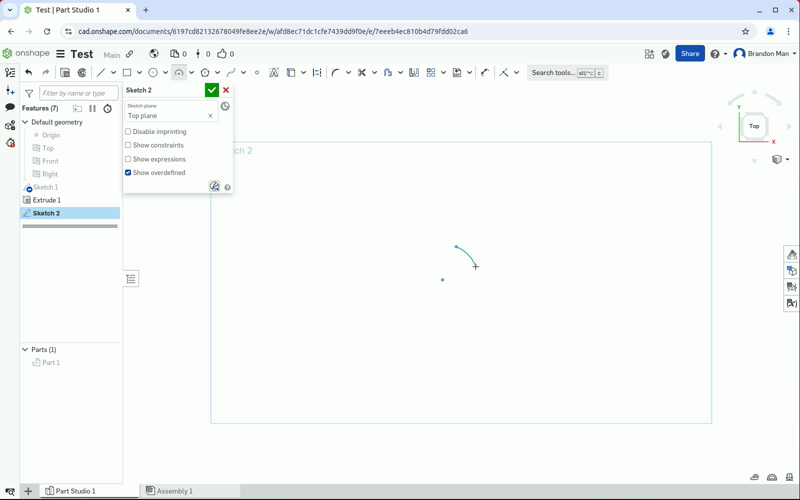
mouse_move(470, 252)
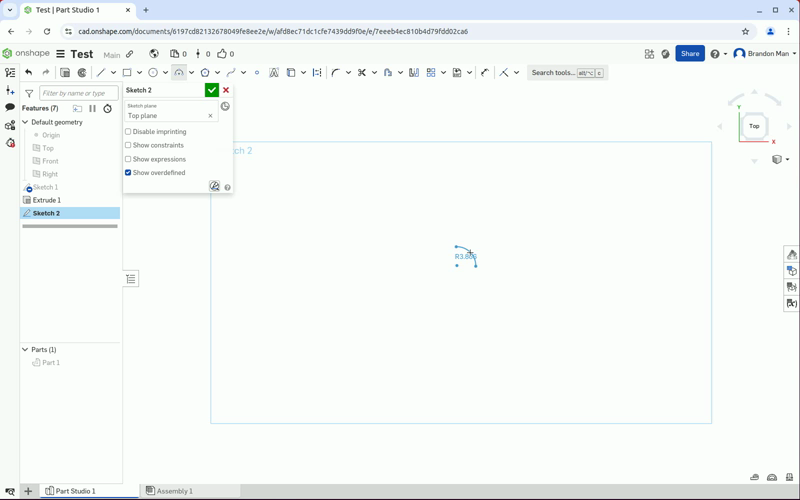
click(470, 252)
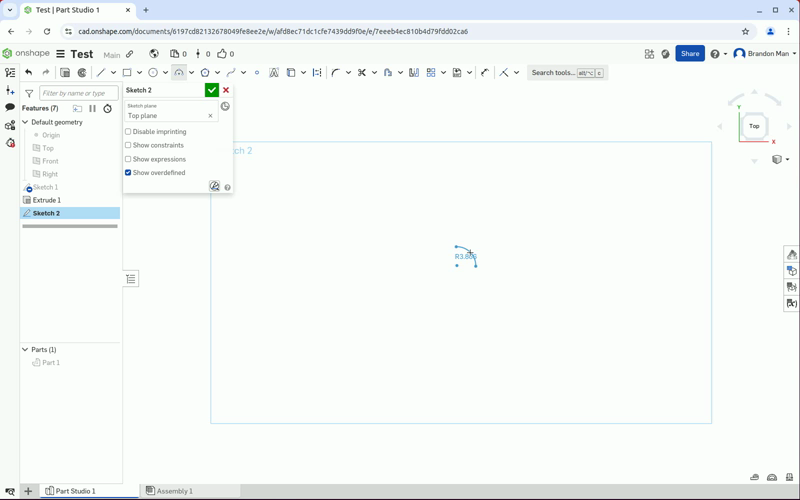
key_up(shift)
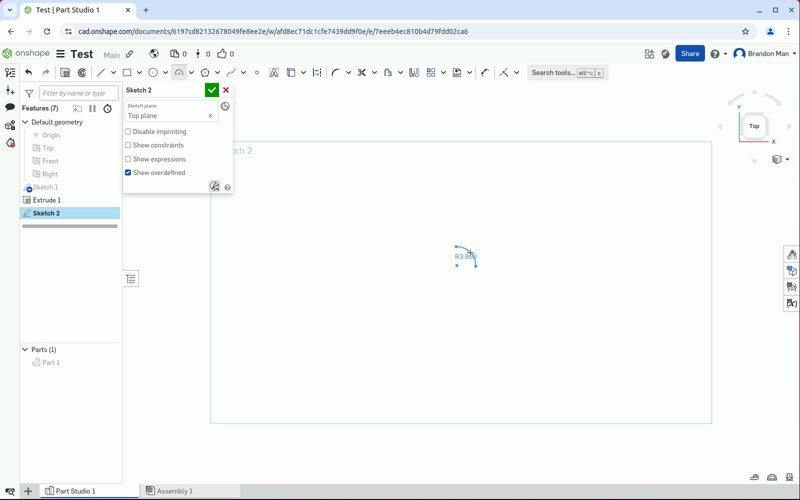
key(esc)
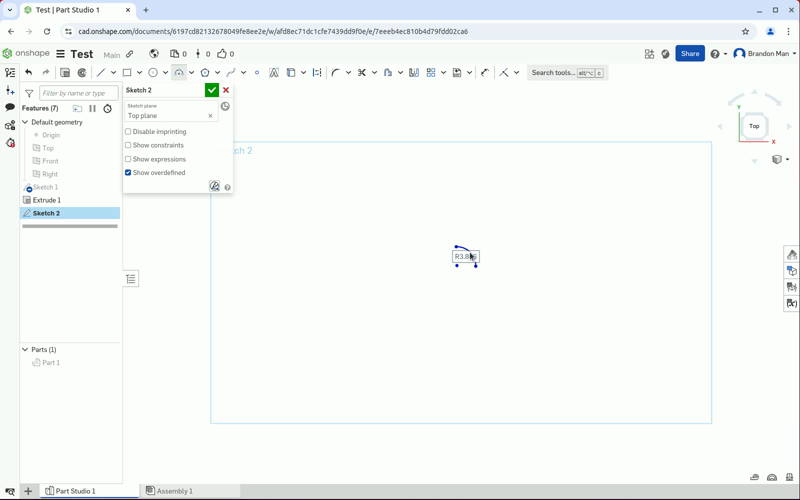
key(l)
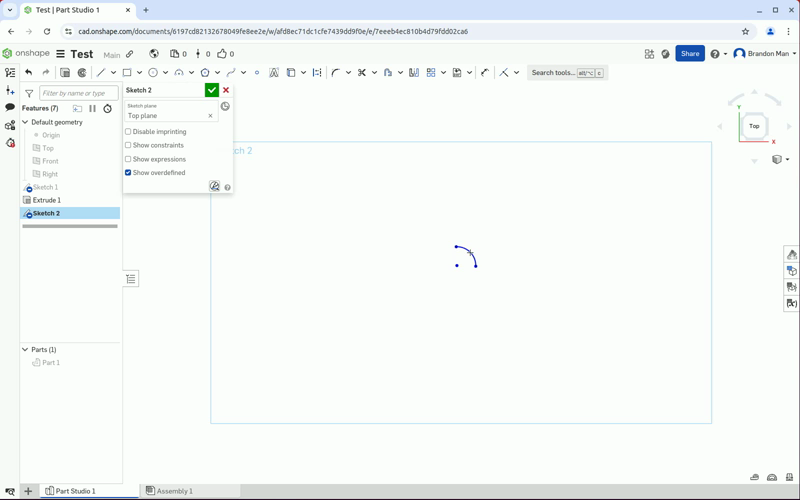
mouse_move(475, 266)
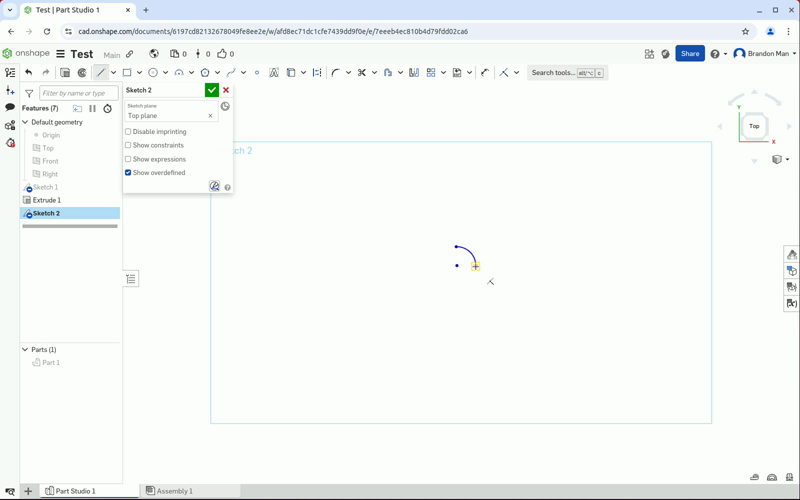
click(475, 266)
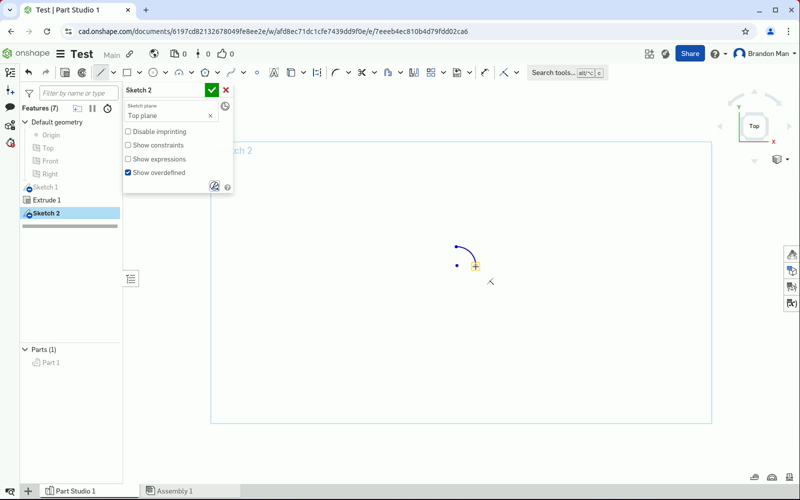
key_down(shift)
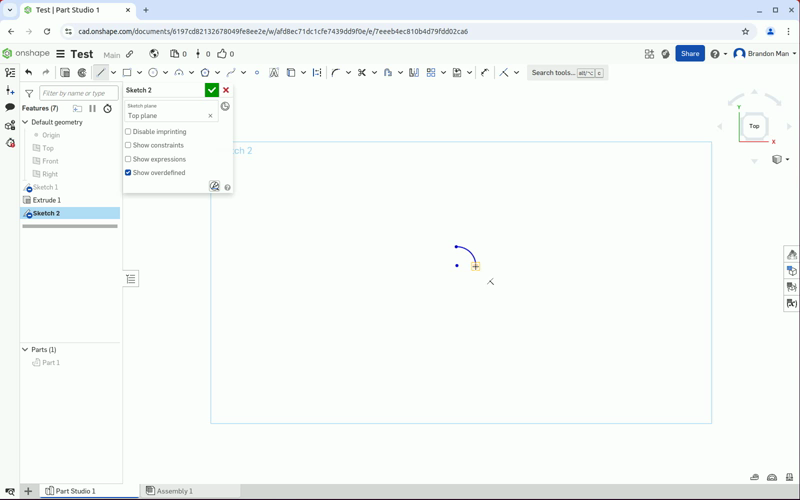
mouse_move(505, 266)
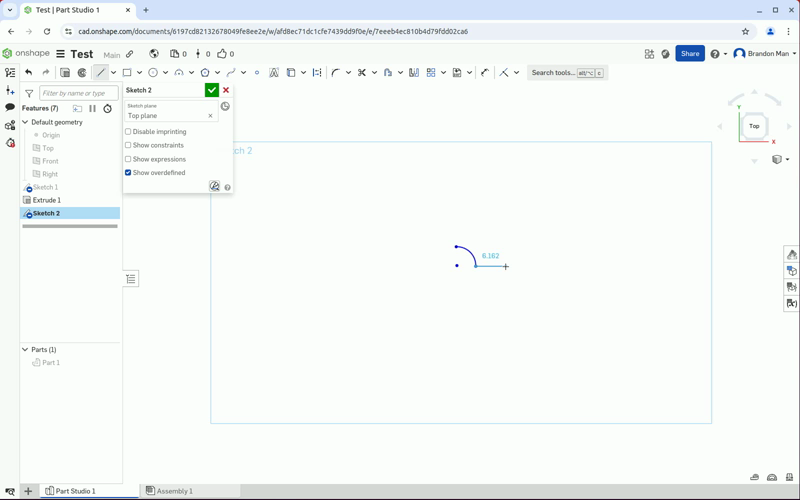
mouse_move(475, 246)
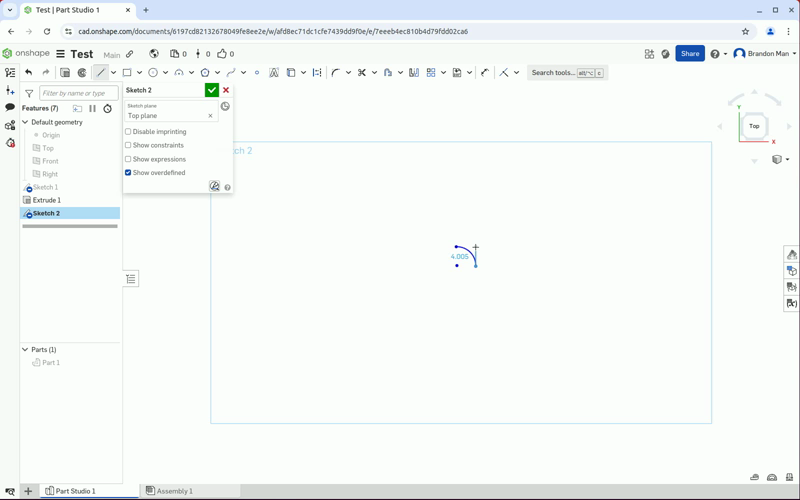
click(475, 246)
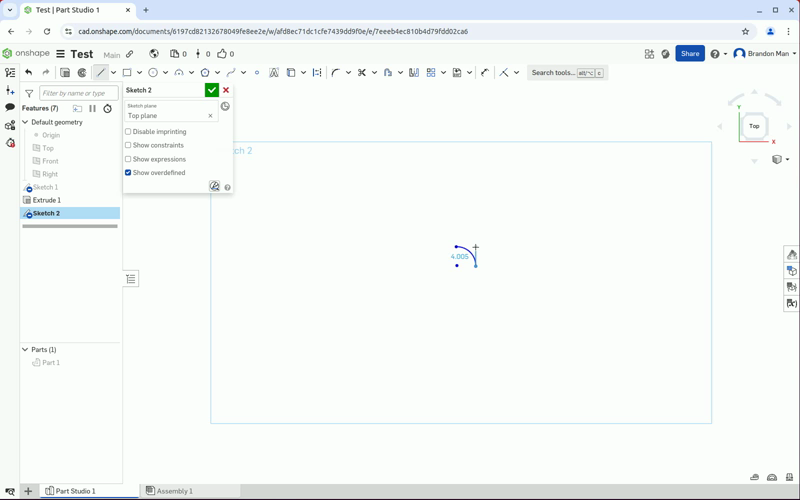
key_up(shift)
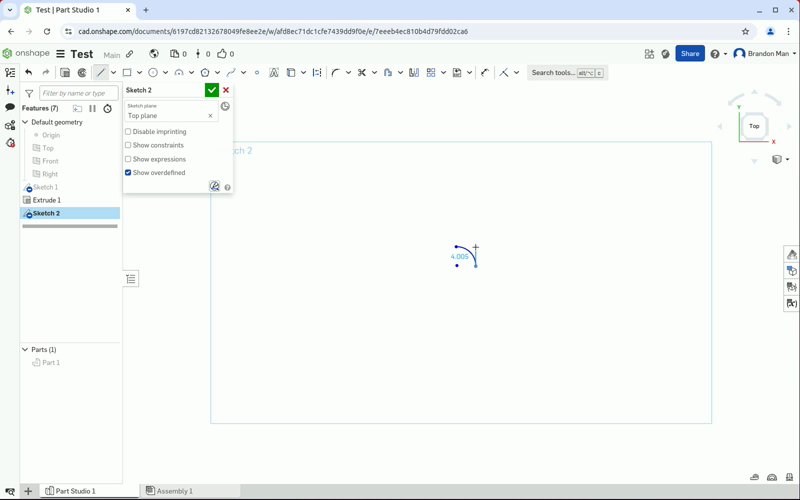
mouse_move(505, 246)
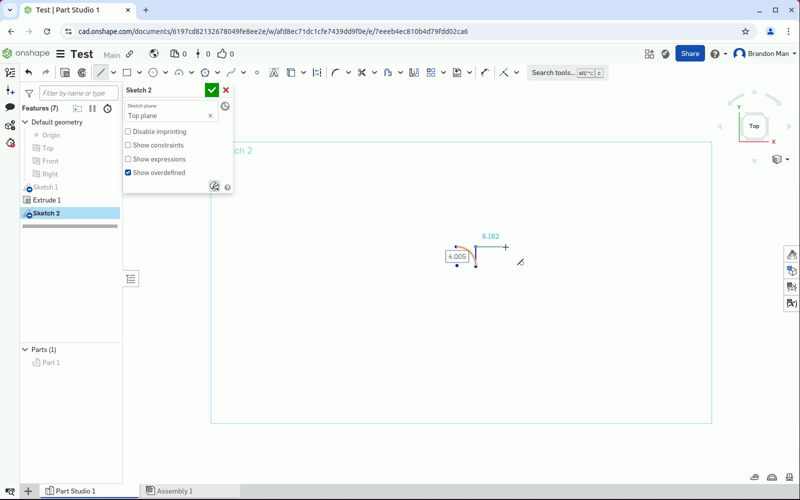
key_down(shift)
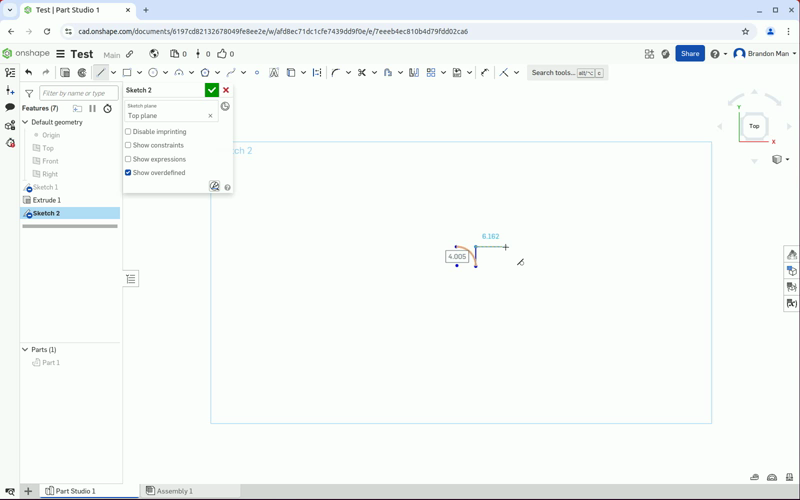
mouse_move(456, 246)
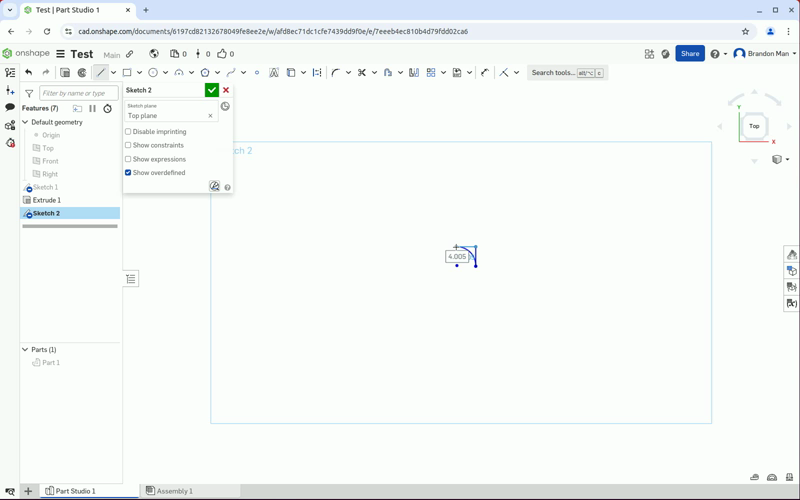
key_up(shift)
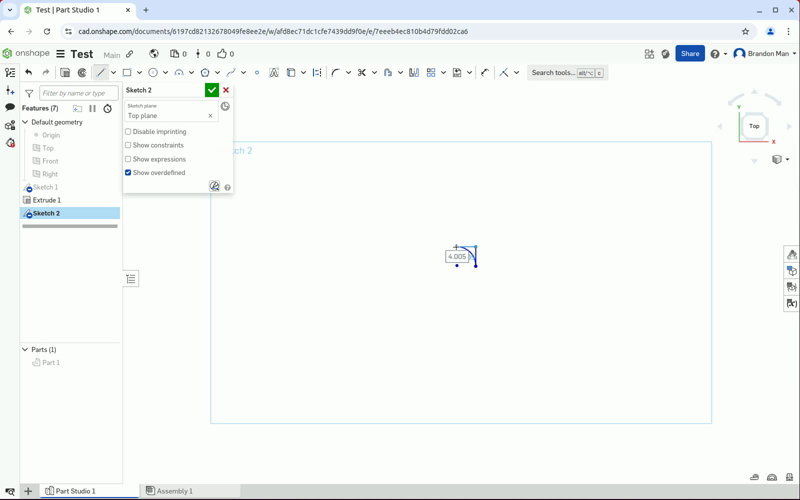
click(456, 246)
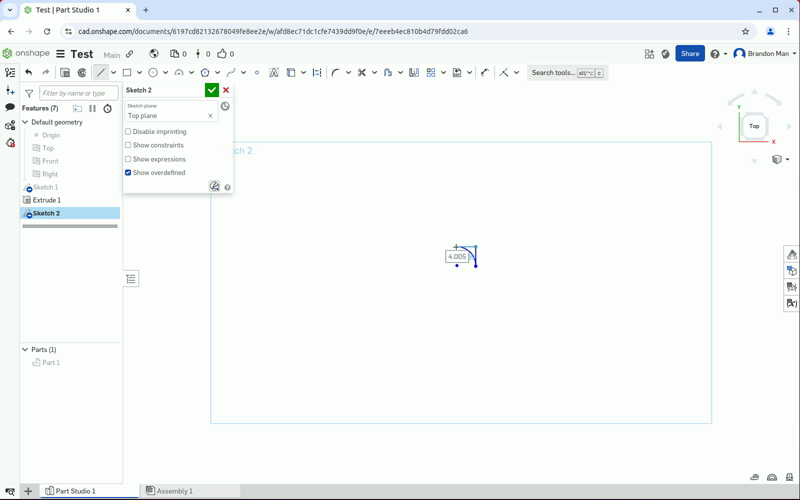
key(esc)
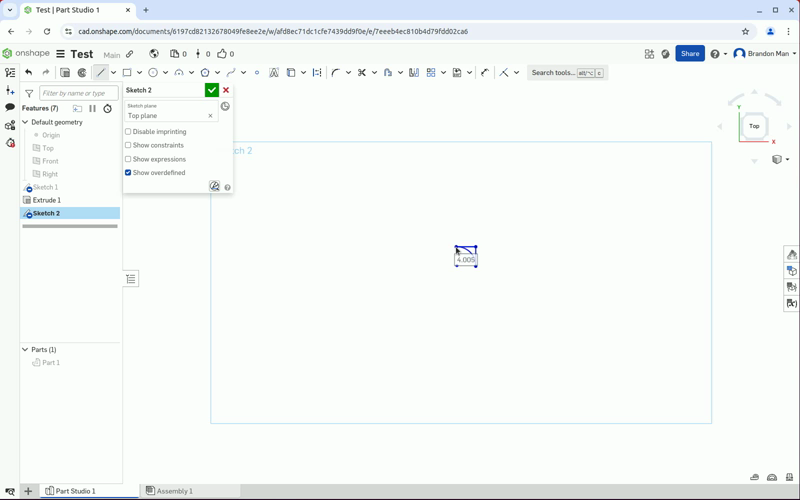
mouse_move(473, 253)
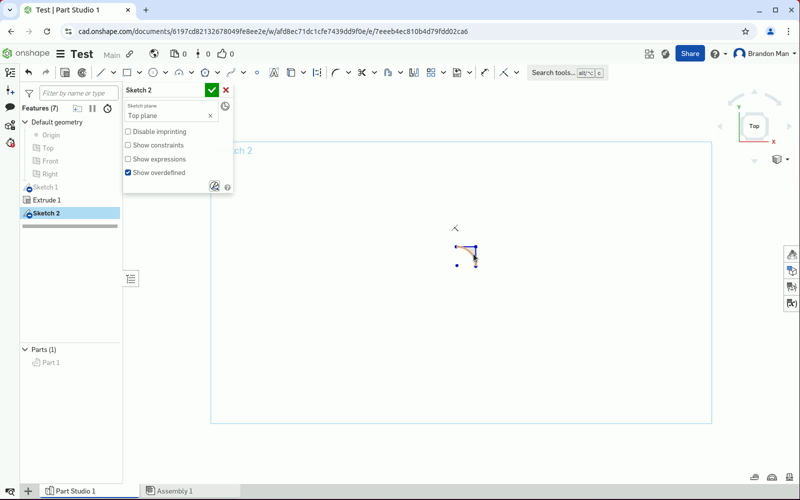
scroll(6)
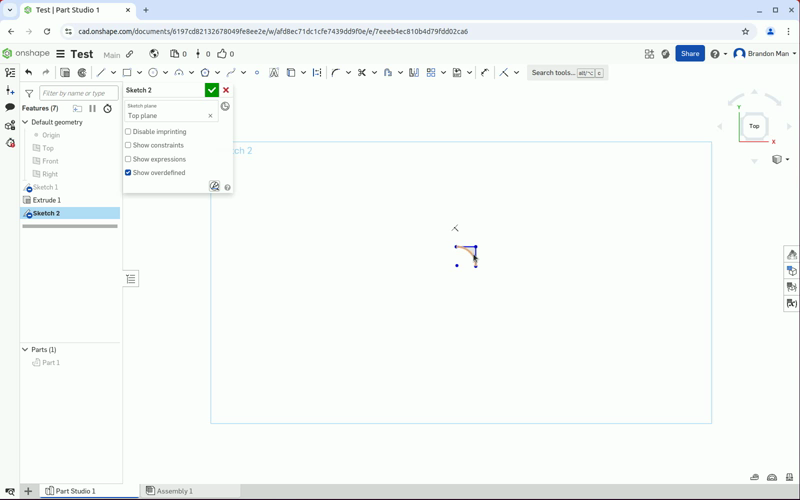
scroll(6)
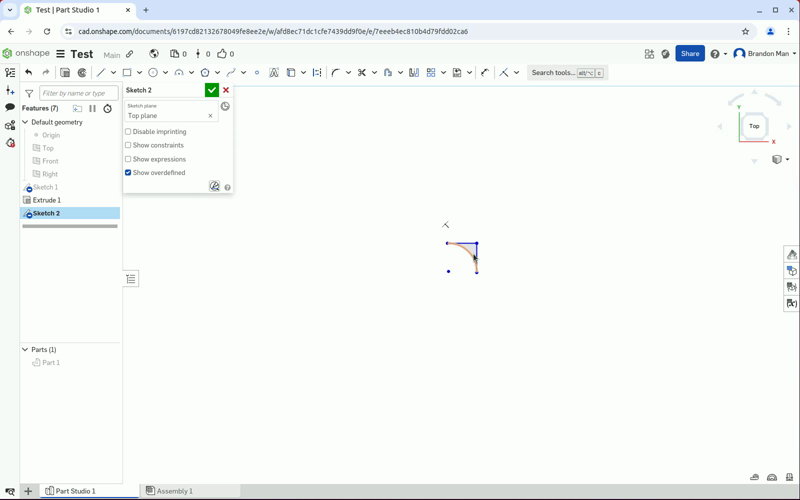
scroll(6)
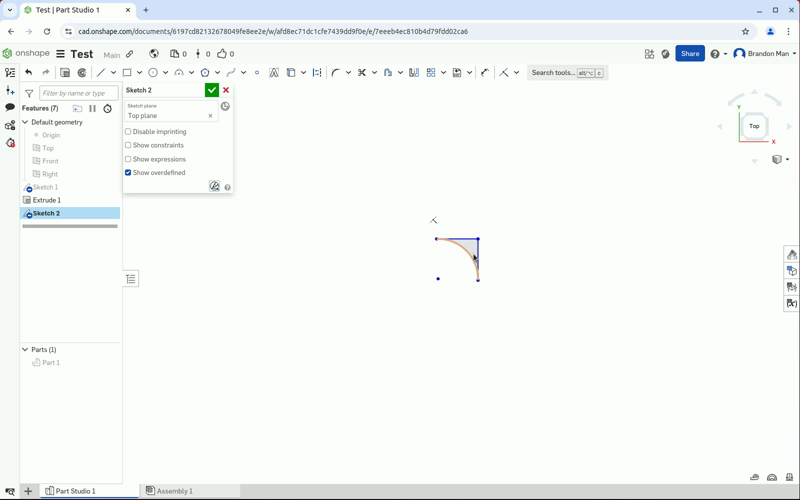
scroll(6)
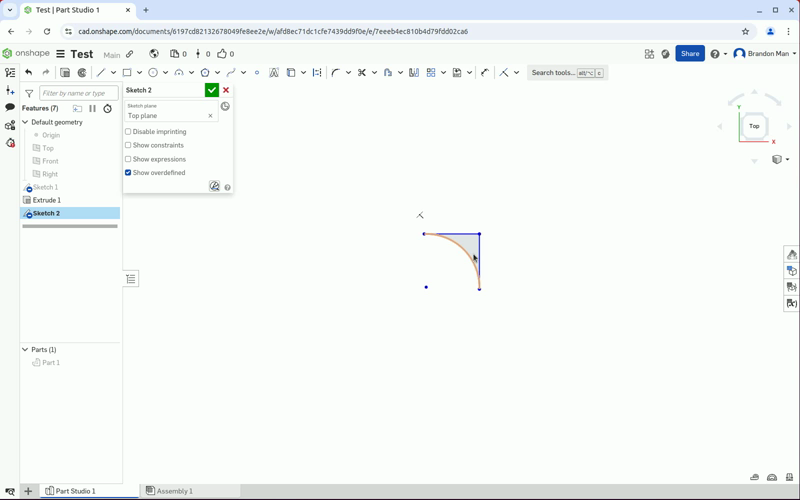
scroll(6)
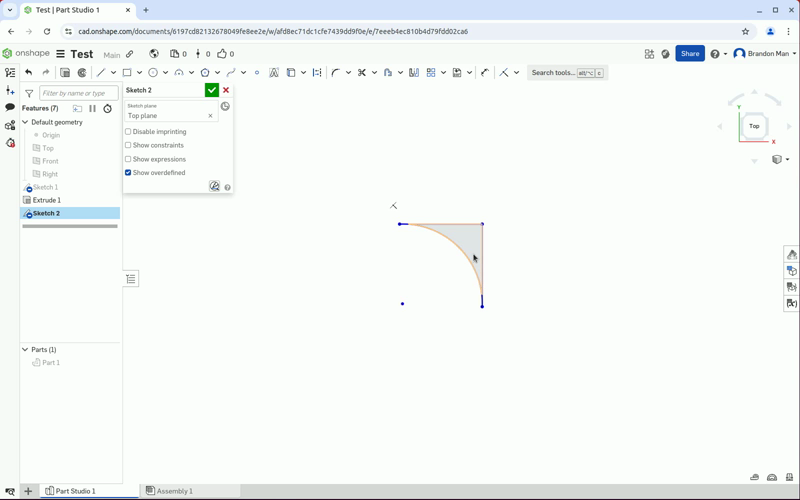
scroll(6)
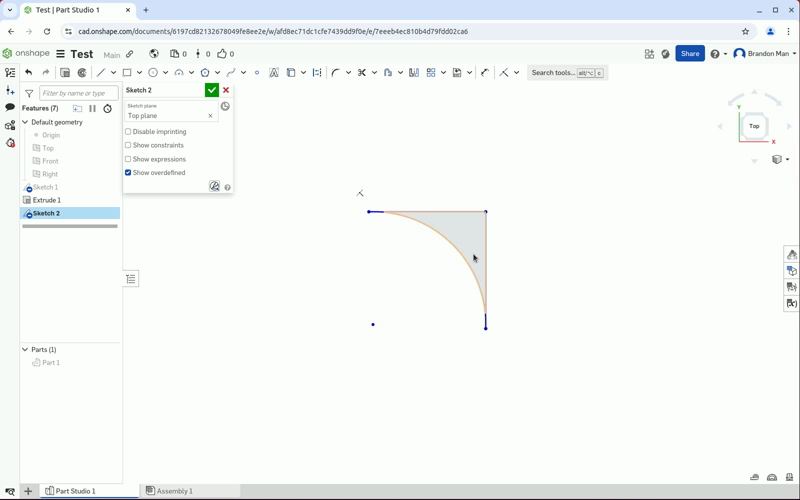
scroll(6)
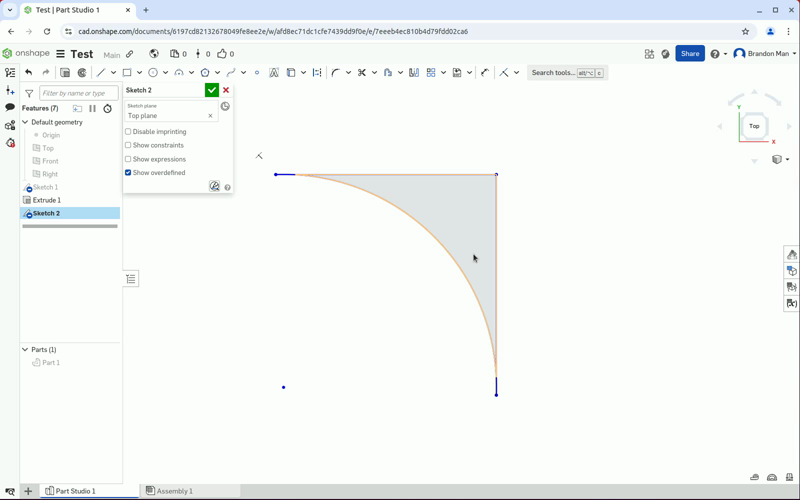
click(473, 253)
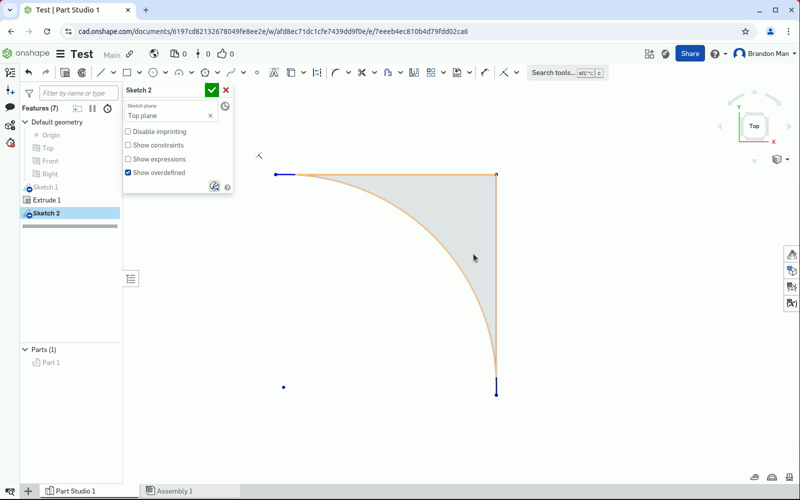
scroll(-6)
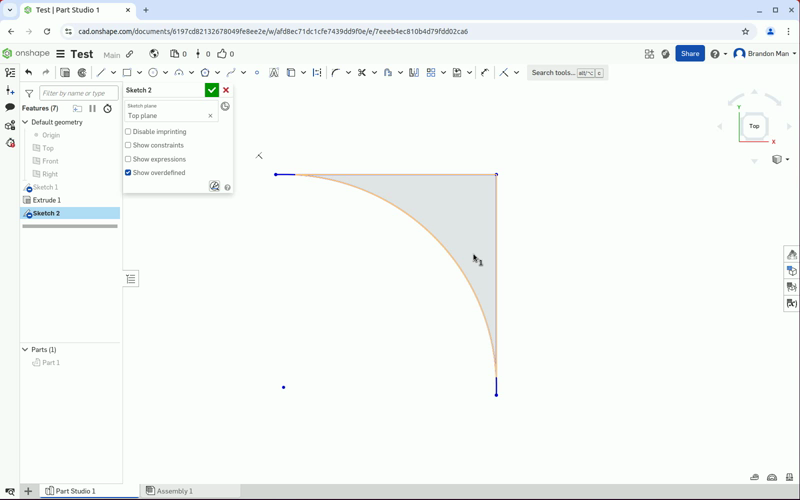
scroll(-6)
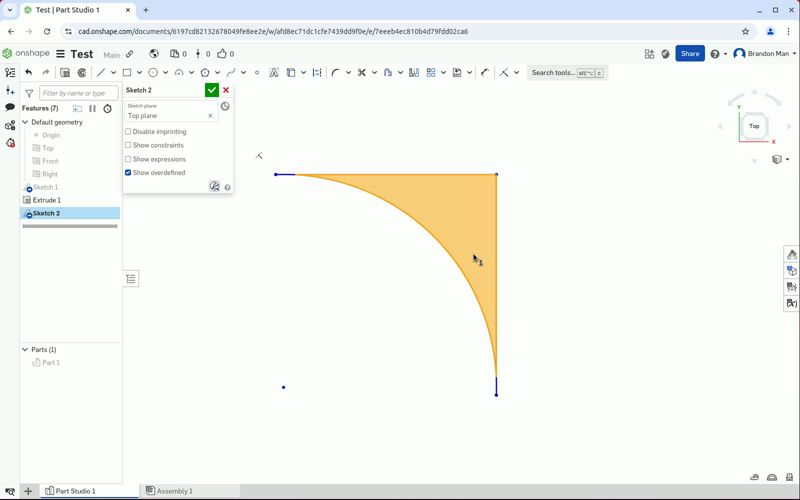
scroll(-6)
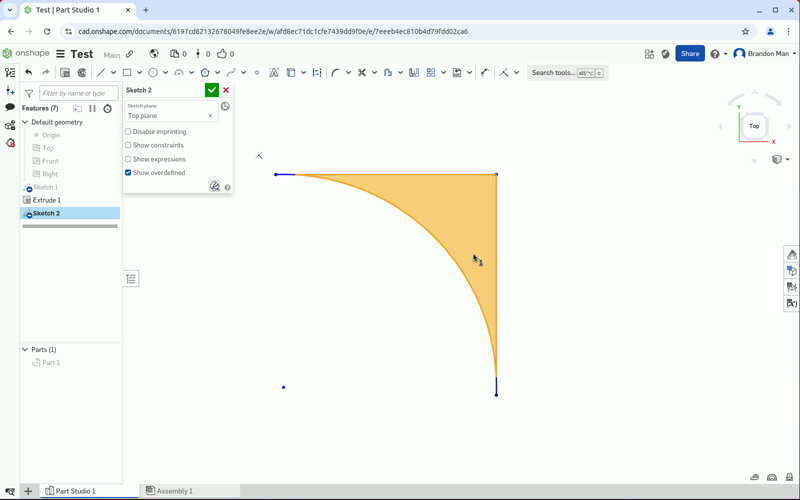
scroll(-6)
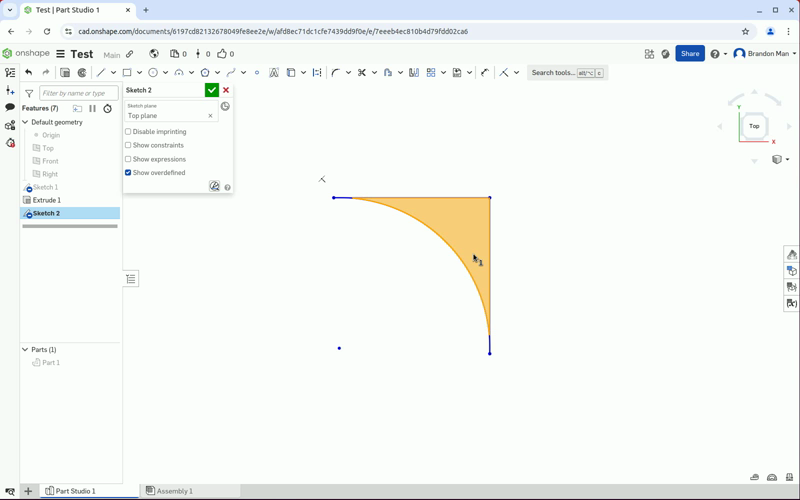
scroll(-6)
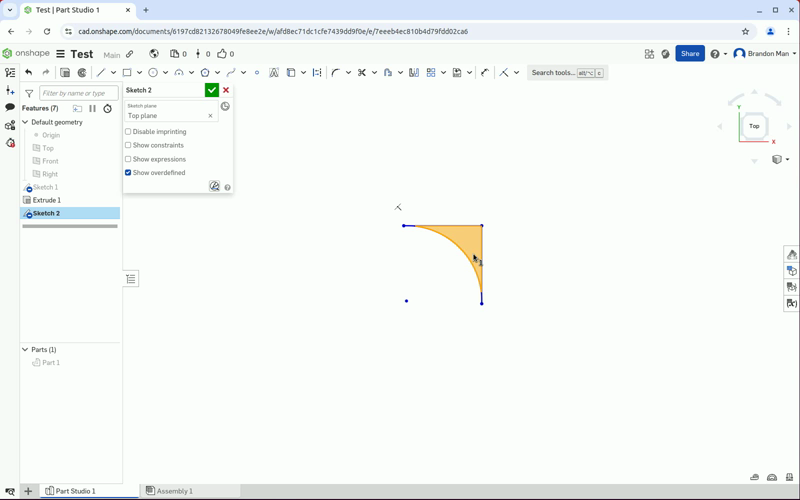
scroll(-6)
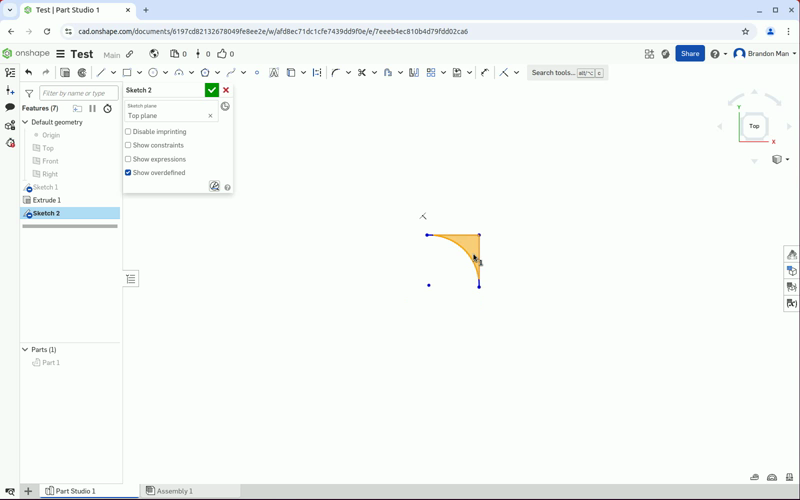
scroll(-6)
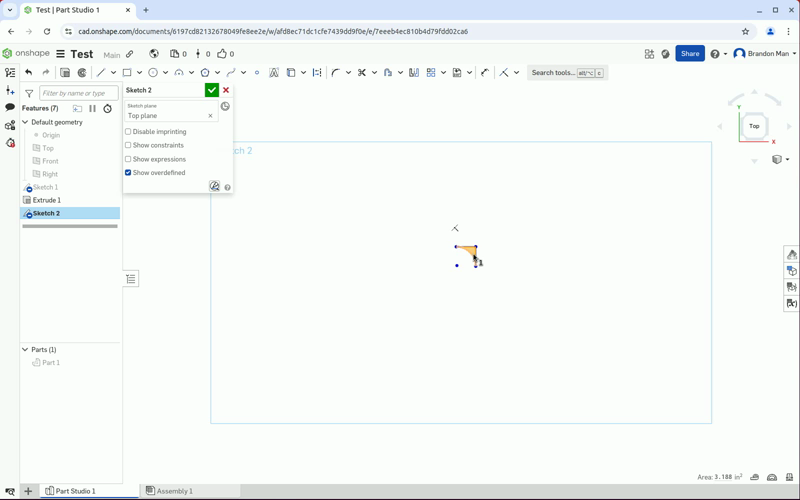
mouse_move(73, 352)
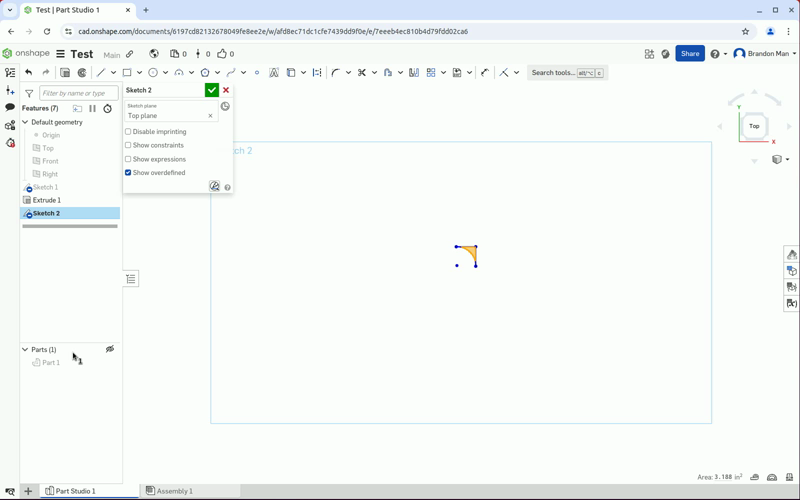
key(shift+y)
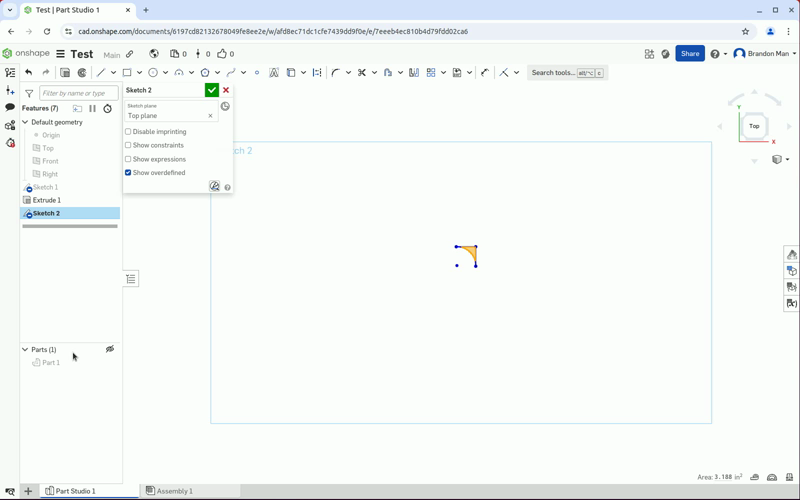
key(shift+e)
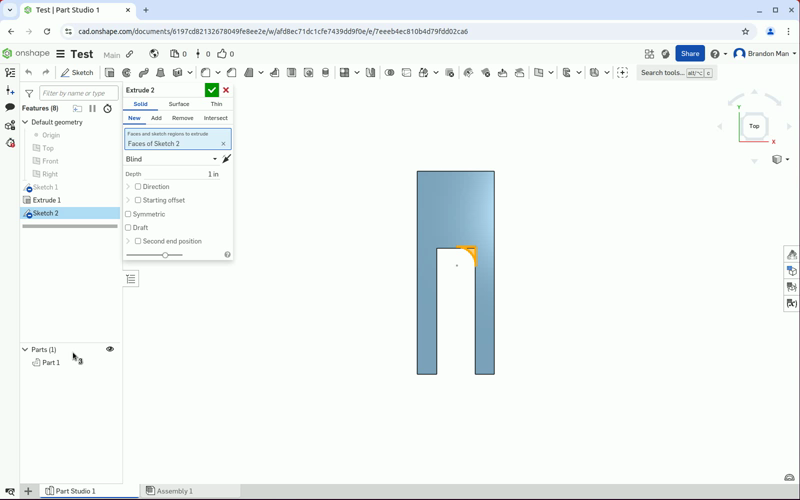
mouse_move(143, 106)
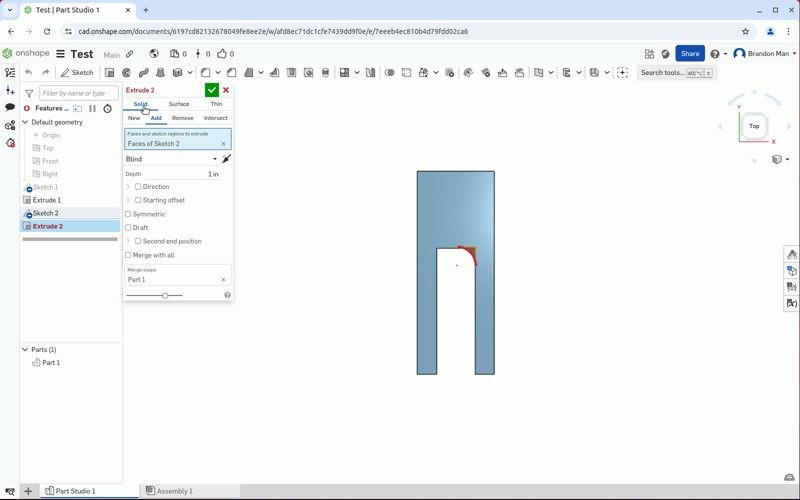
click(143, 106)
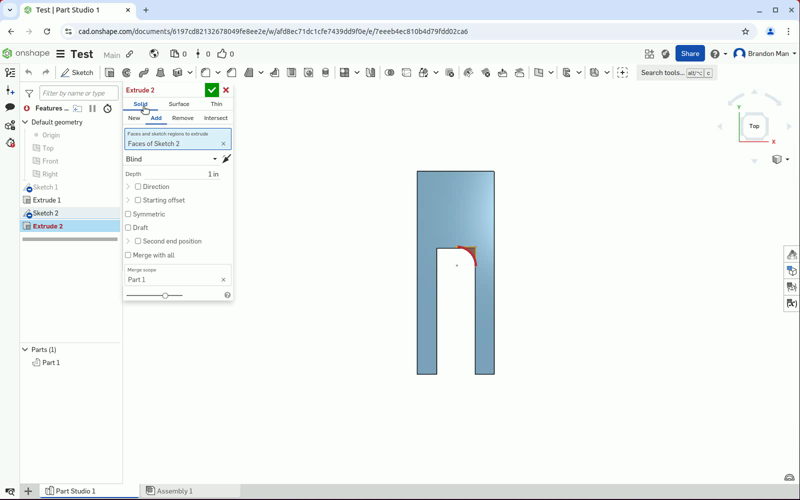
mouse_move(137, 120)
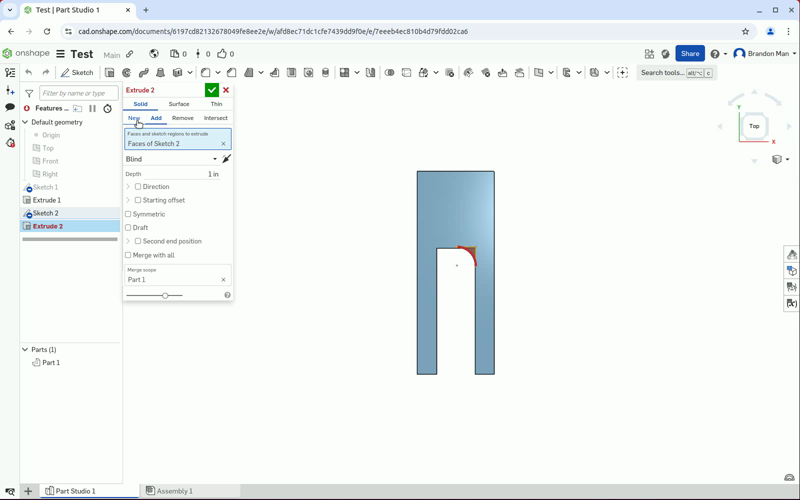
click(137, 120)
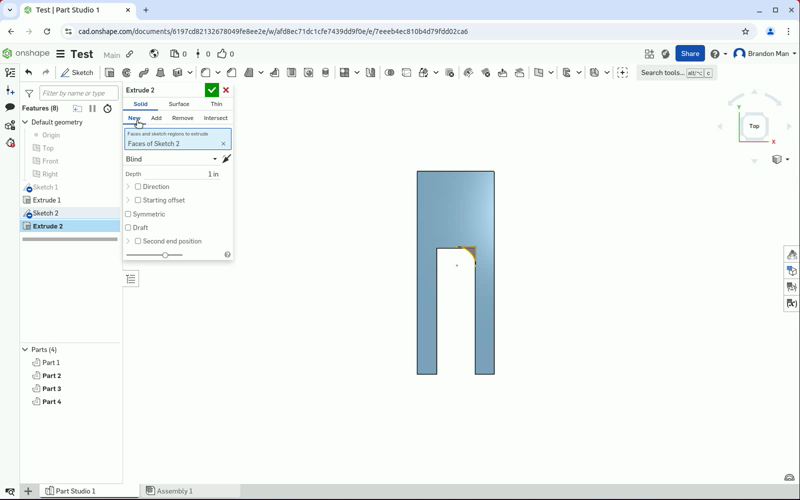
key(tab, 4)
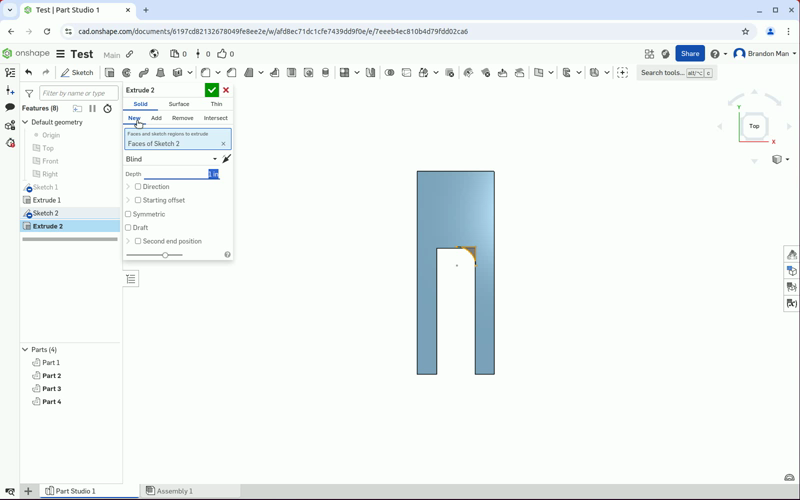
text(0.963)
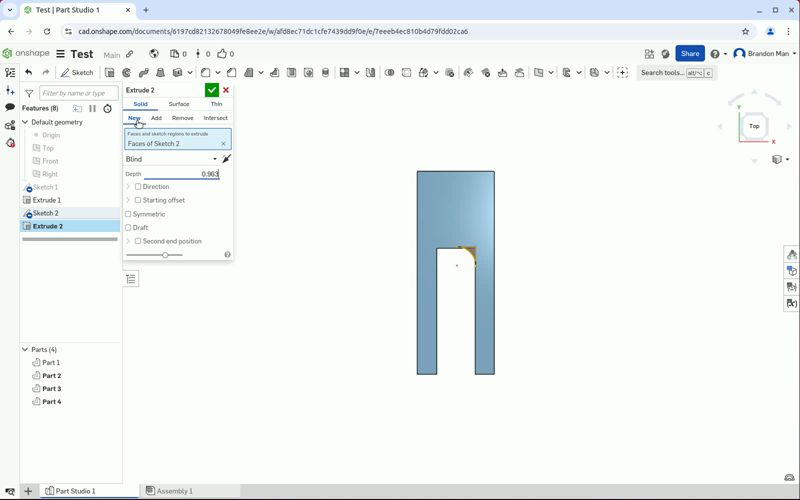
key(enter)
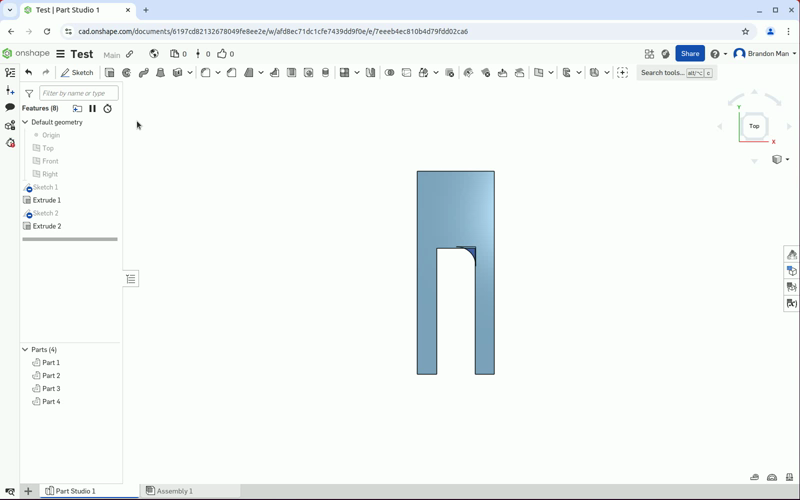
key(shift+h)
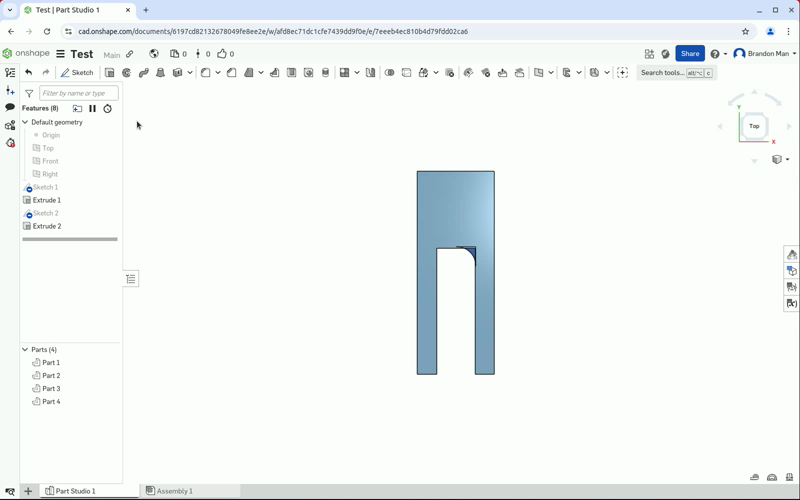
key(shift+h)
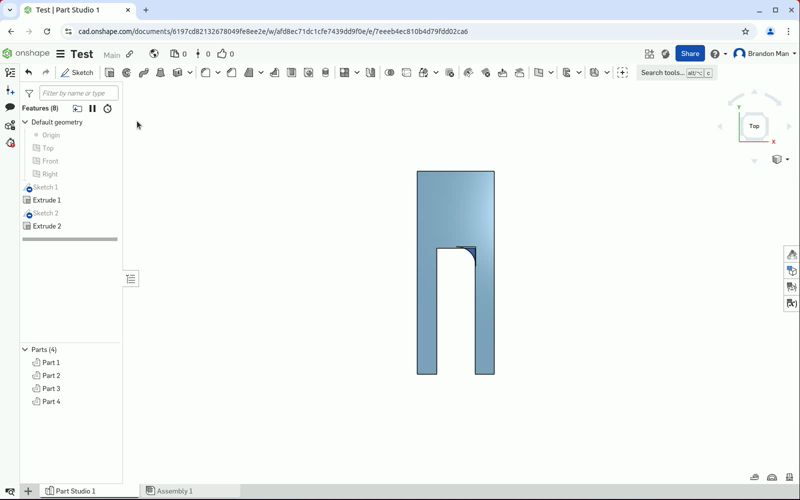
mouse_move(73, 189)
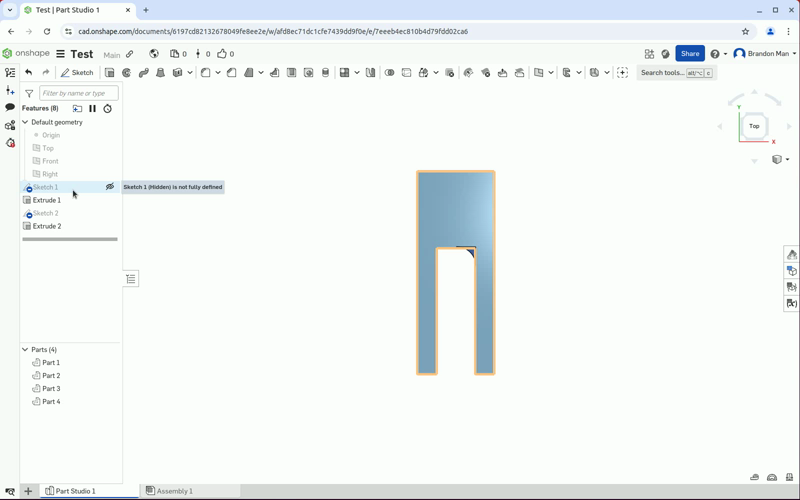
click(73, 189)
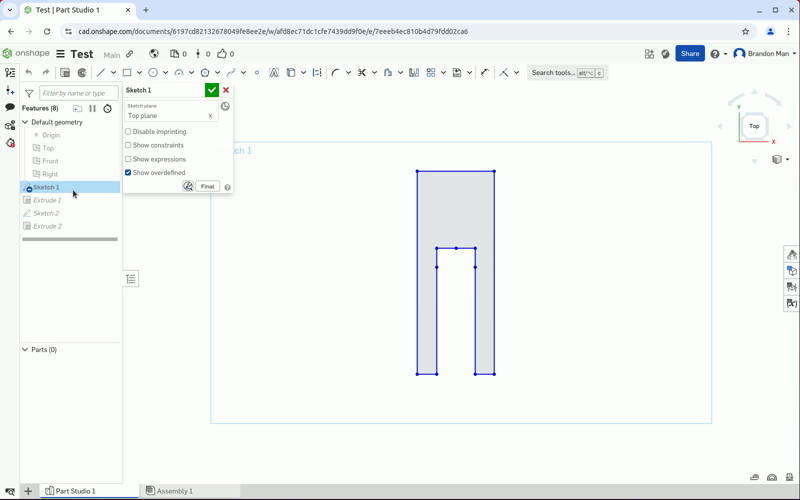
mouse_move(229, 92)
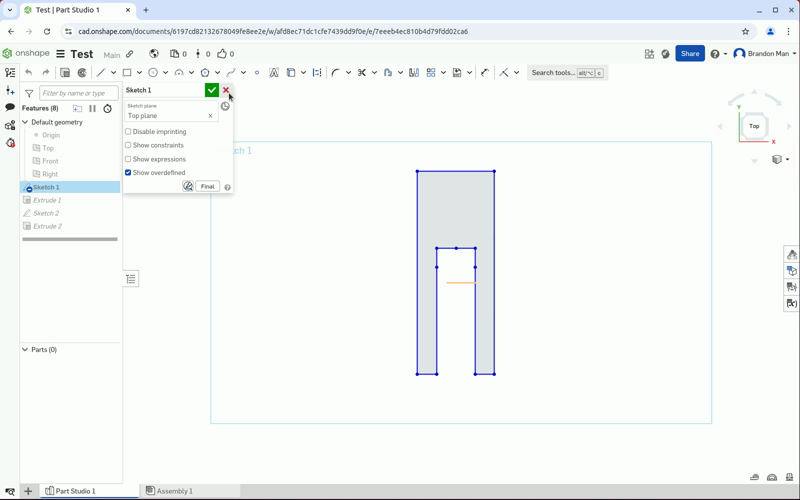
click(229, 92)
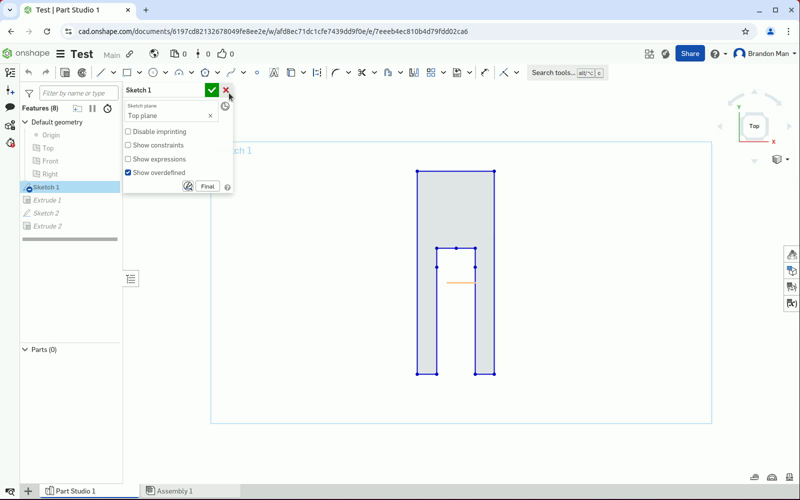
key(shift+s)
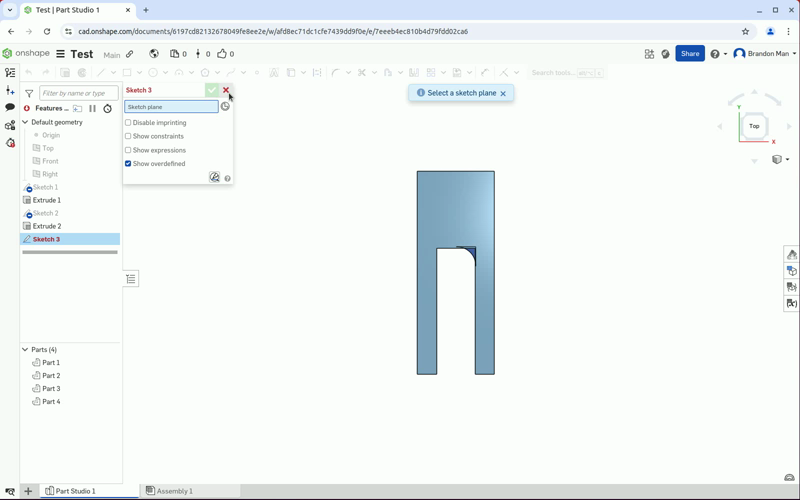
mouse_move(73, 150)
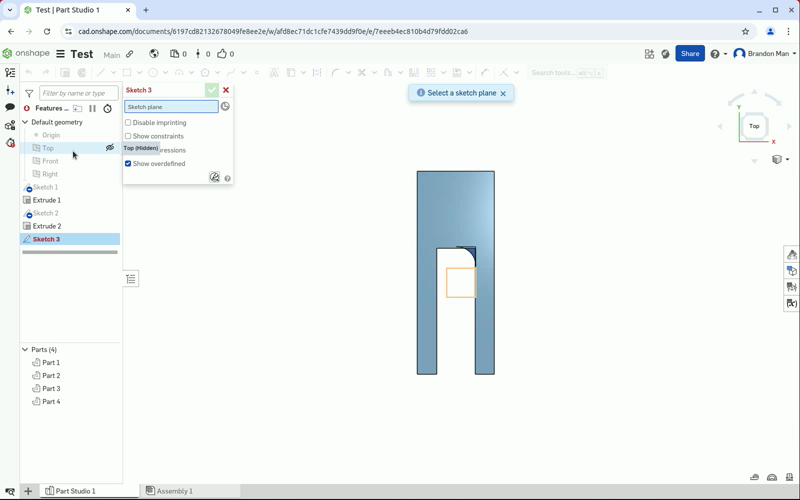
click(73, 150)
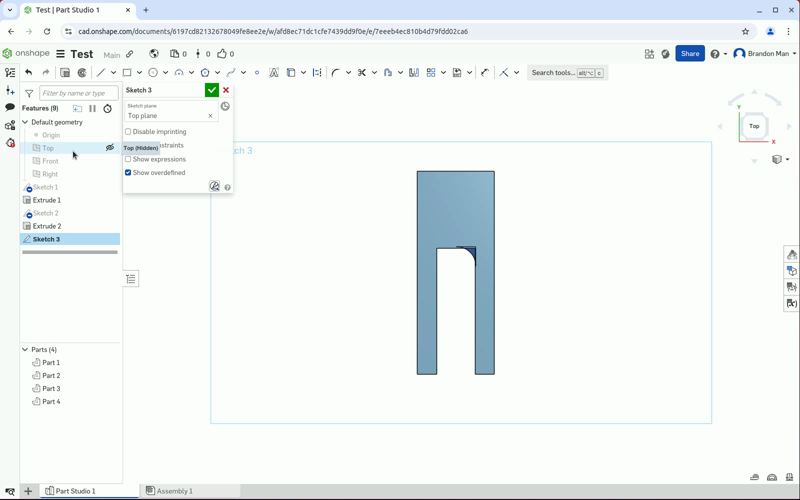
mouse_move(73, 352)
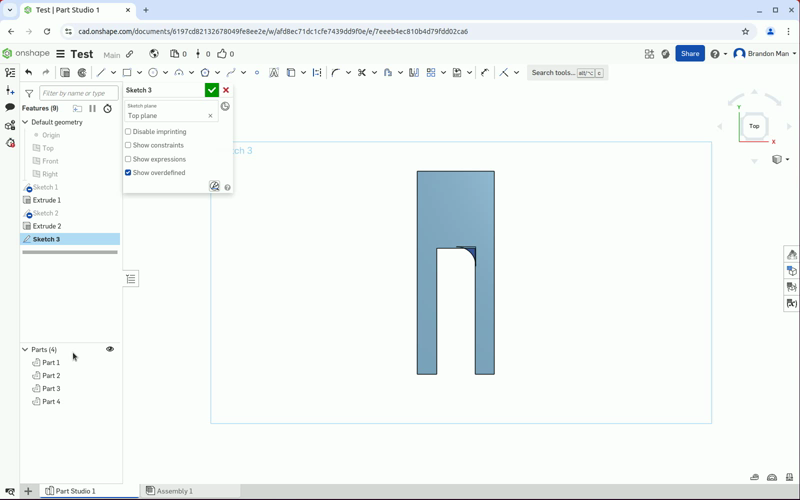
key(y)
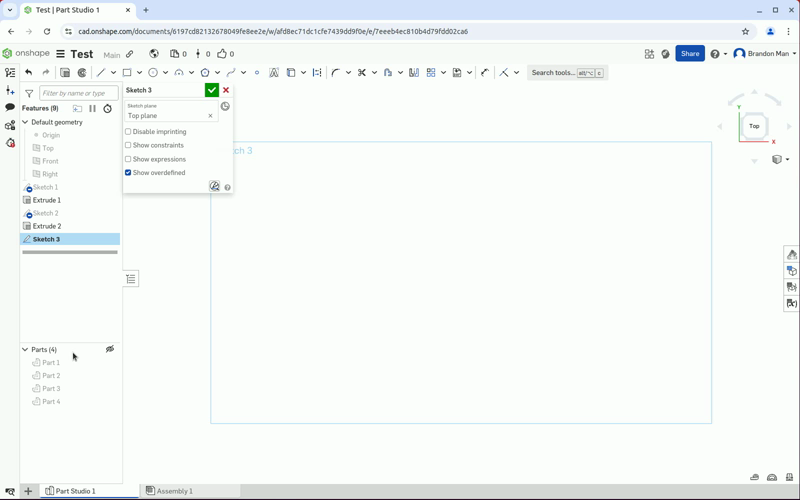
key(a)
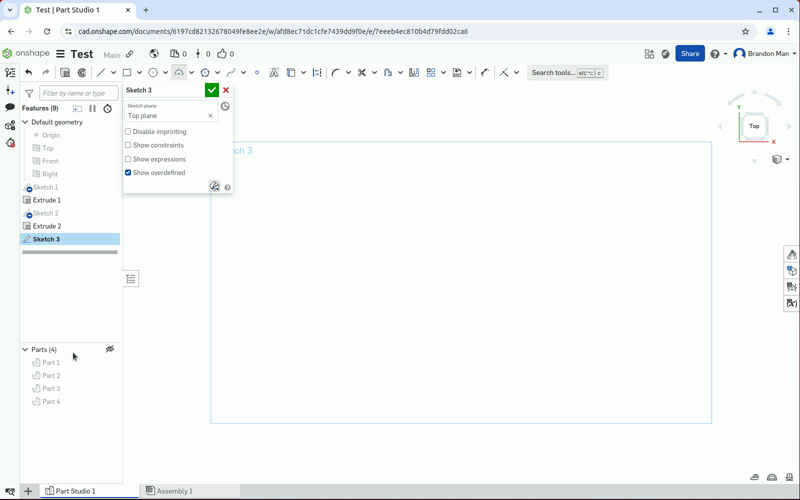
key_down(shift)
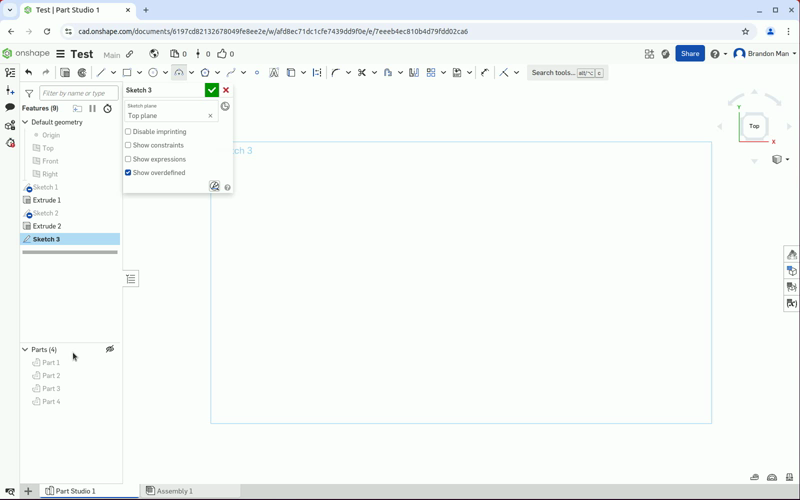
mouse_move(437, 266)
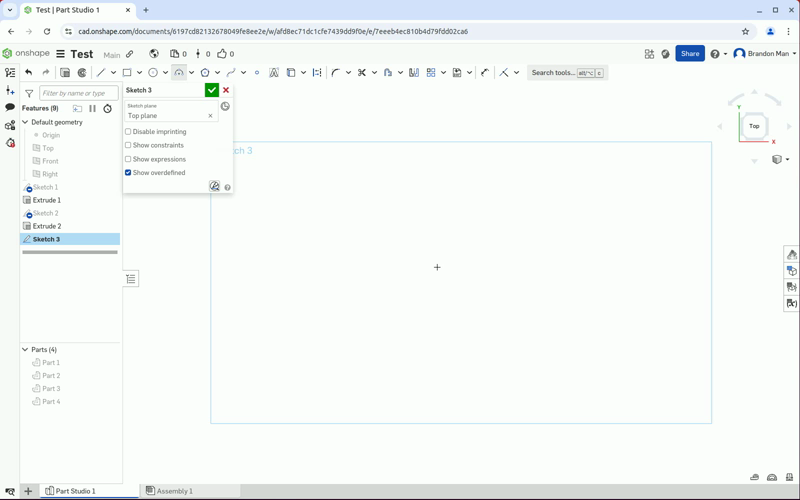
click(437, 266)
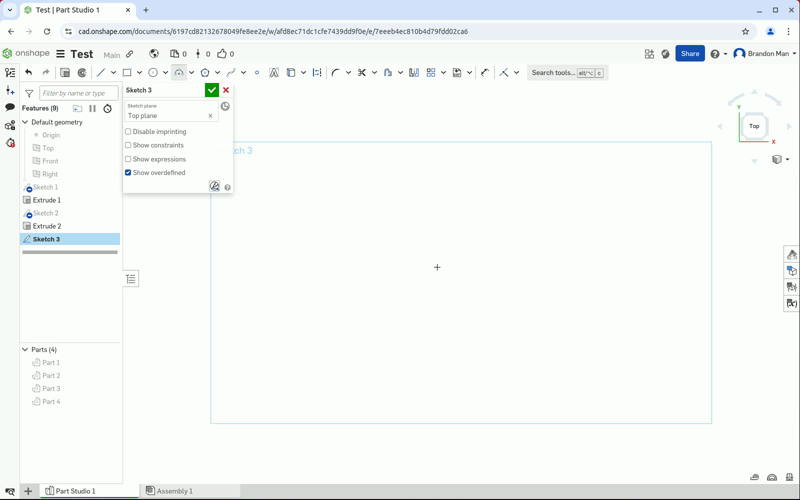
key_up(shift)
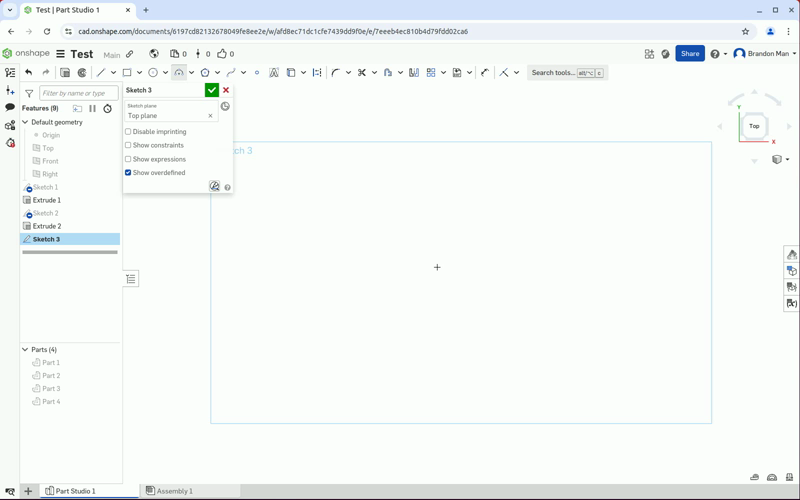
key_down(shift)
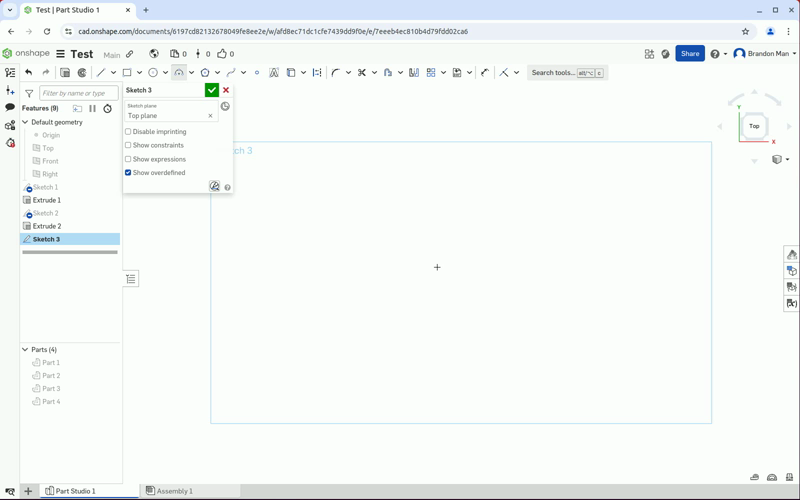
mouse_move(457, 246)
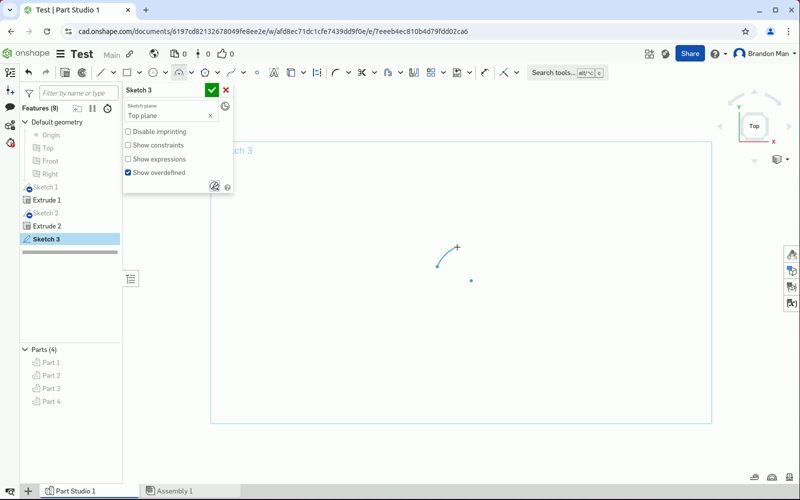
click(457, 246)
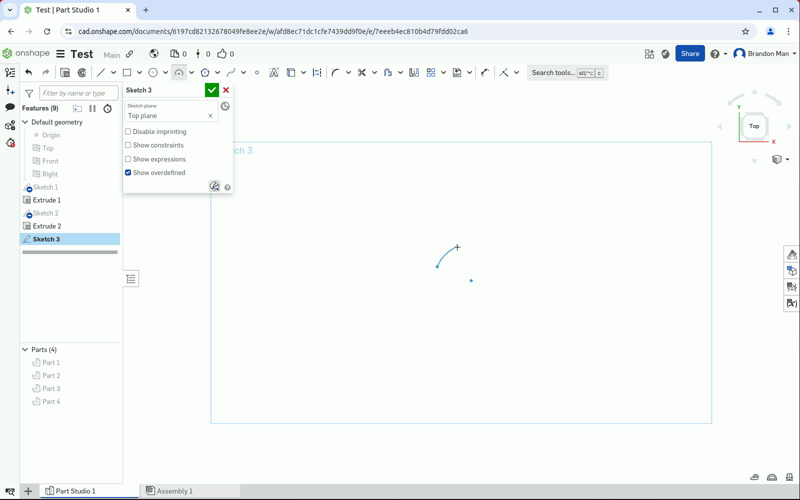
mouse_move(443, 252)
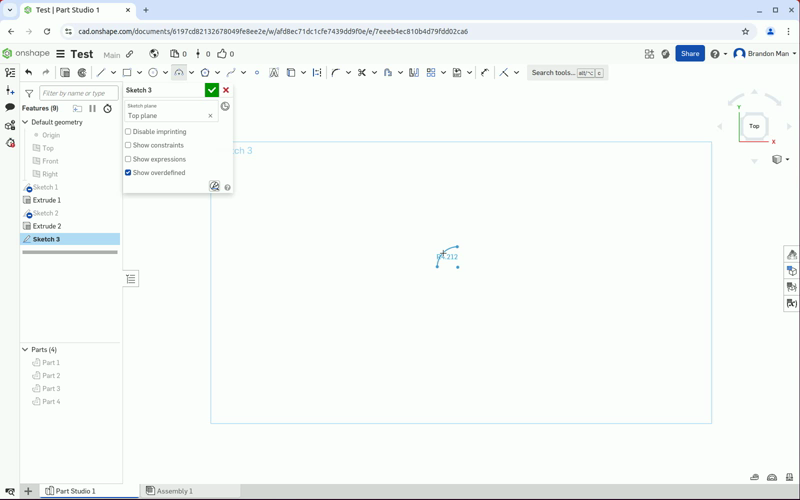
click(443, 252)
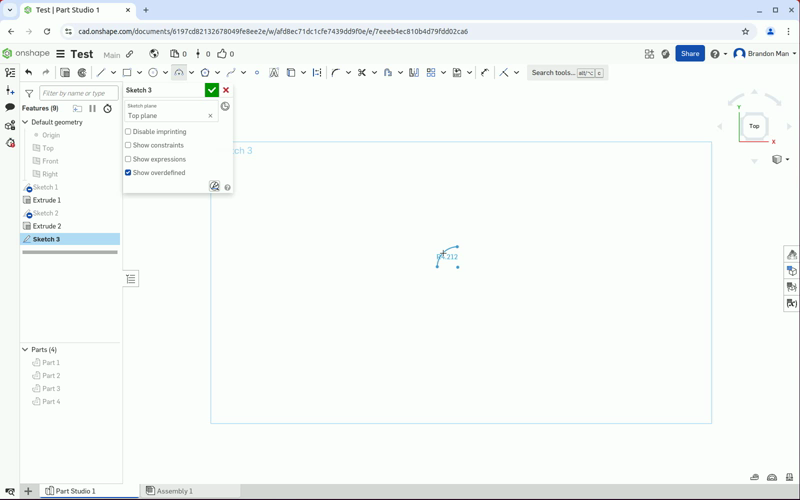
key_up(shift)
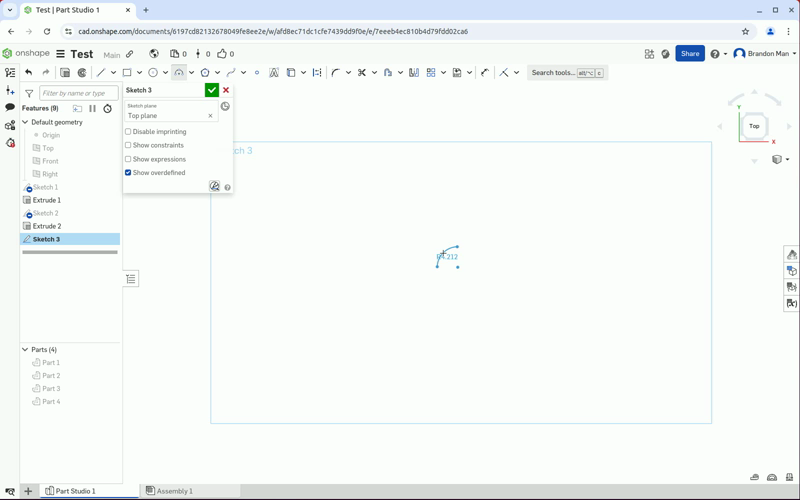
key(esc)
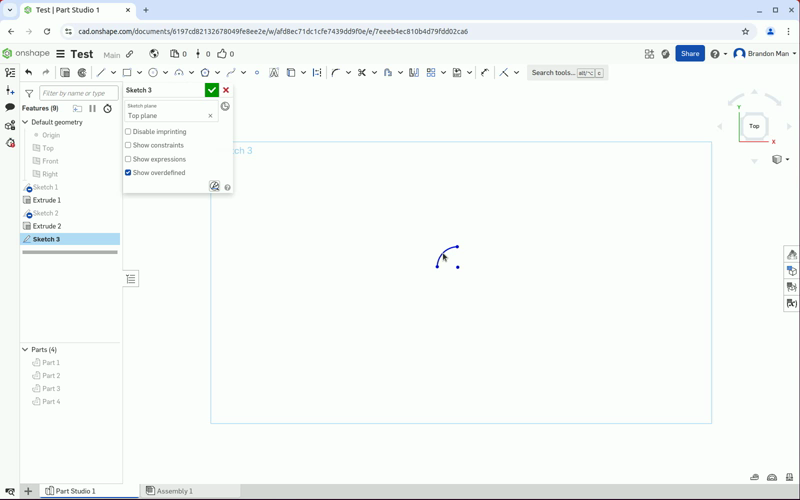
key(l)
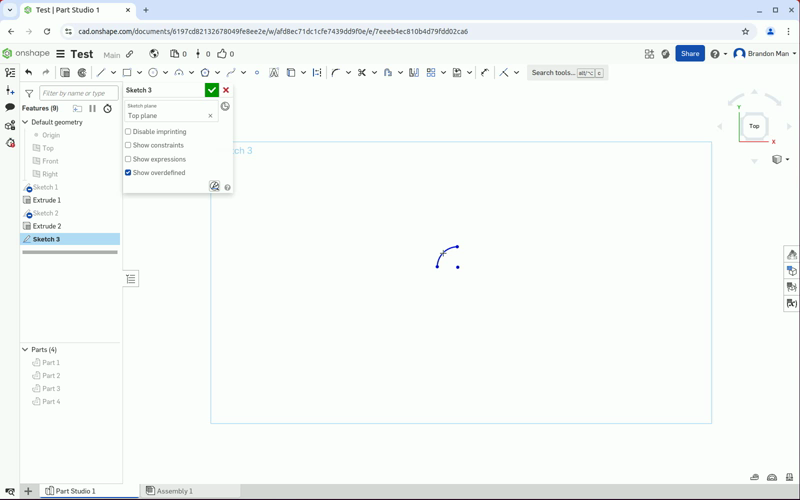
mouse_move(457, 246)
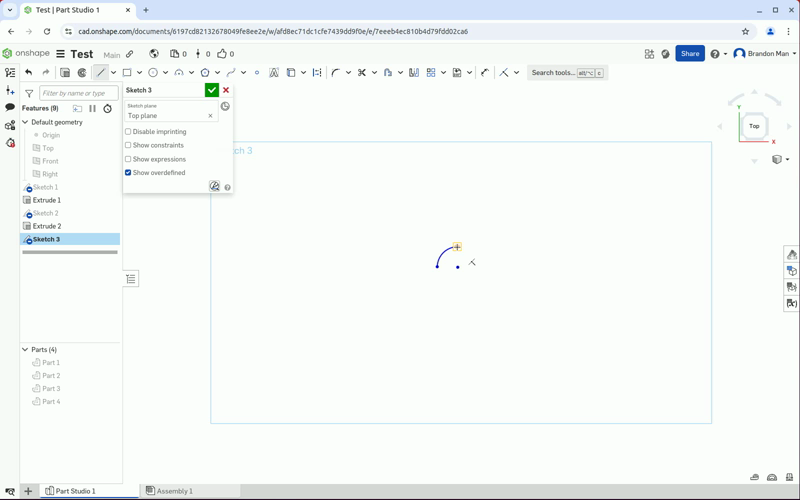
click(457, 246)
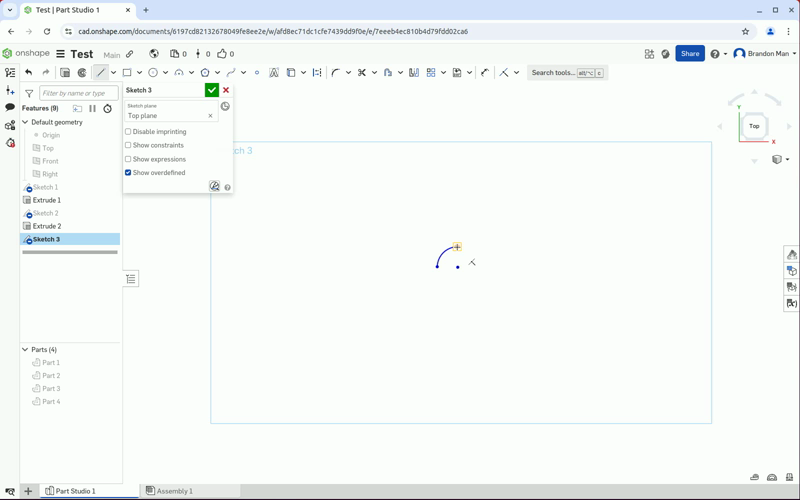
key_down(shift)
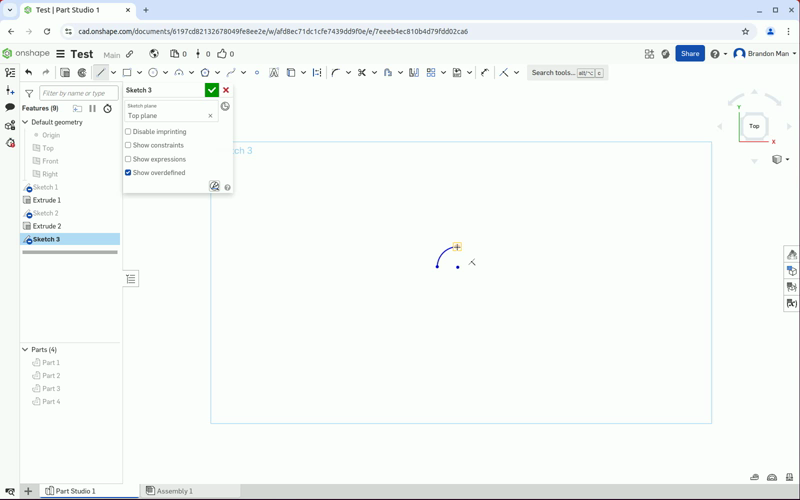
mouse_move(487, 246)
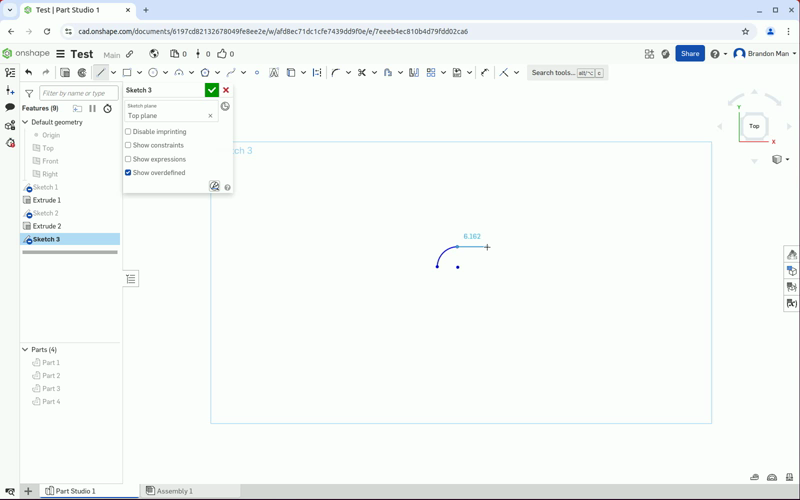
mouse_move(437, 246)
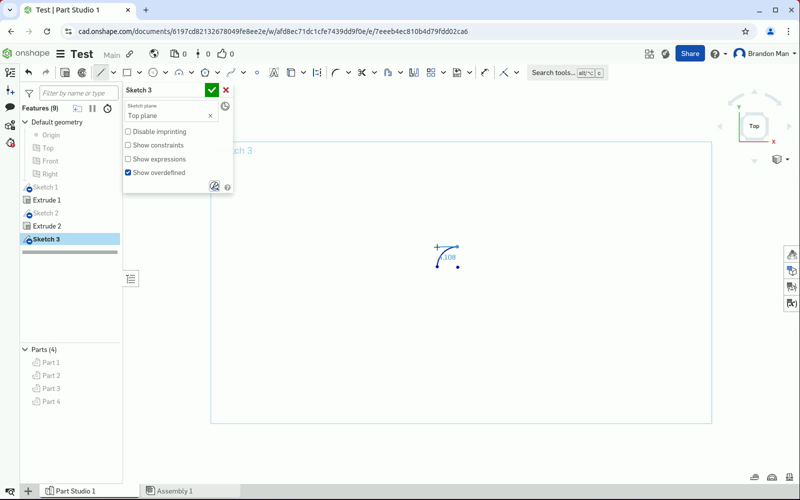
click(437, 246)
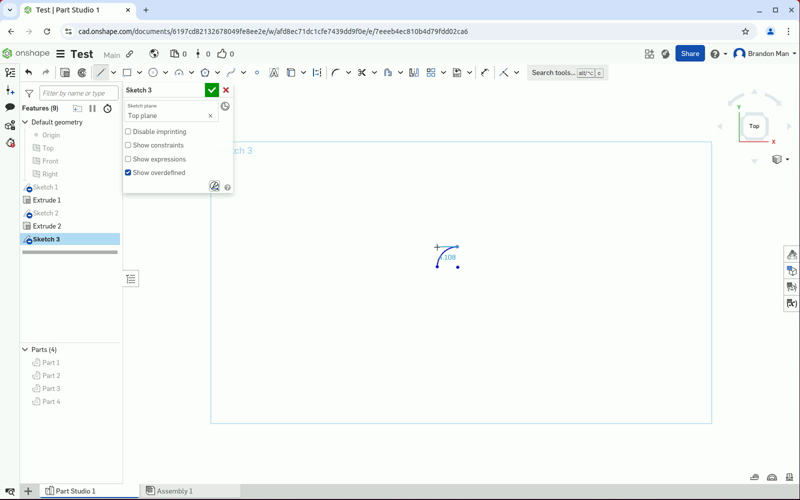
key_up(shift)
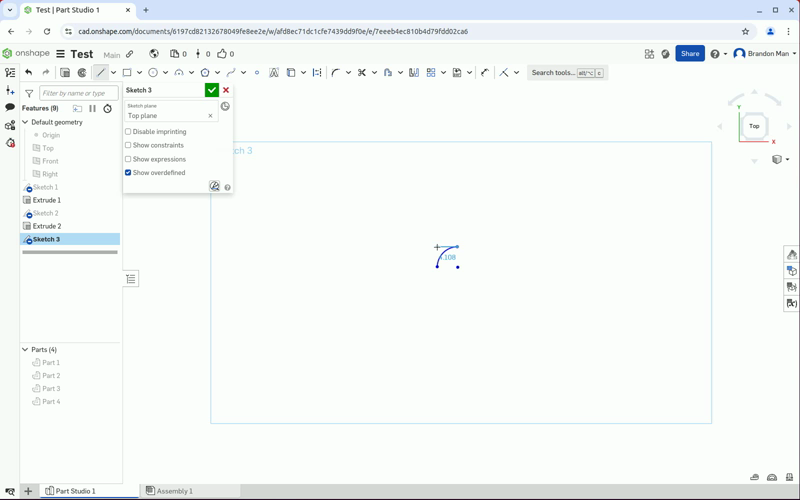
mouse_move(467, 246)
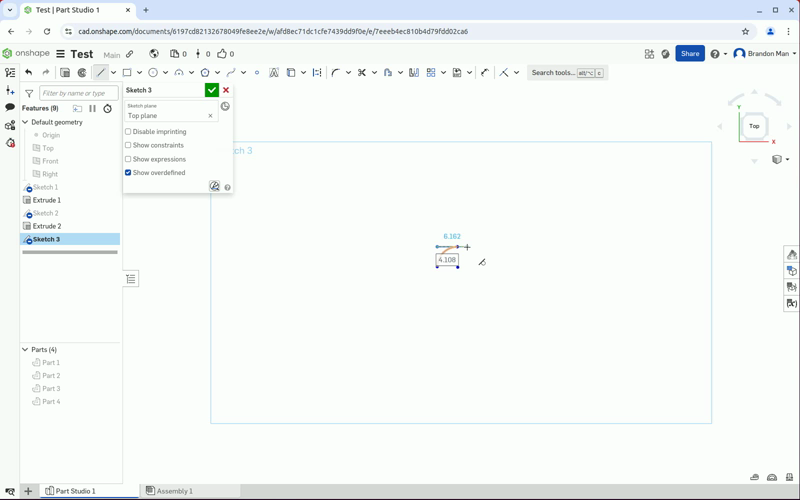
key_down(shift)
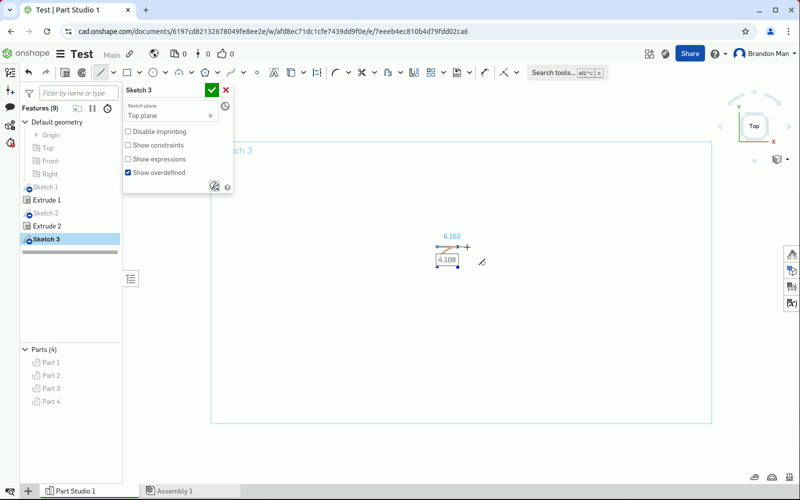
mouse_move(437, 266)
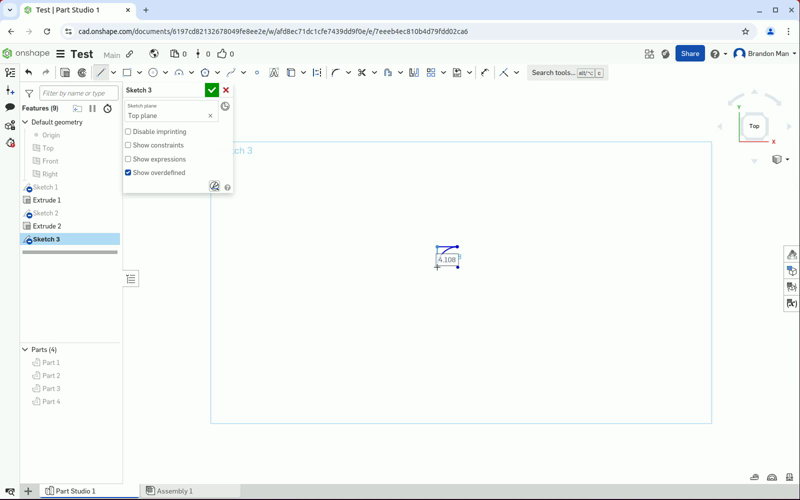
key_up(shift)
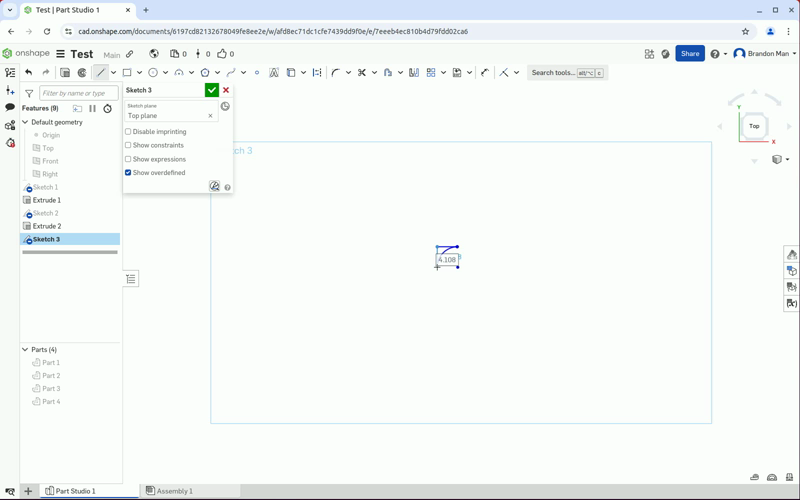
click(437, 266)
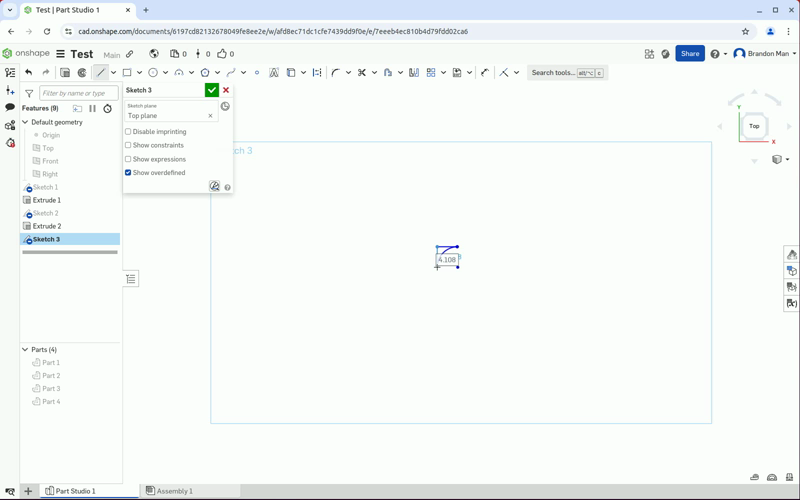
key(esc)
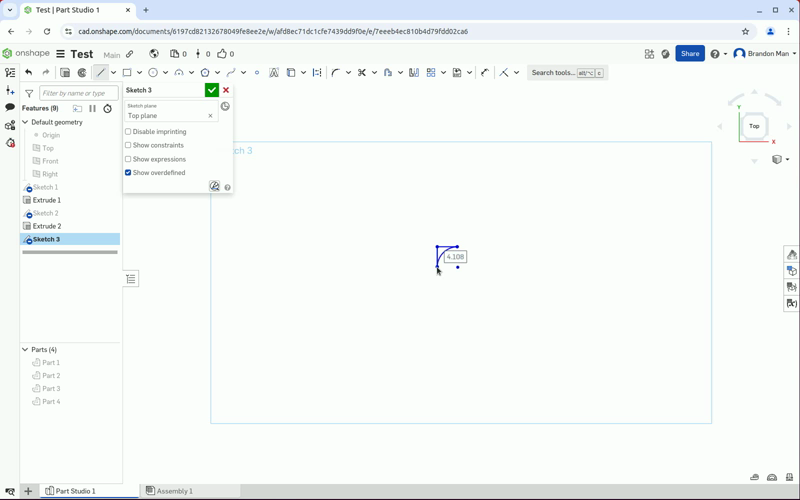
mouse_move(437, 249)
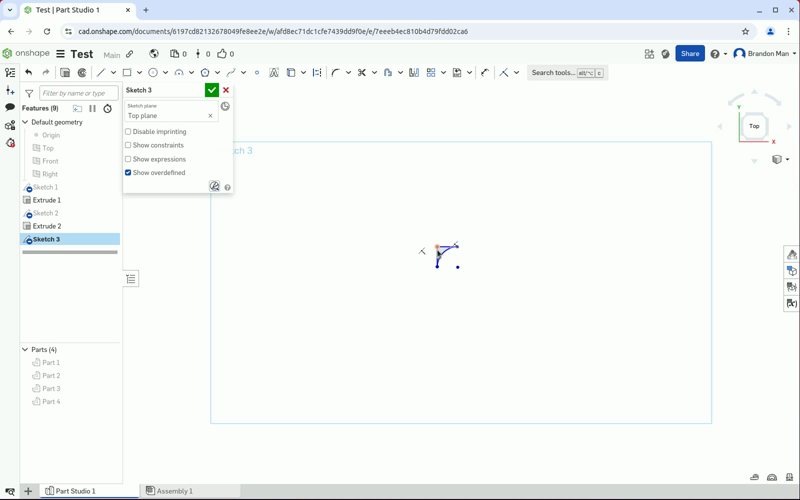
scroll(6)
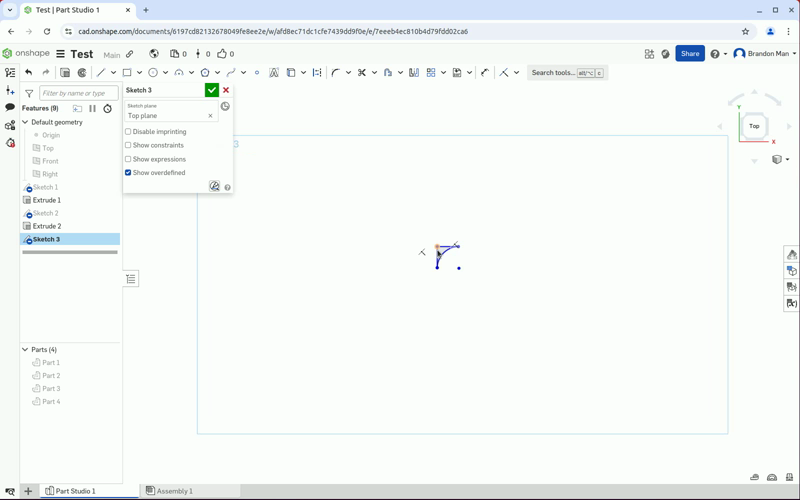
scroll(6)
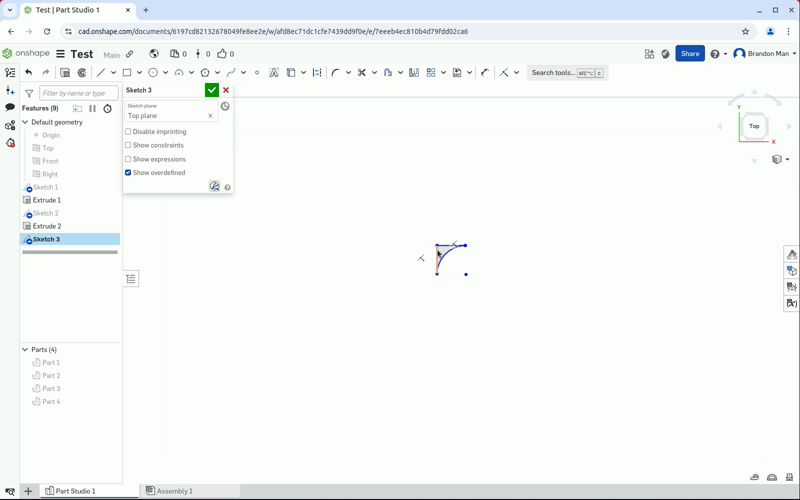
scroll(6)
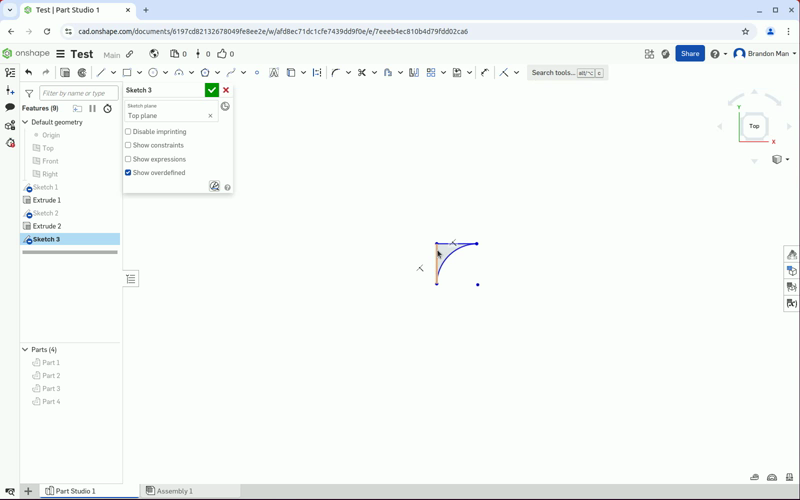
scroll(6)
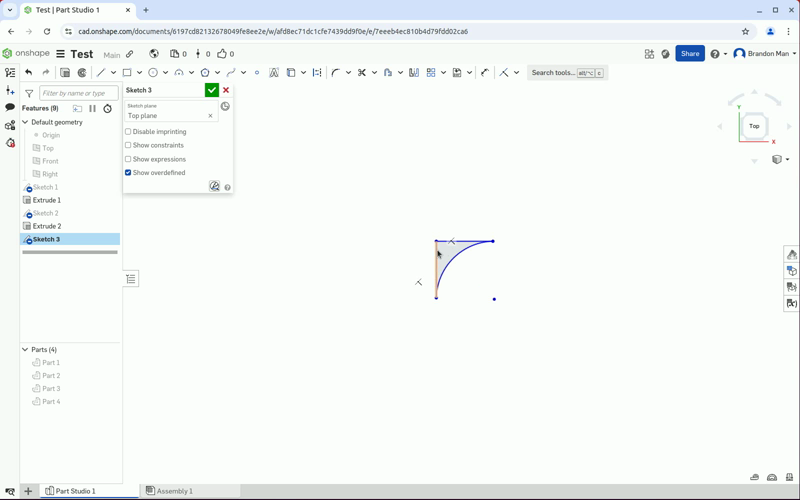
scroll(6)
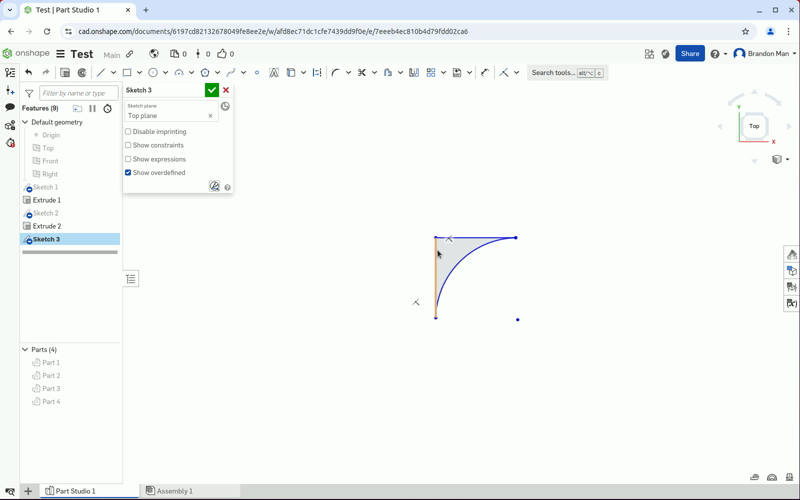
scroll(6)
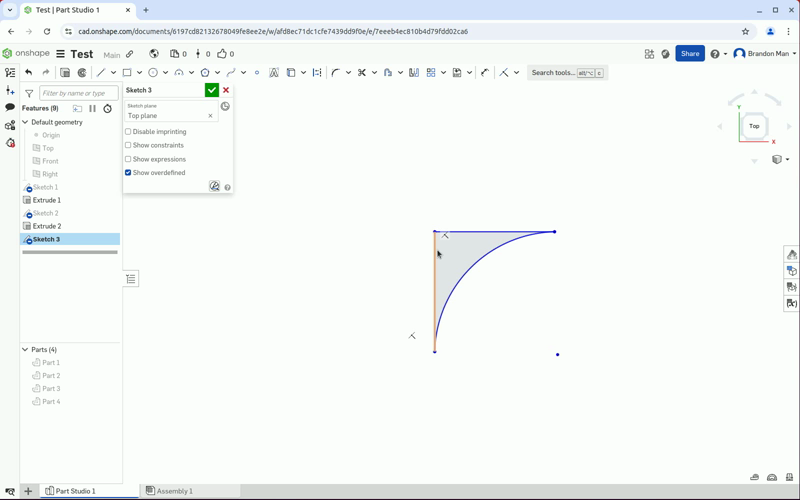
scroll(6)
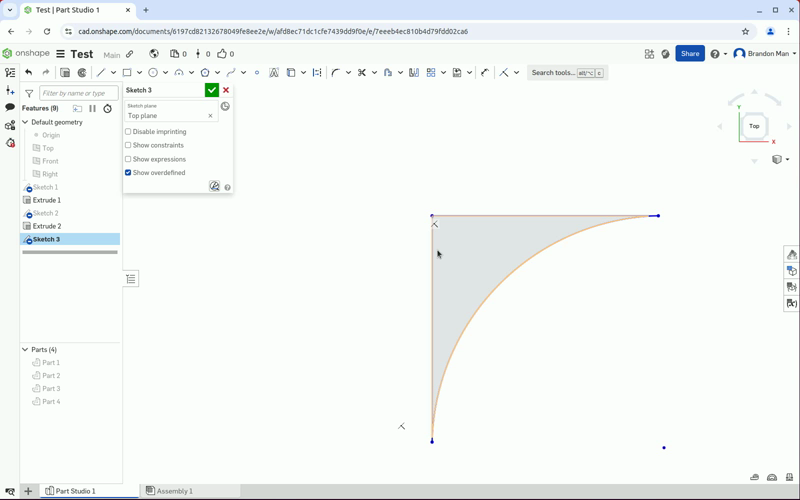
click(437, 249)
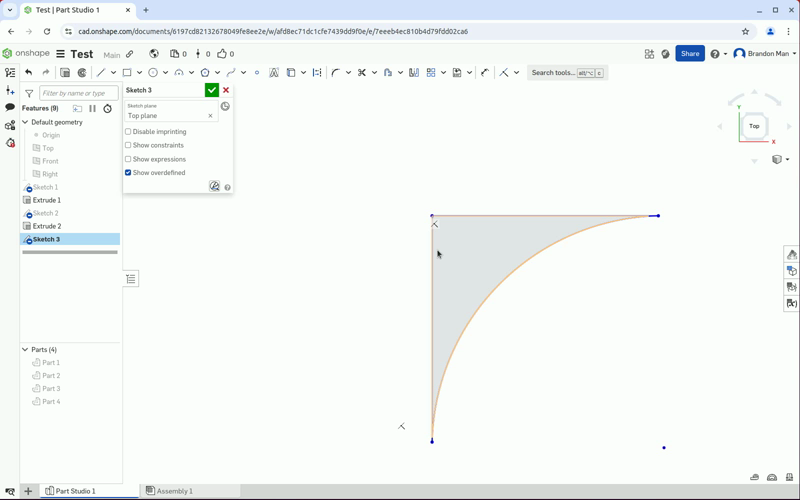
scroll(-6)
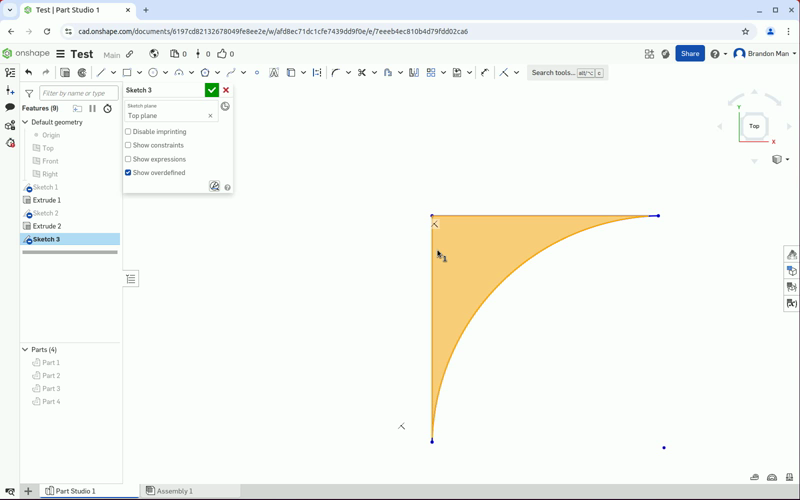
scroll(-6)
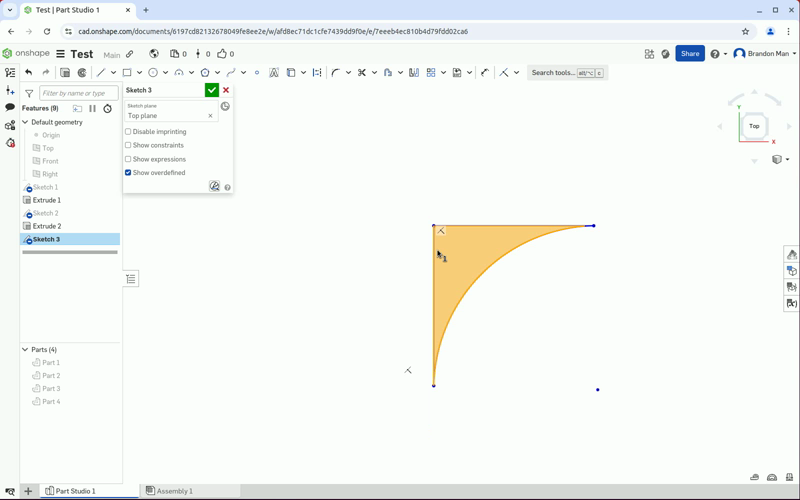
scroll(-6)
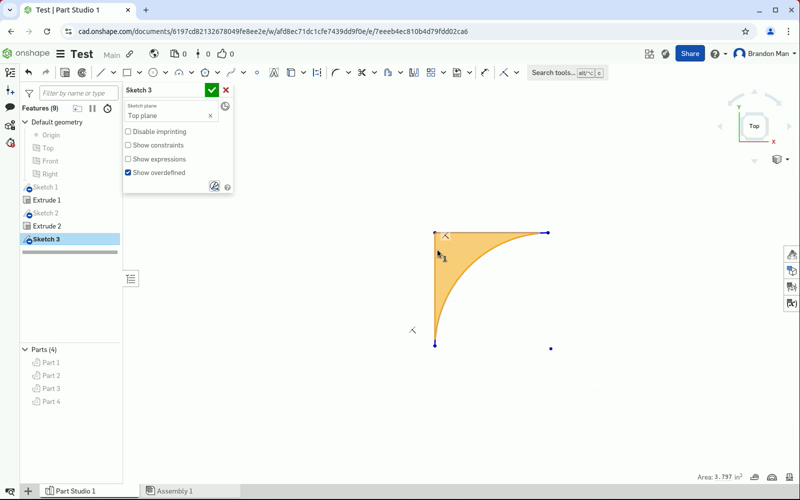
scroll(-6)
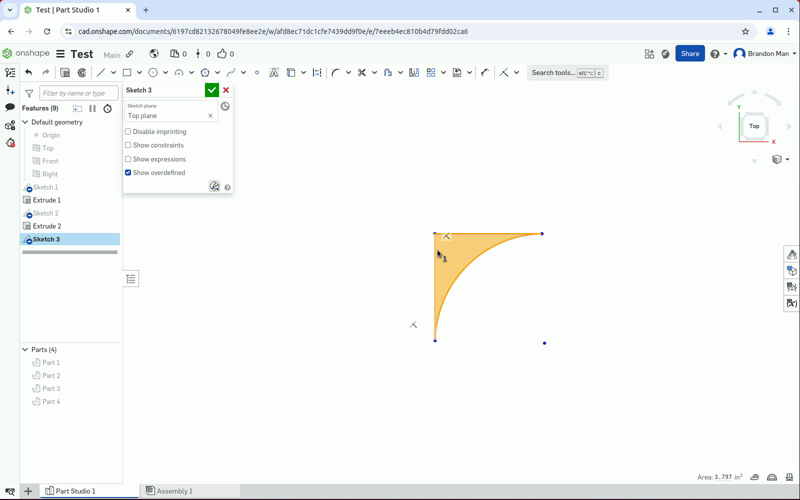
scroll(-6)
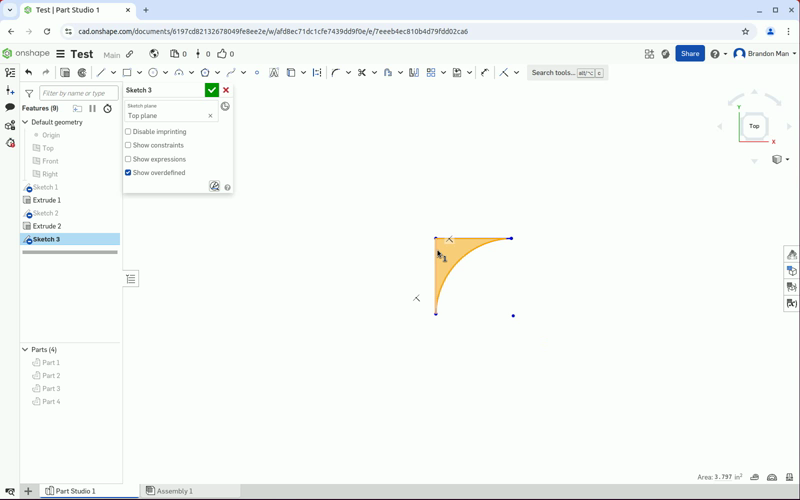
scroll(-6)
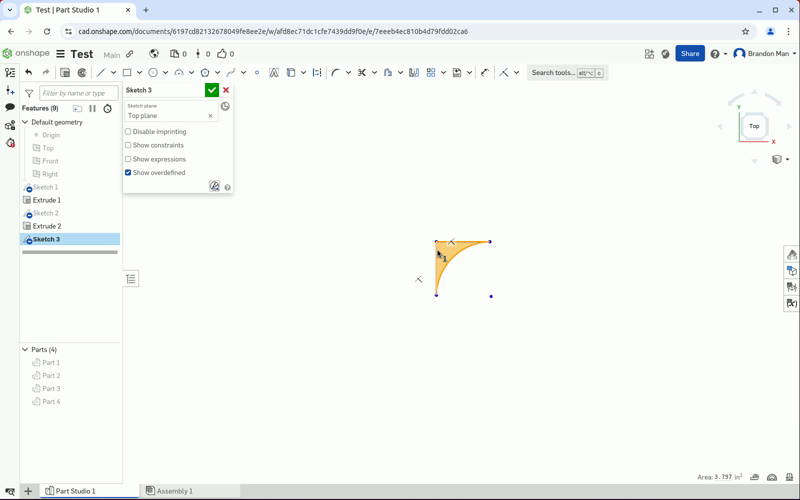
scroll(-6)
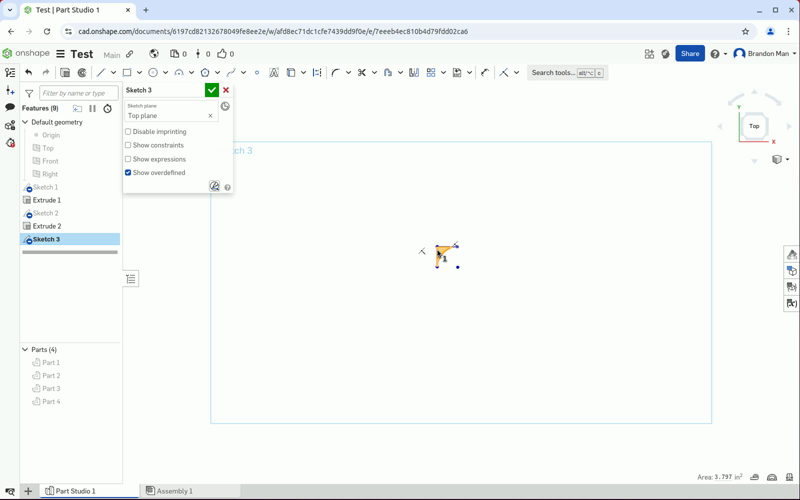
mouse_move(73, 352)
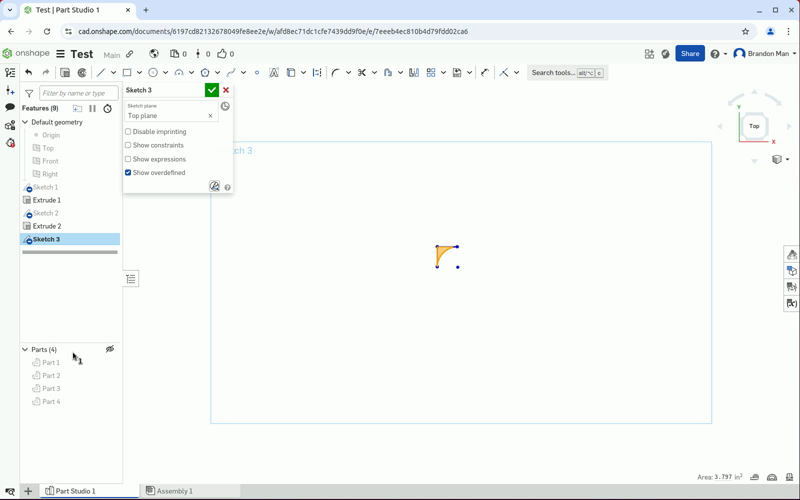
key(shift+y)
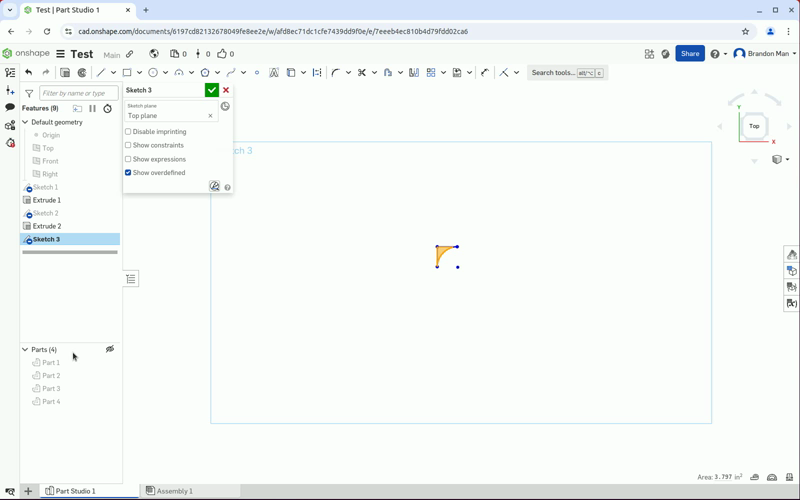
key(shift+e)
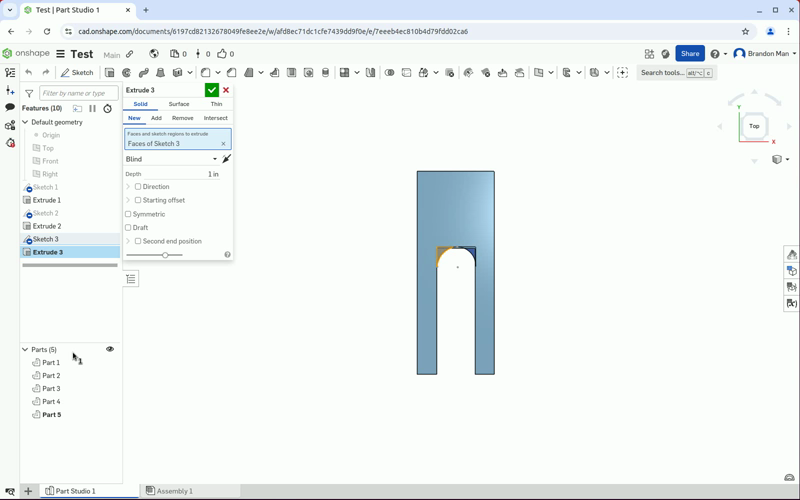
mouse_move(143, 106)
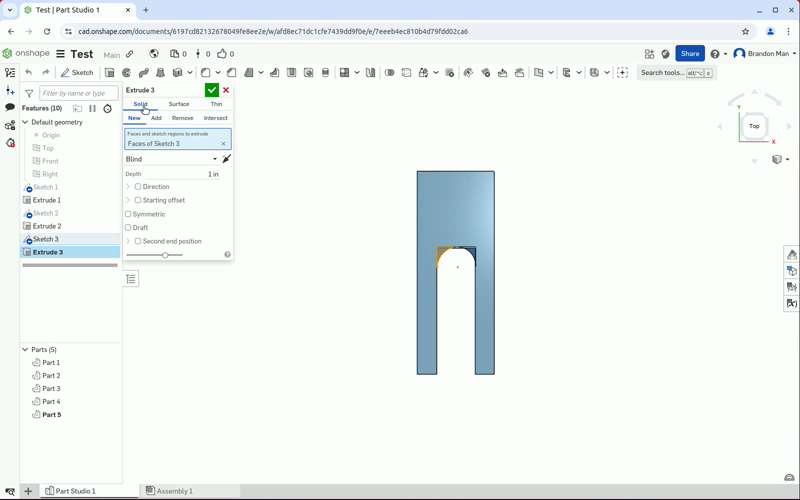
click(143, 106)
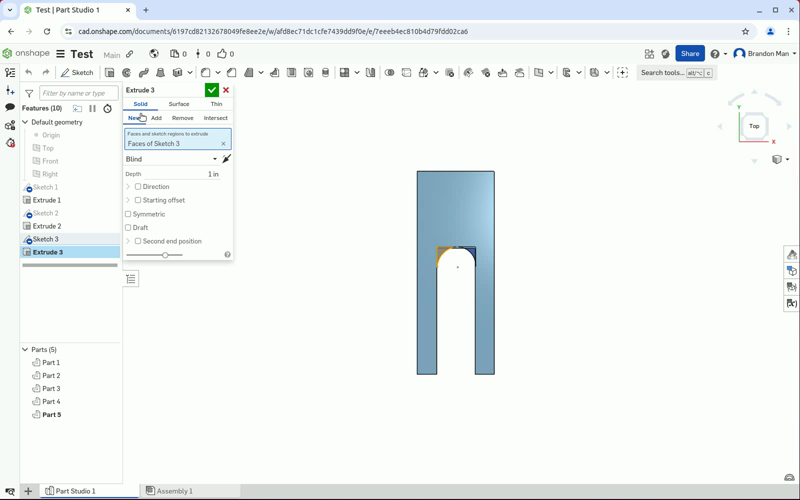
mouse_move(137, 120)
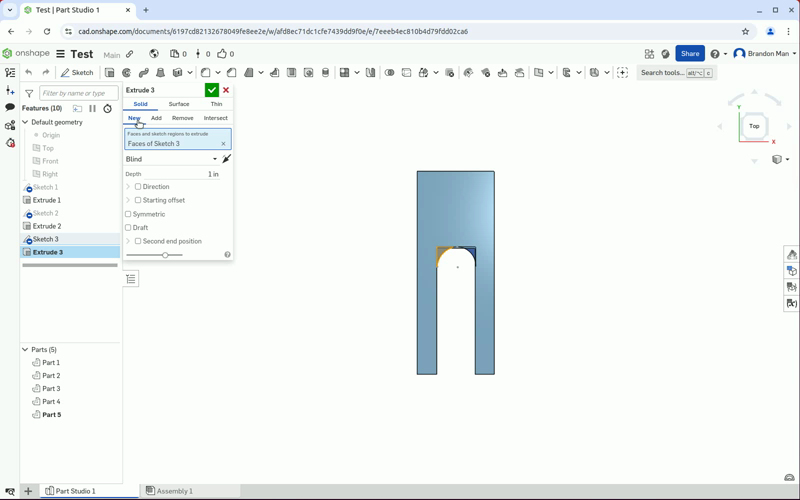
click(137, 120)
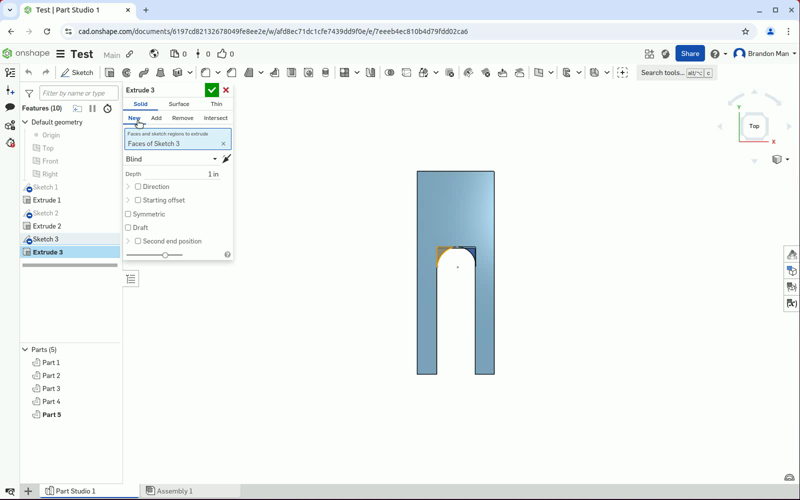
key(tab, 4)
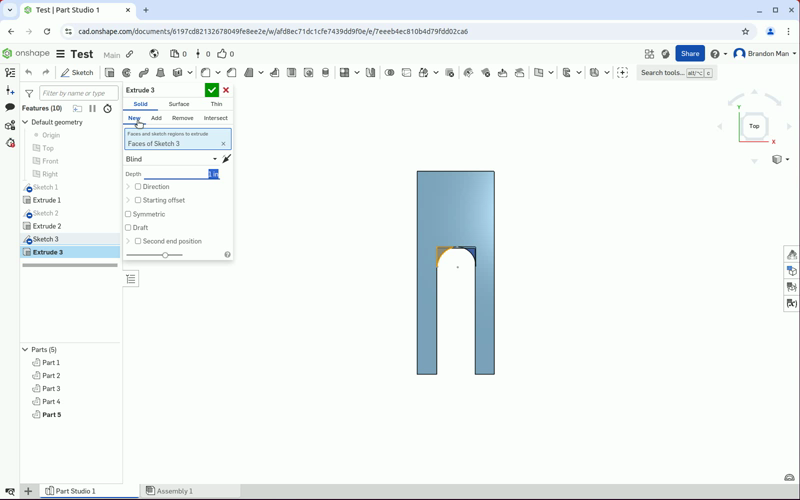
text(0.963)
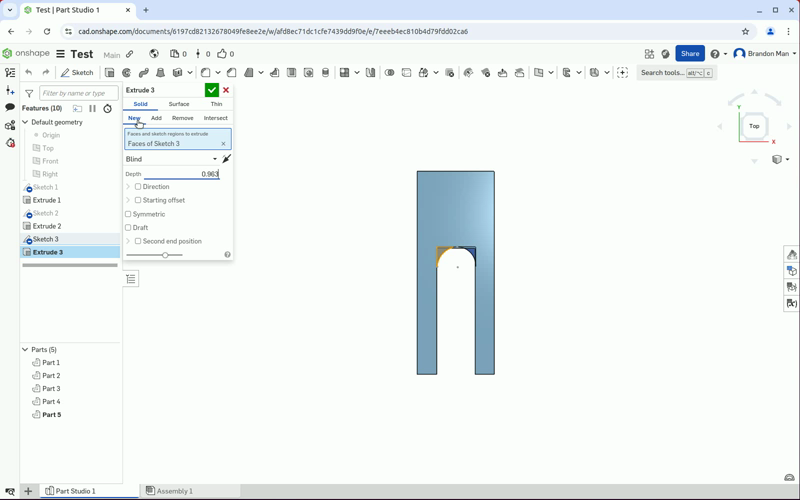
key(enter)
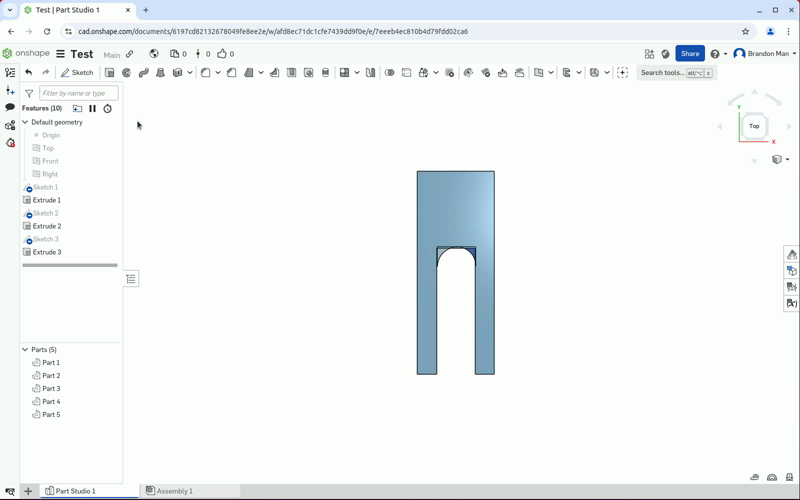
key(shift+h)
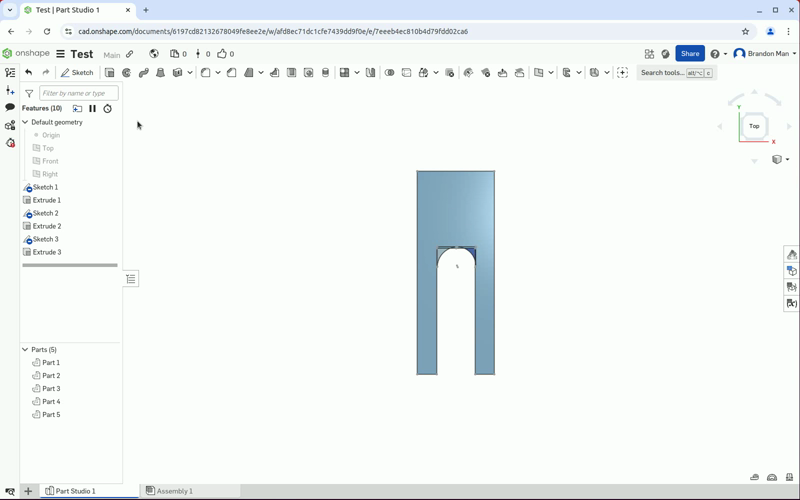
key(shift+h)
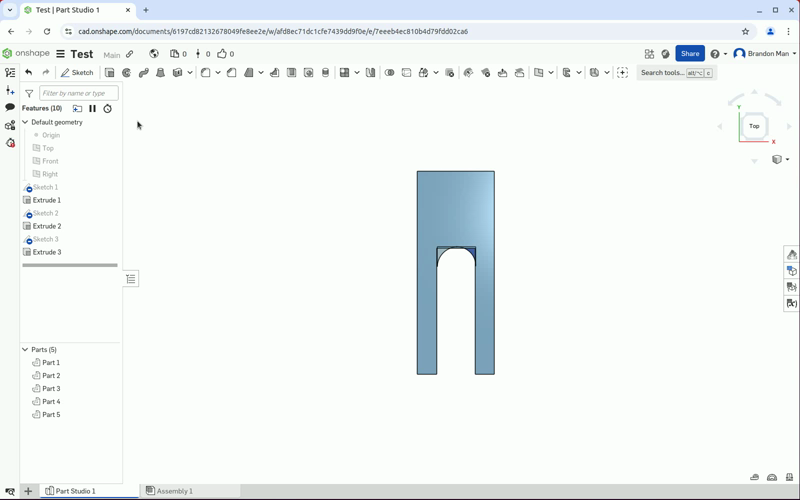
mouse_move(73, 189)
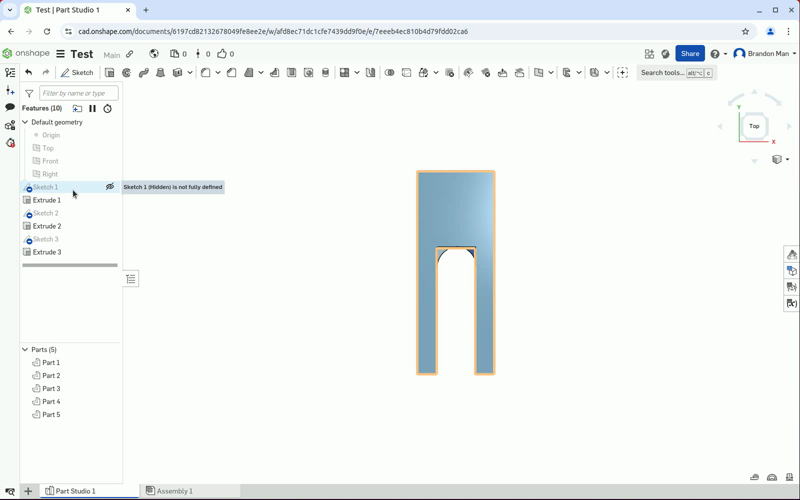
click(73, 189)
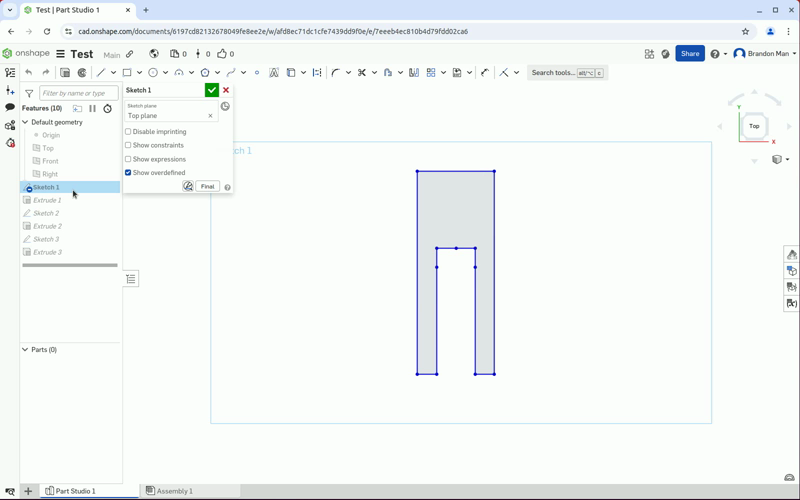
mouse_move(229, 92)
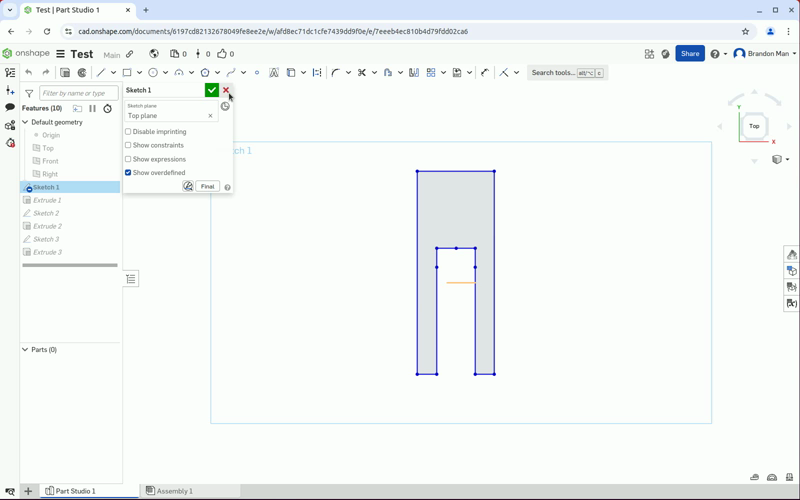
click(229, 92)
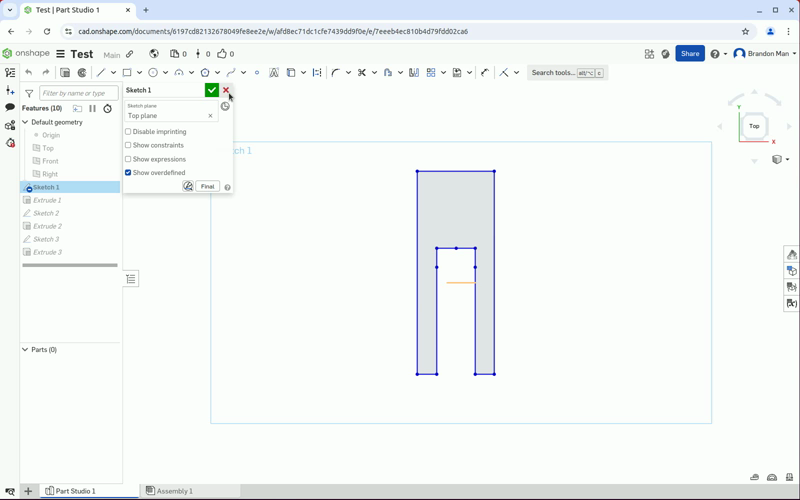
key(shift+s)
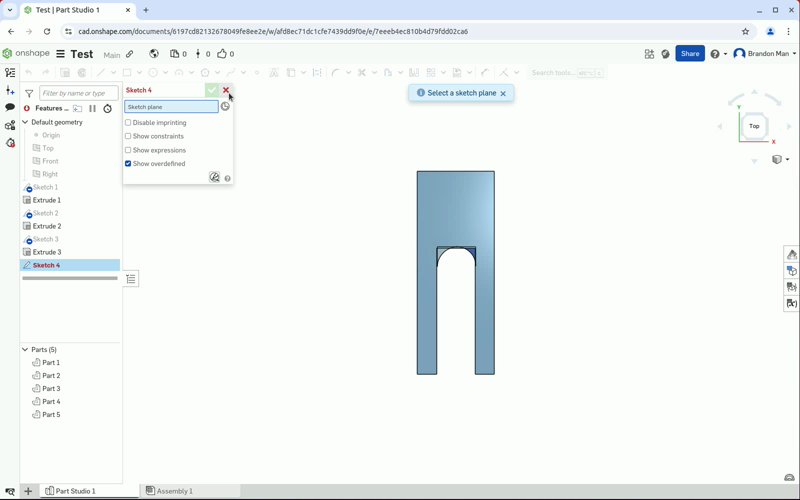
mouse_move(73, 150)
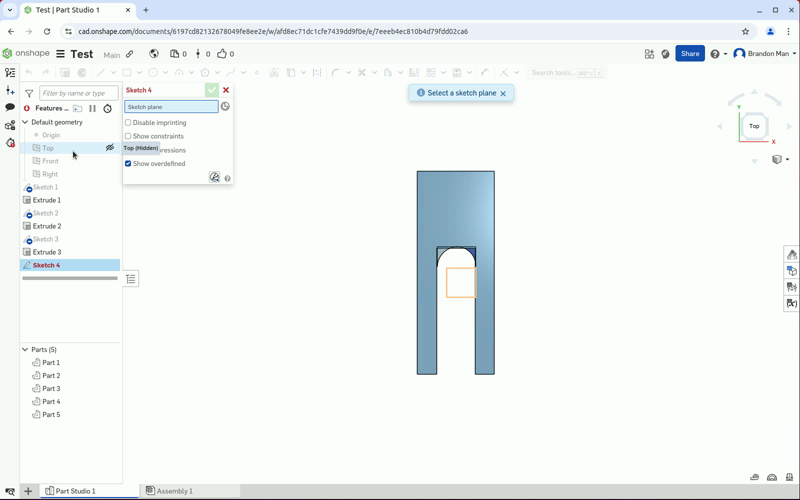
click(73, 150)
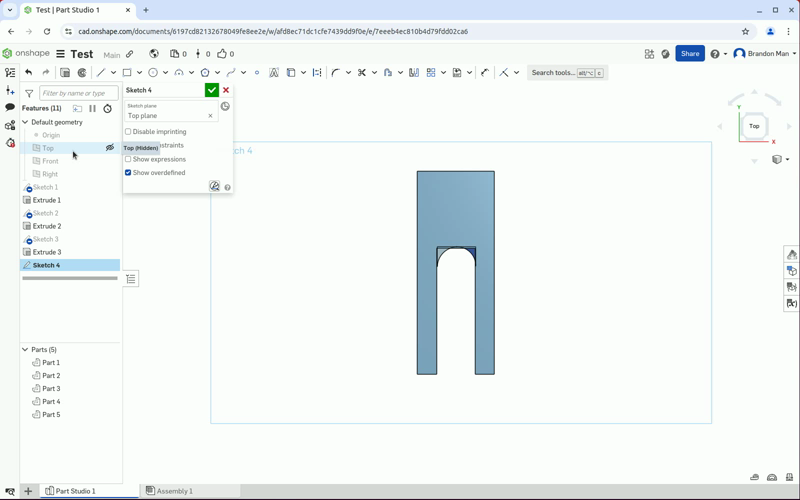
mouse_move(73, 352)
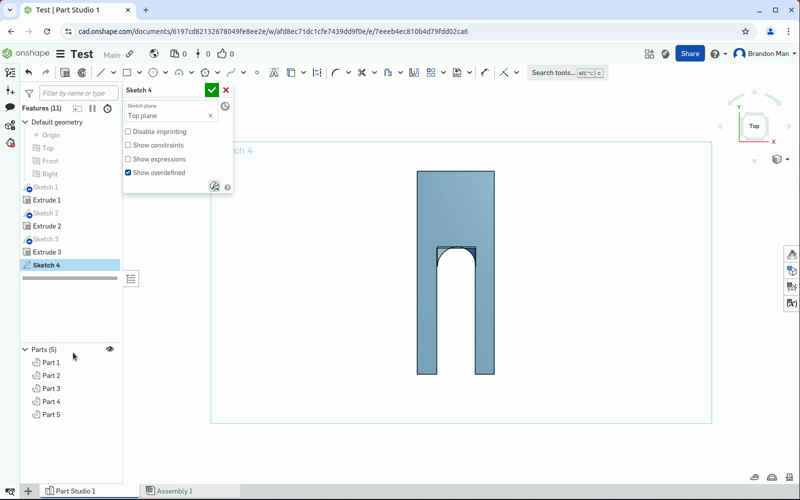
key(y)
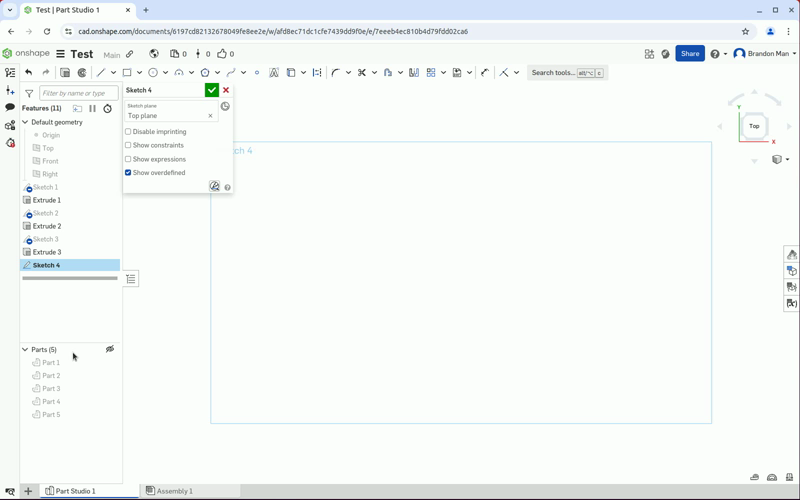
key(l)
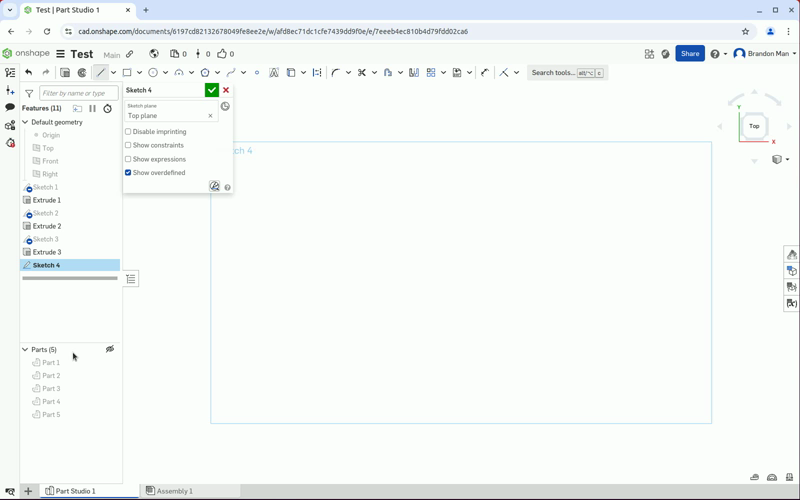
key_down(shift)
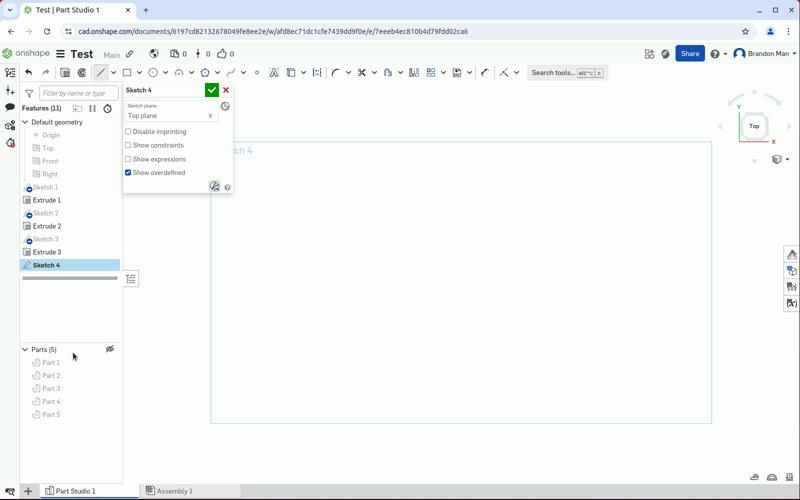
mouse_move(405, 374)
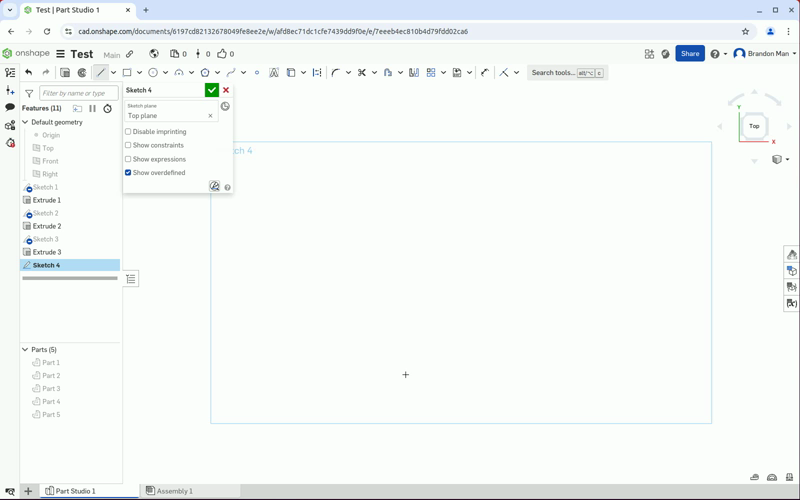
click(405, 374)
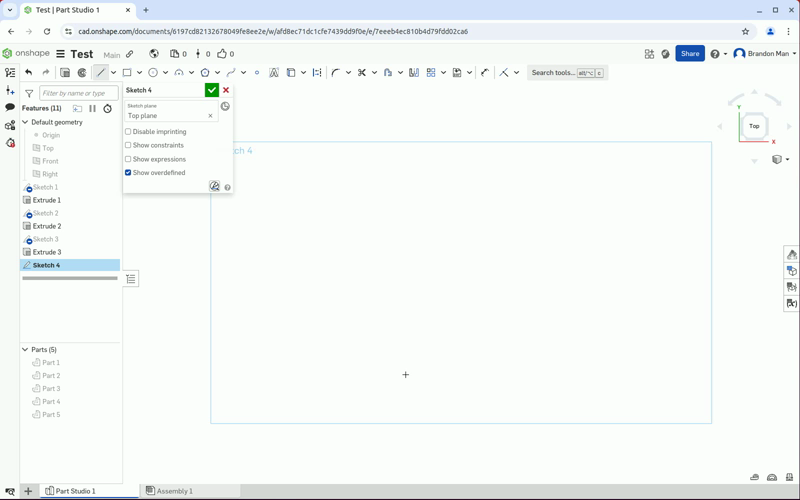
key_up(shift)
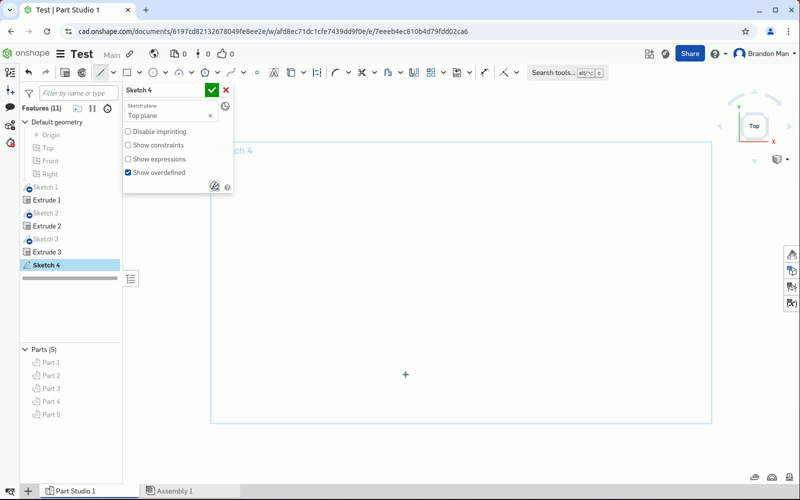
key_down(shift)
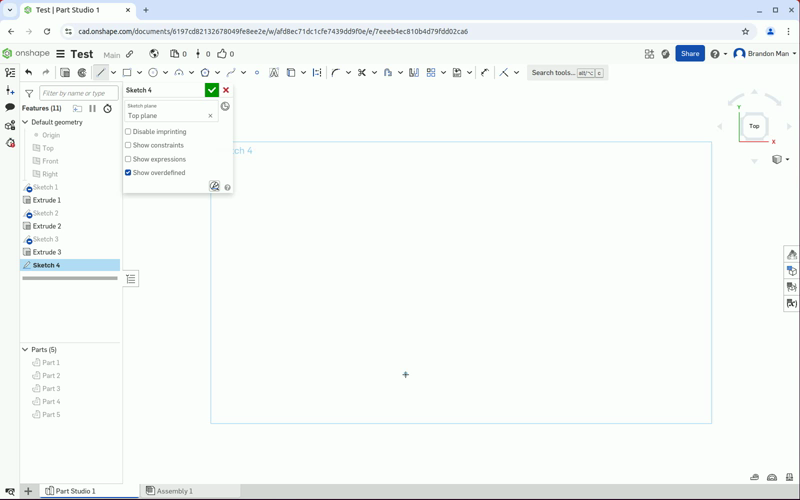
mouse_move(435, 374)
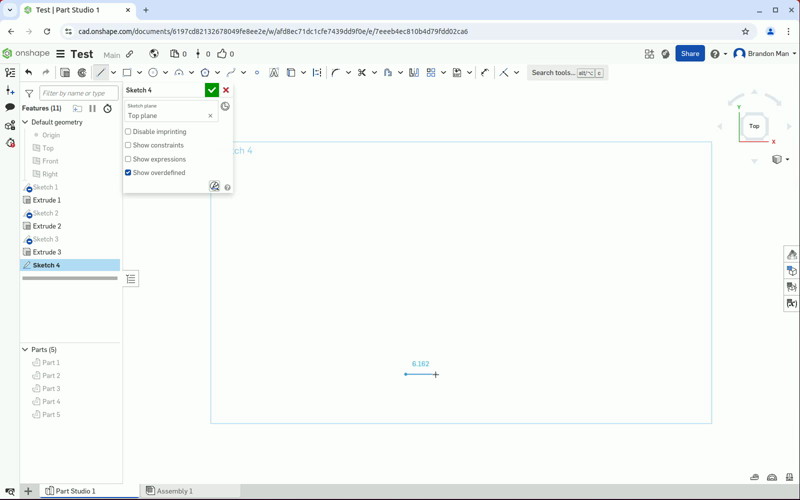
mouse_move(418, 374)
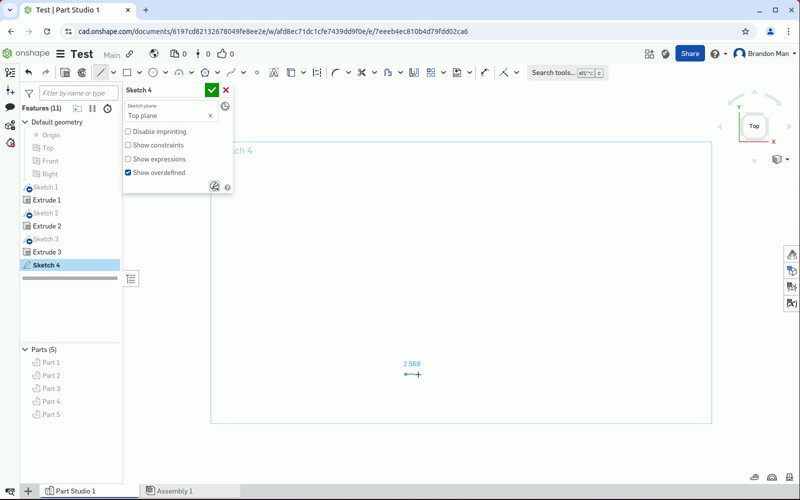
click(418, 374)
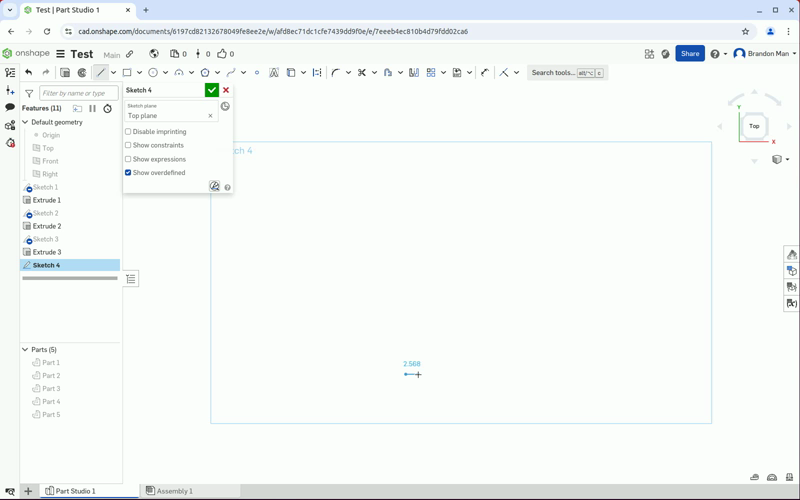
key_up(shift)
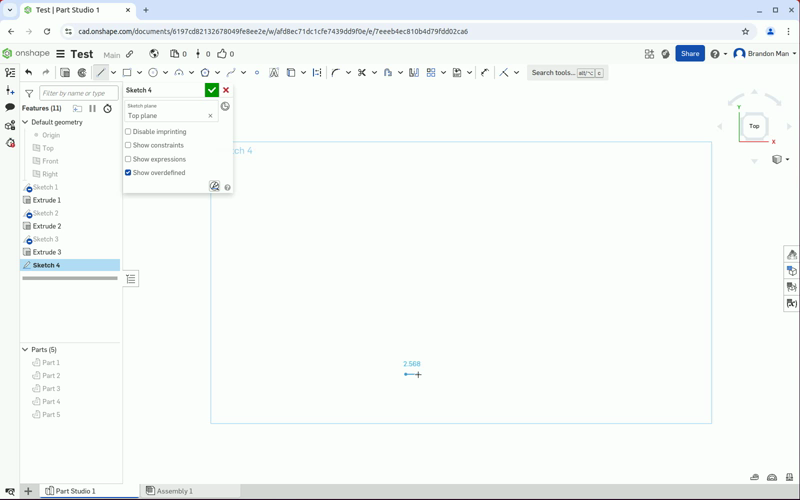
key_down(shift)
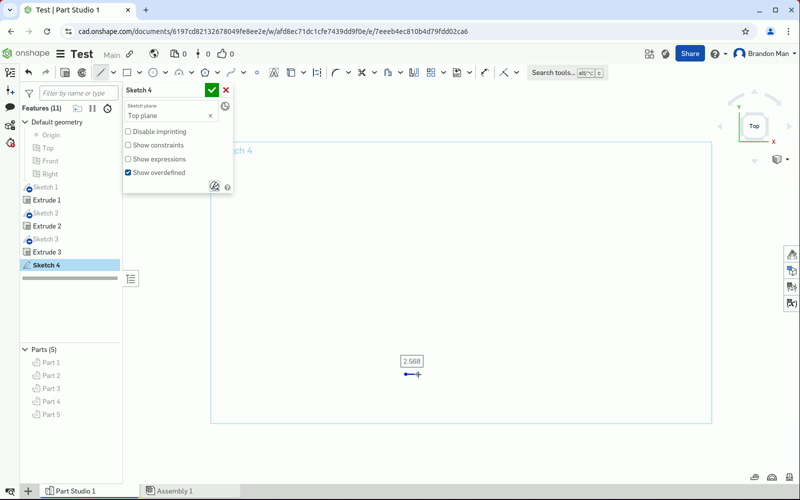
mouse_move(418, 171)
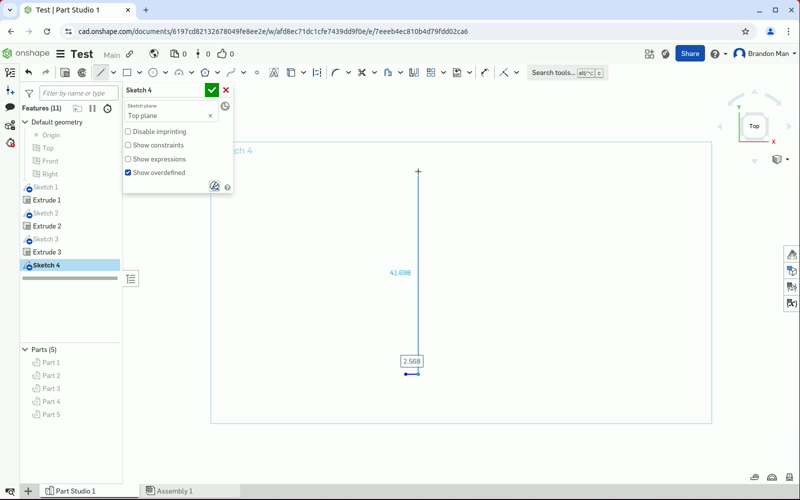
click(418, 171)
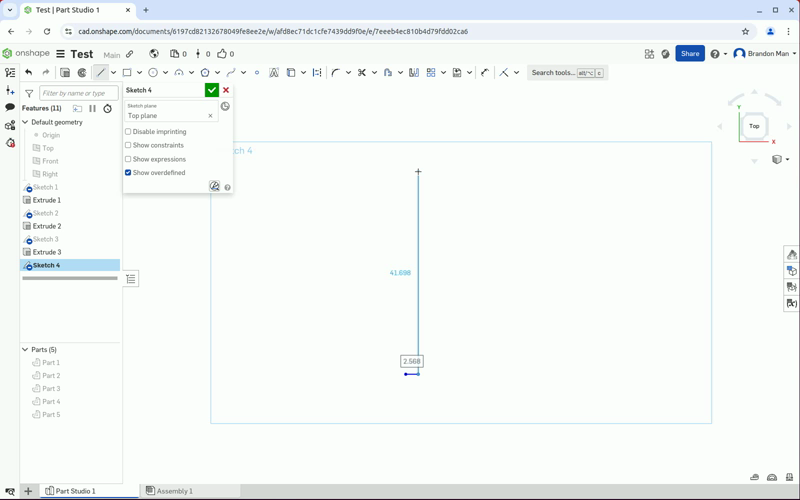
key_up(shift)
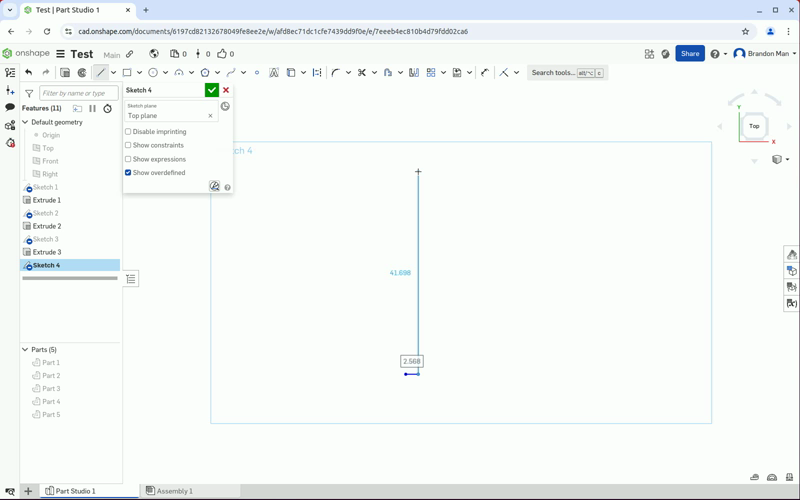
key_down(shift)
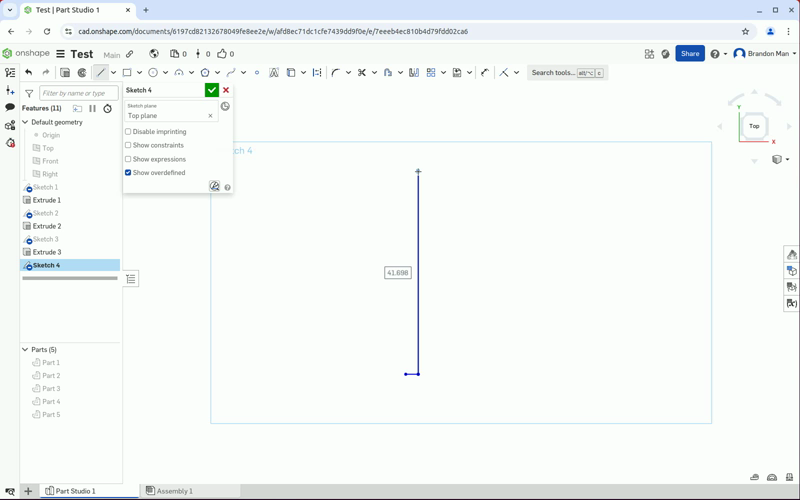
mouse_move(448, 171)
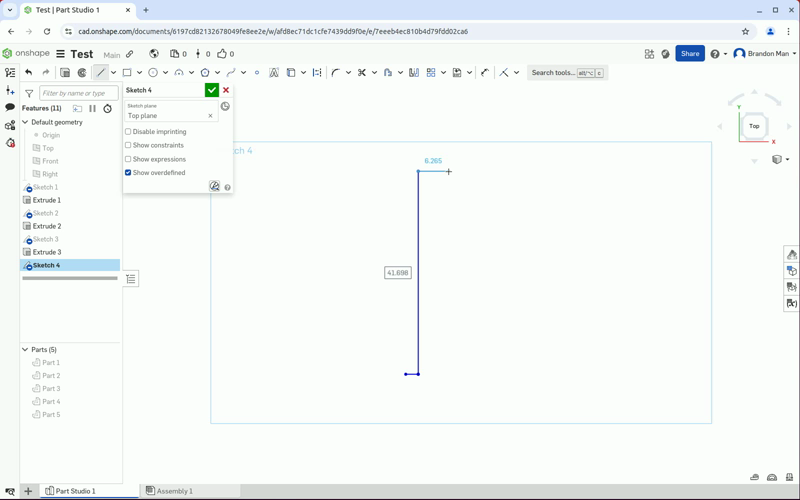
mouse_move(405, 171)
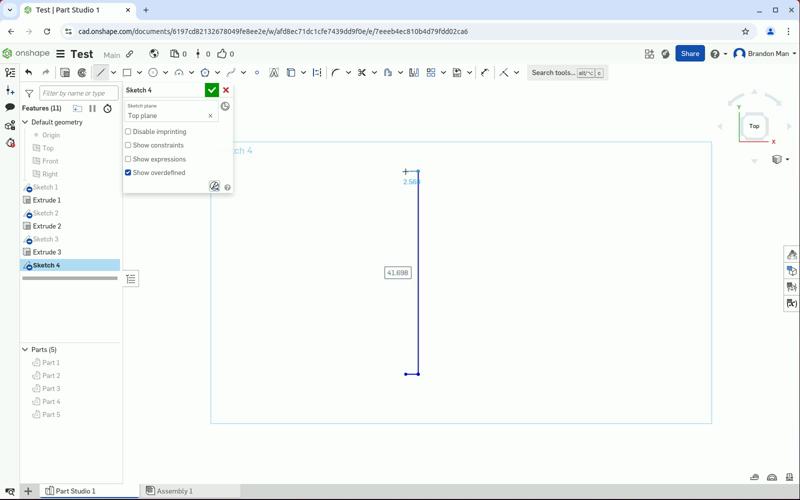
click(405, 171)
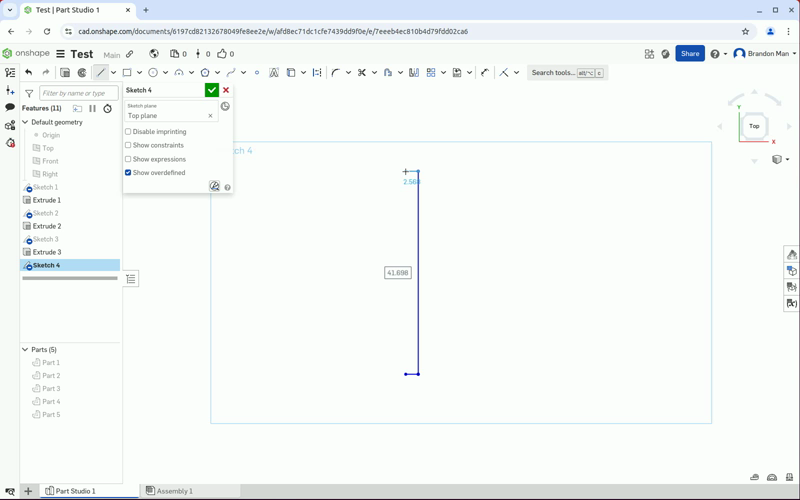
key_up(shift)
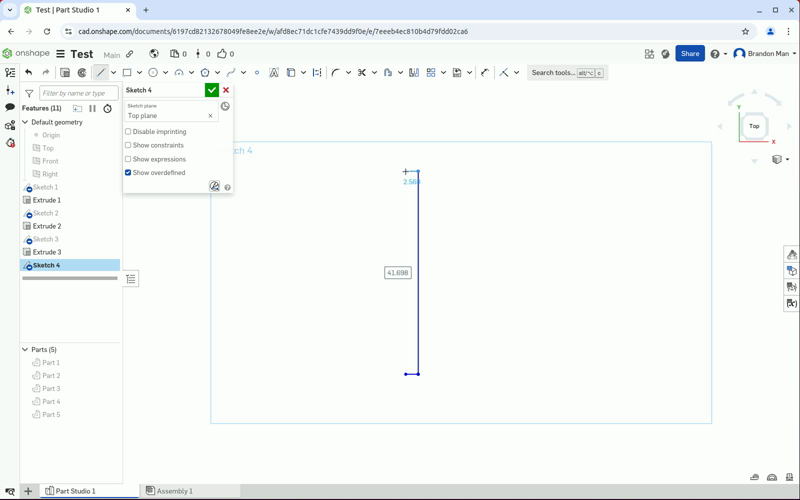
key_down(shift)
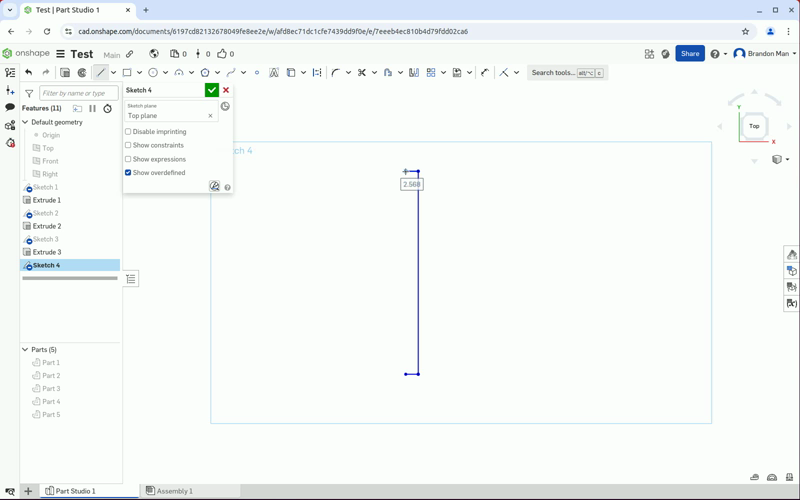
mouse_move(405, 374)
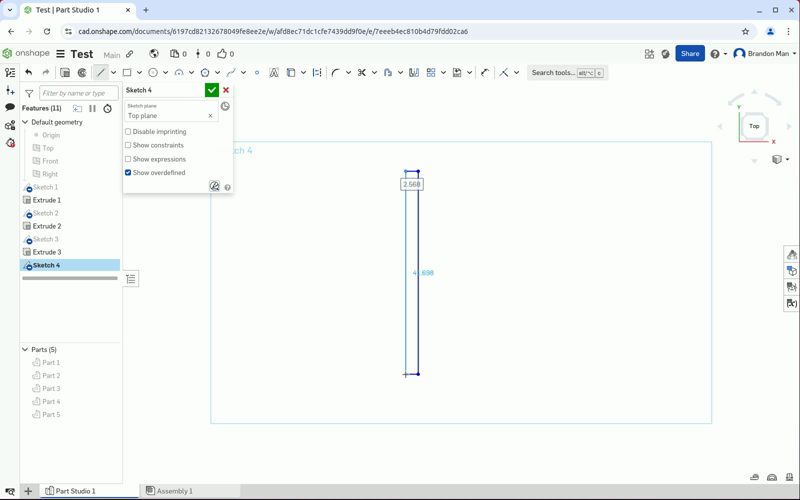
key_up(shift)
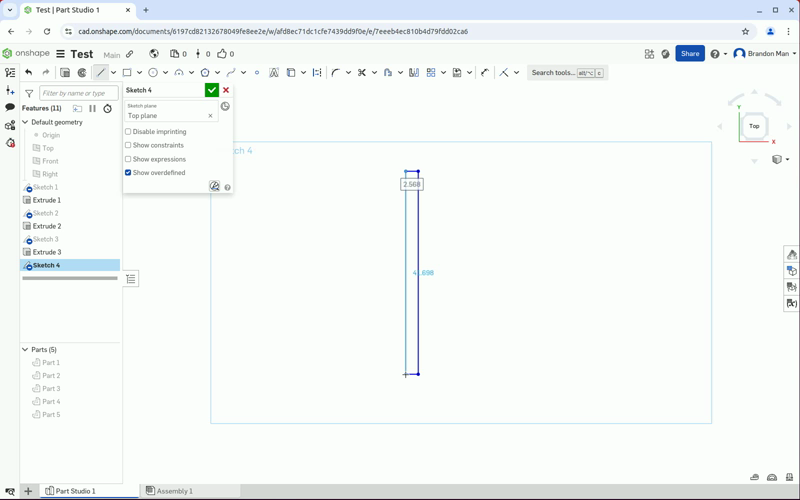
click(405, 374)
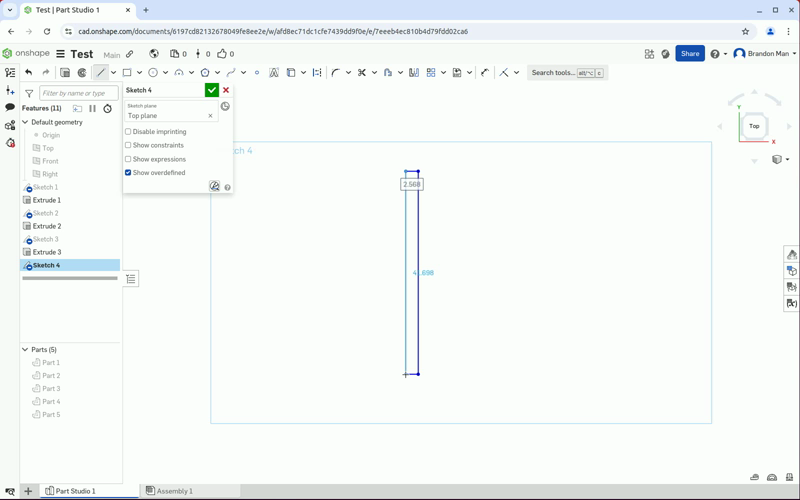
key(esc)
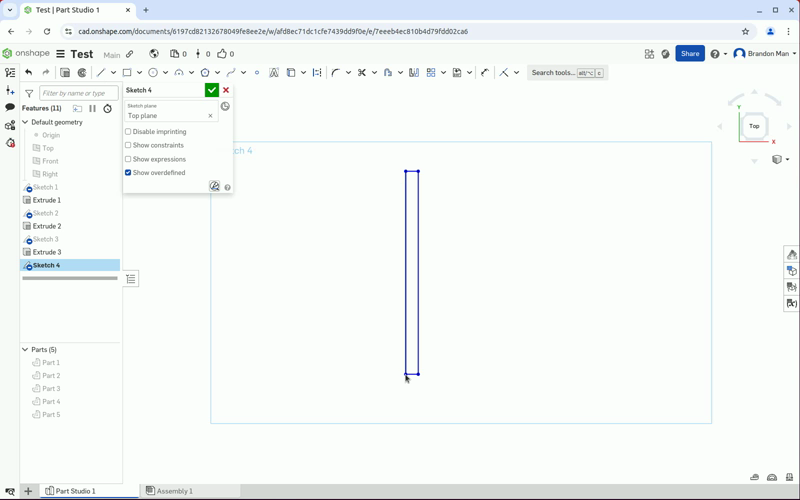
mouse_move(407, 345)
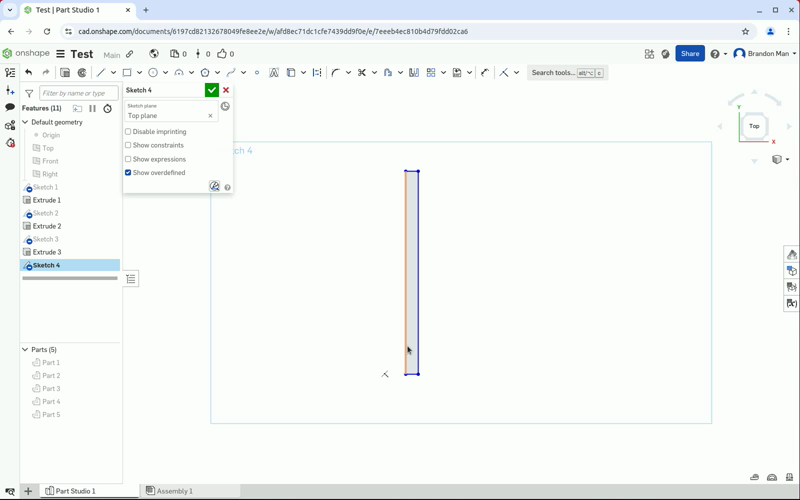
click(407, 345)
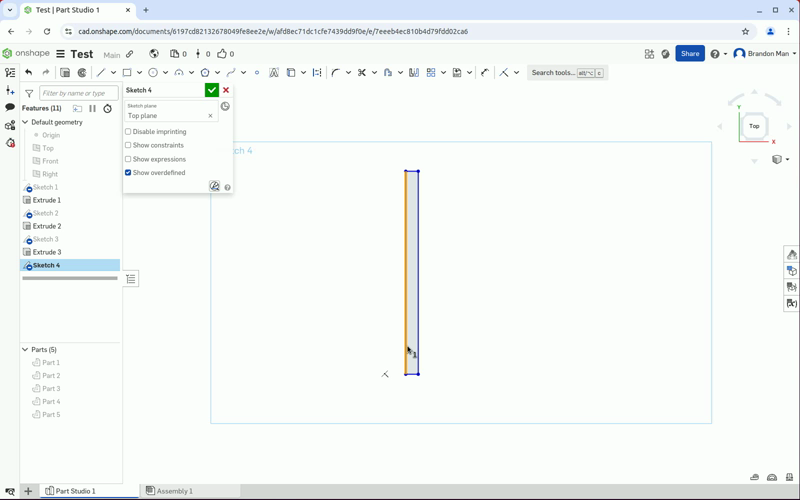
mouse_move(73, 352)
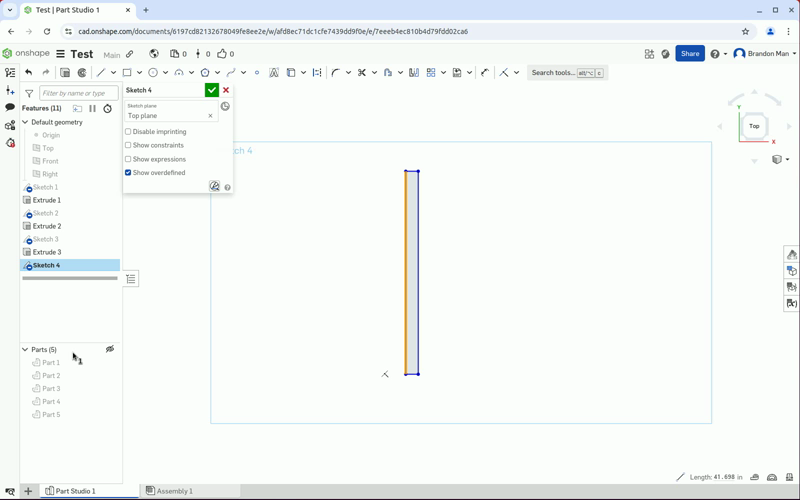
key(shift+y)
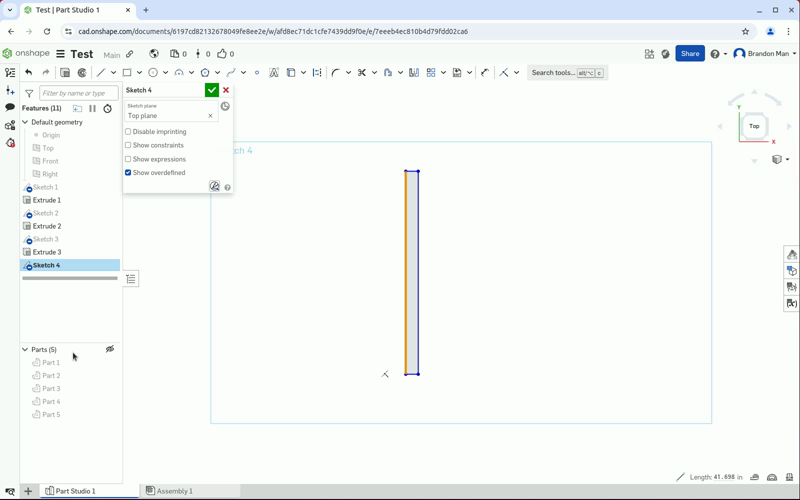
key(shift+e)
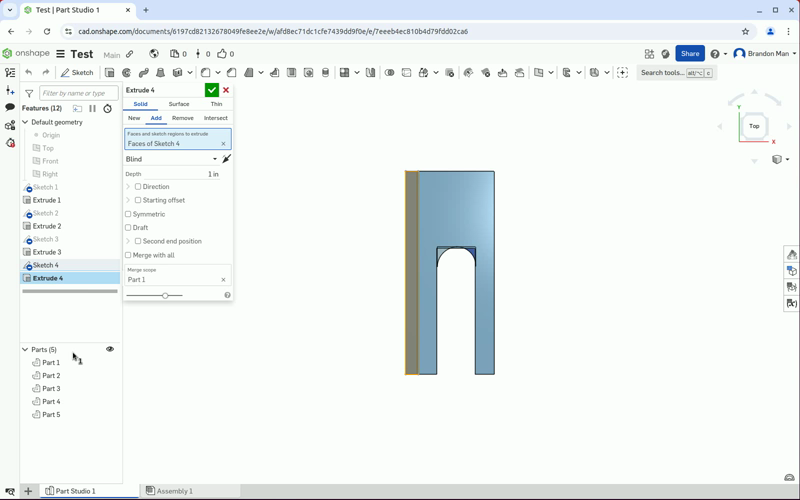
mouse_move(143, 106)
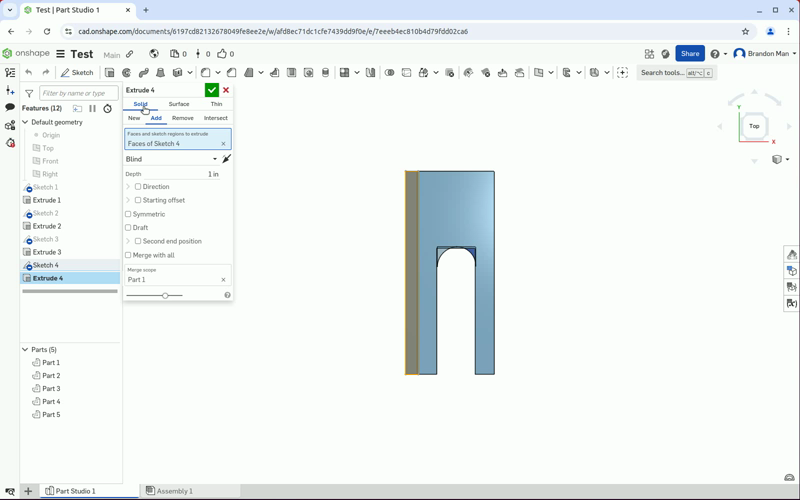
click(143, 106)
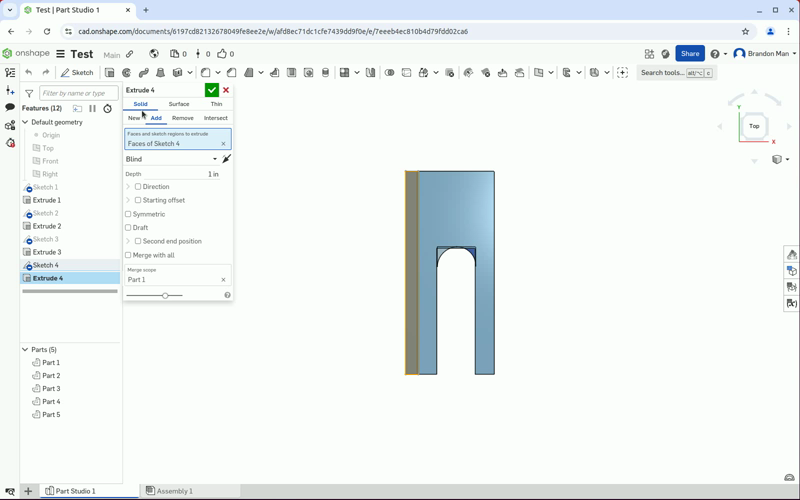
mouse_move(137, 120)
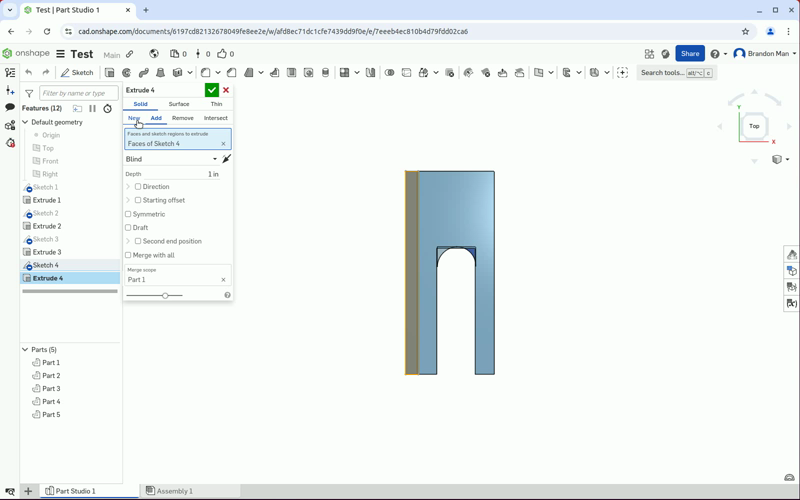
click(137, 120)
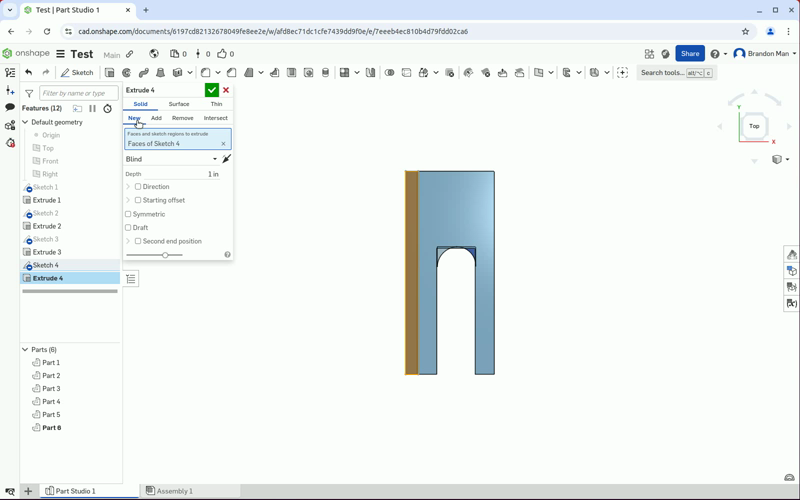
key(tab, 4)
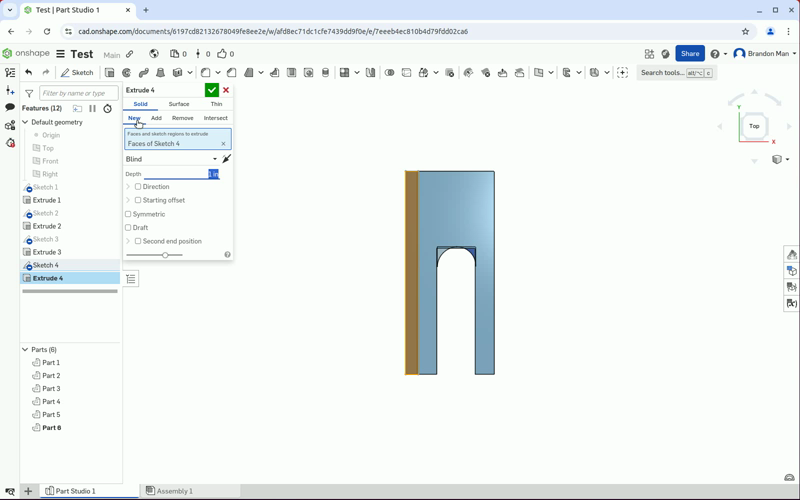
text(0.963)
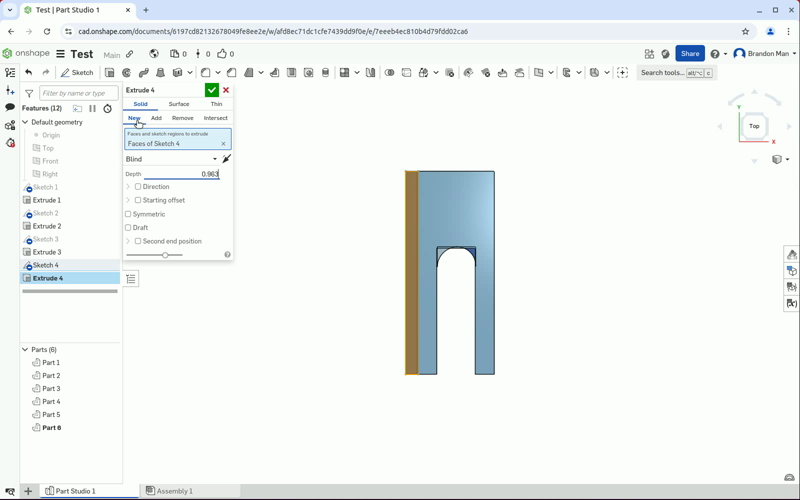
key(enter)
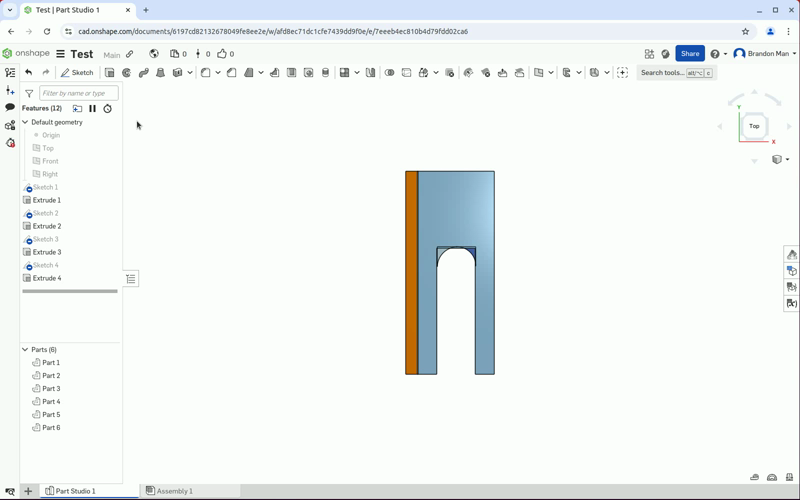
key(shift+h)
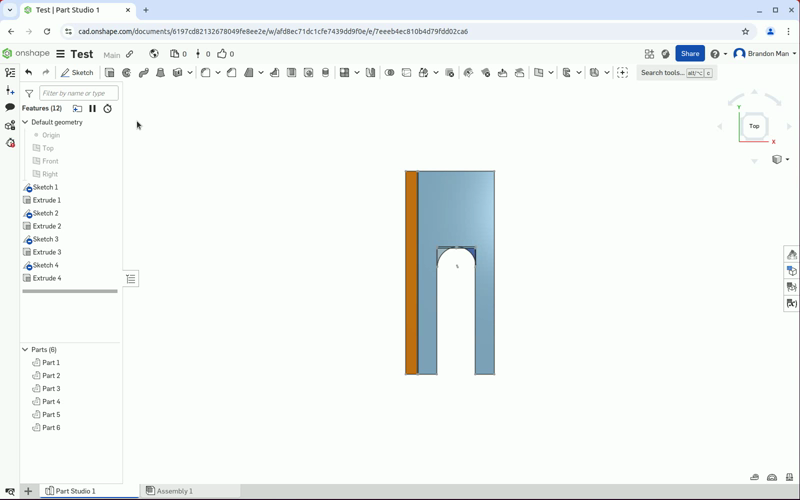
key(shift+h)
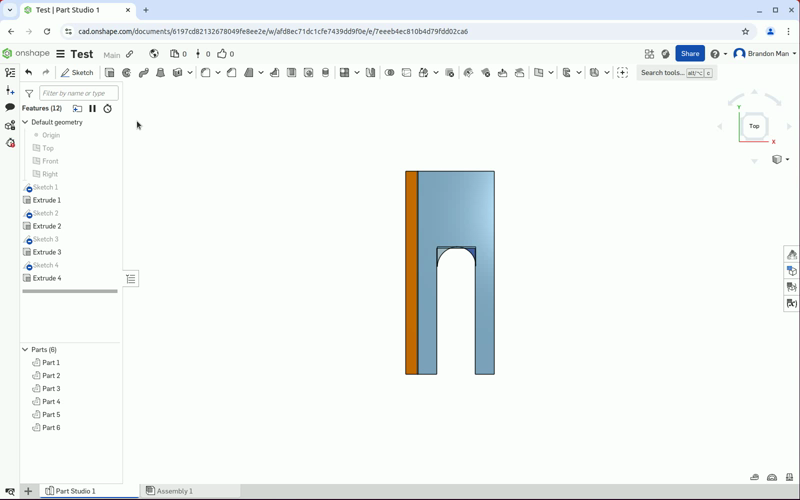
mouse_move(73, 189)
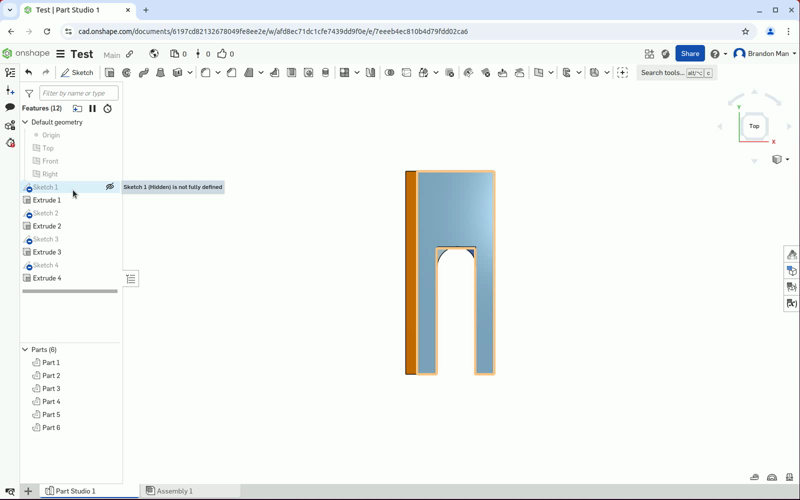
click(73, 189)
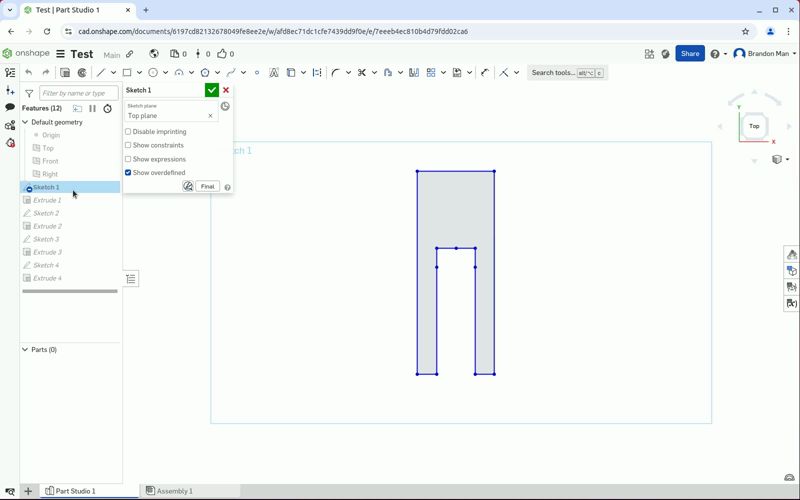
mouse_move(229, 92)
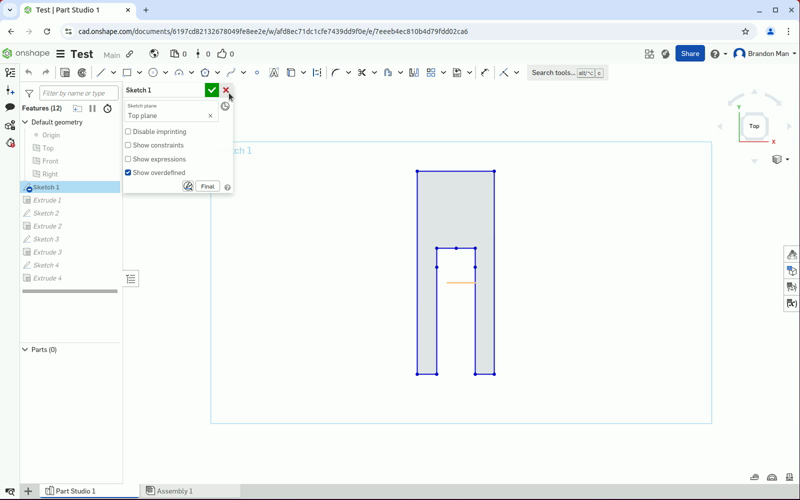
click(229, 92)
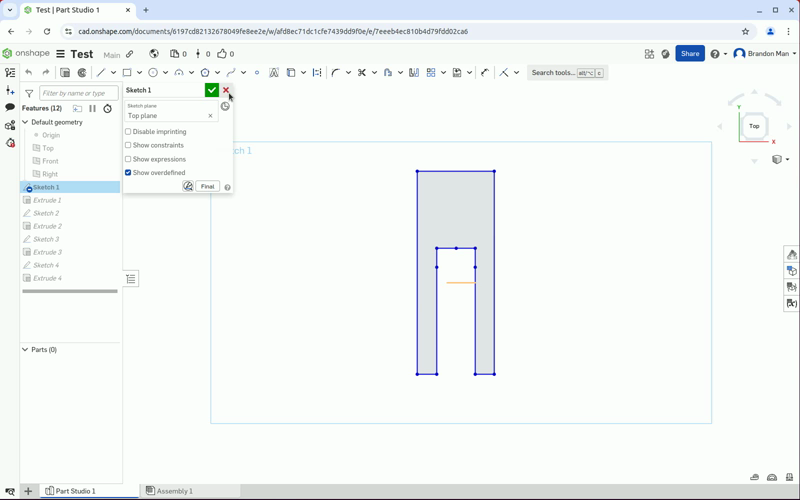
key(shift+s)
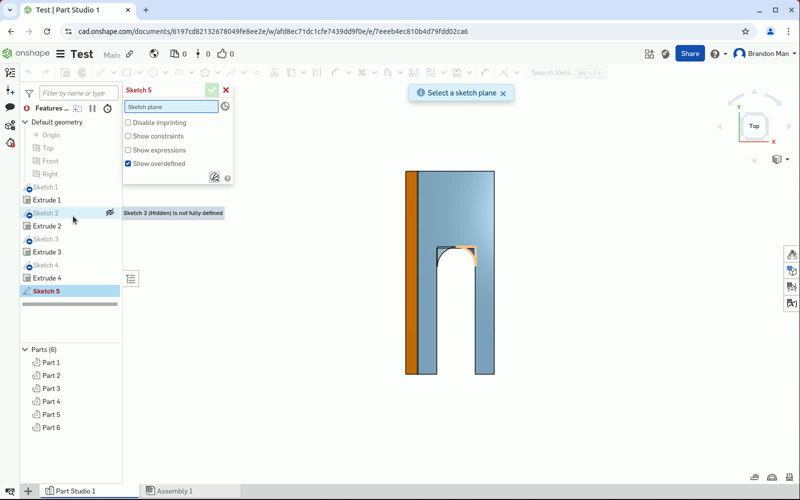
scroll(3)
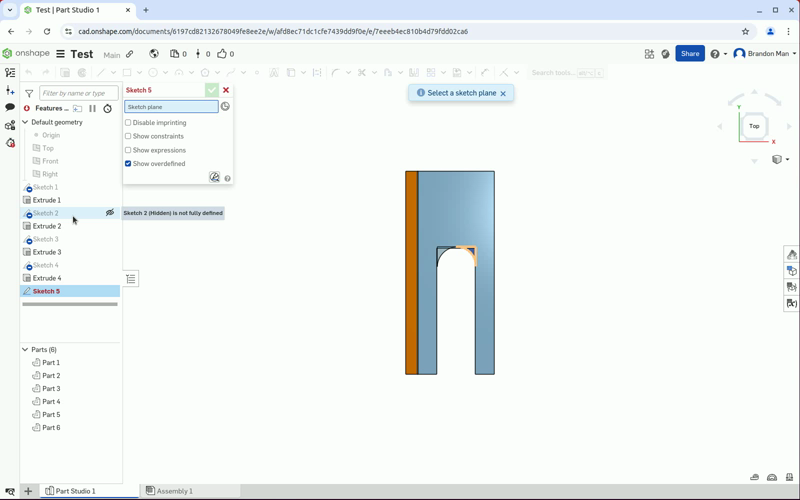
mouse_move(73, 150)
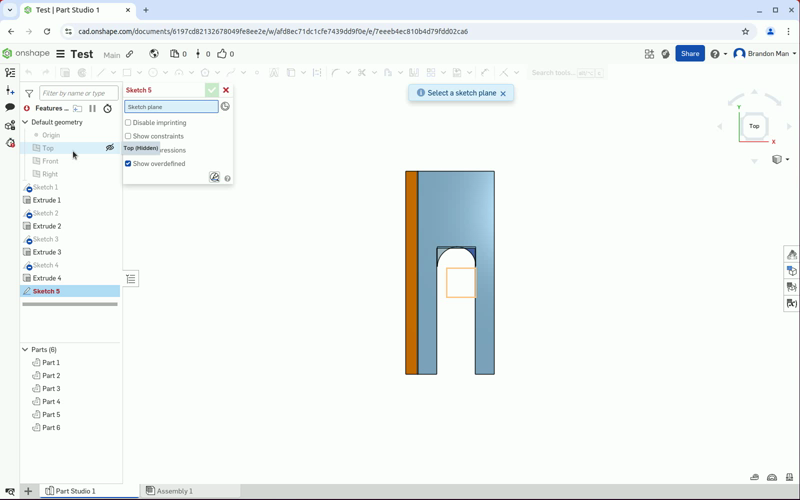
click(73, 150)
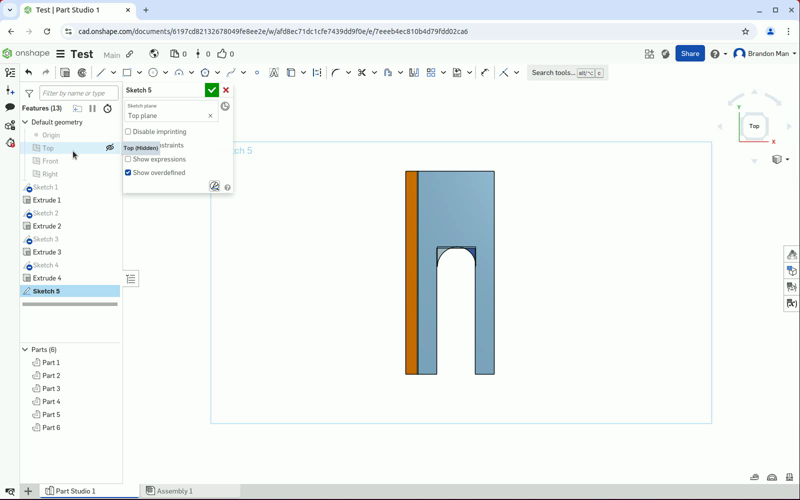
mouse_move(73, 352)
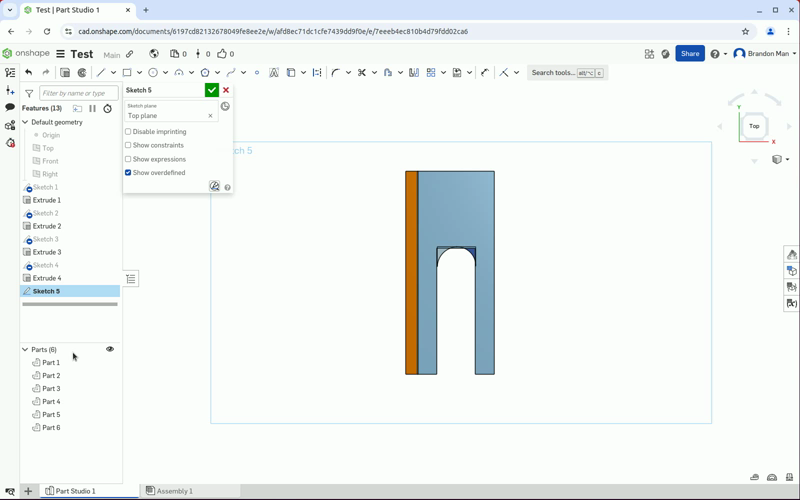
key(y)
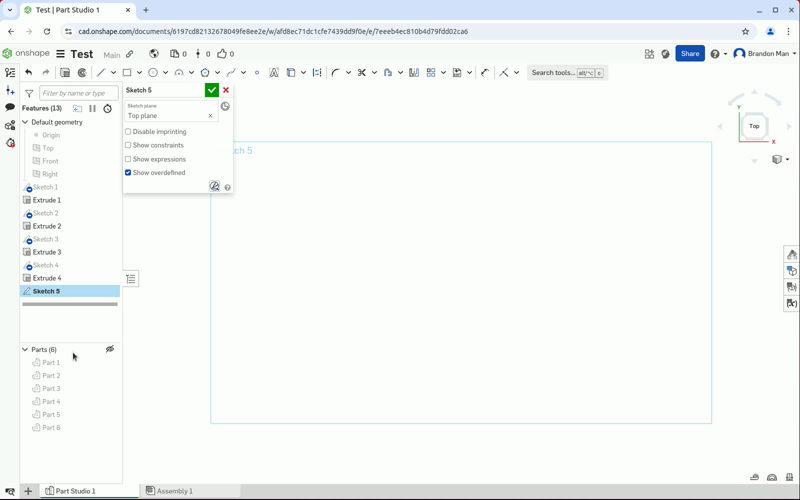
key(l)
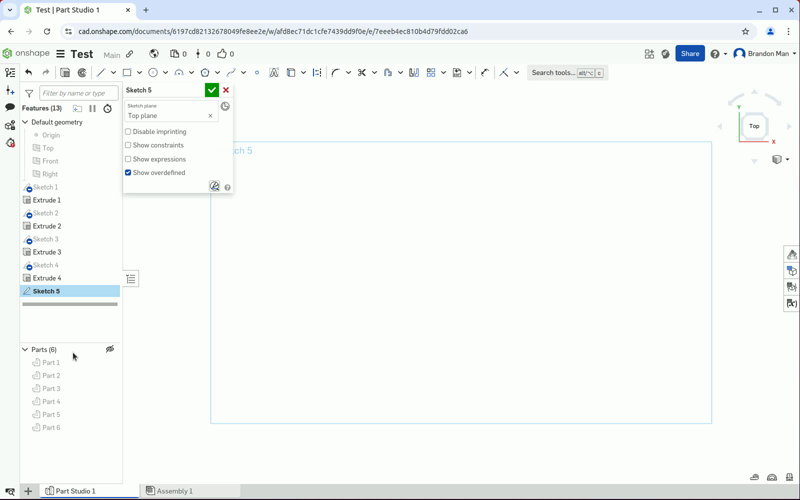
key_down(shift)
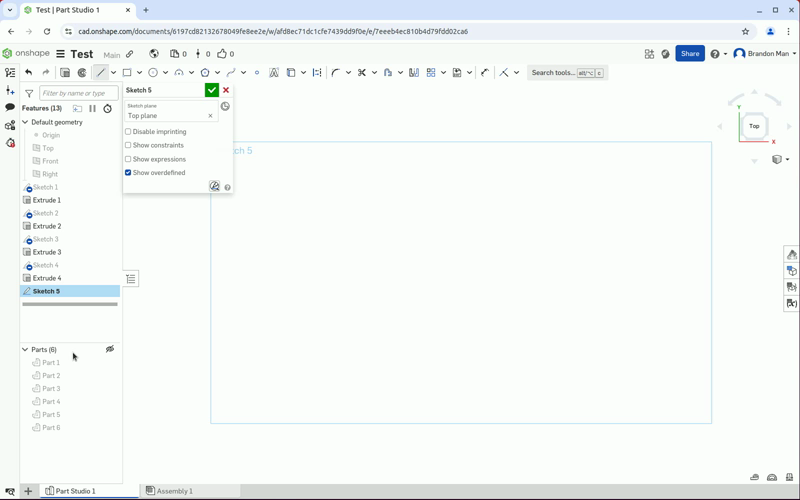
mouse_move(494, 374)
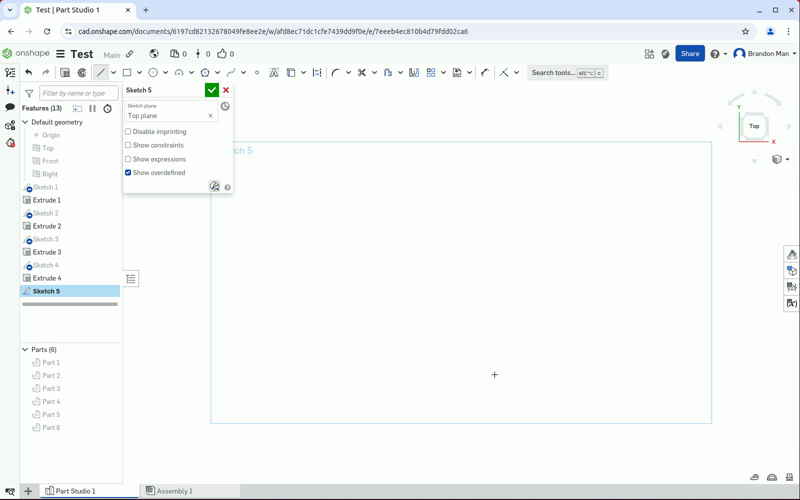
click(494, 374)
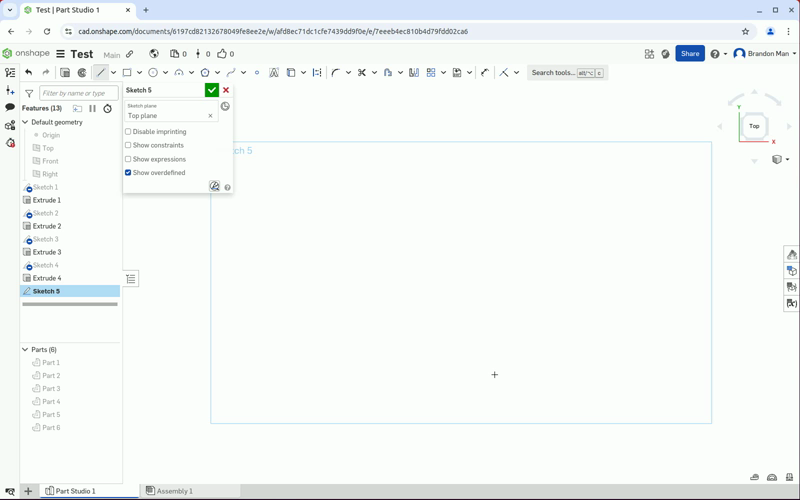
key_up(shift)
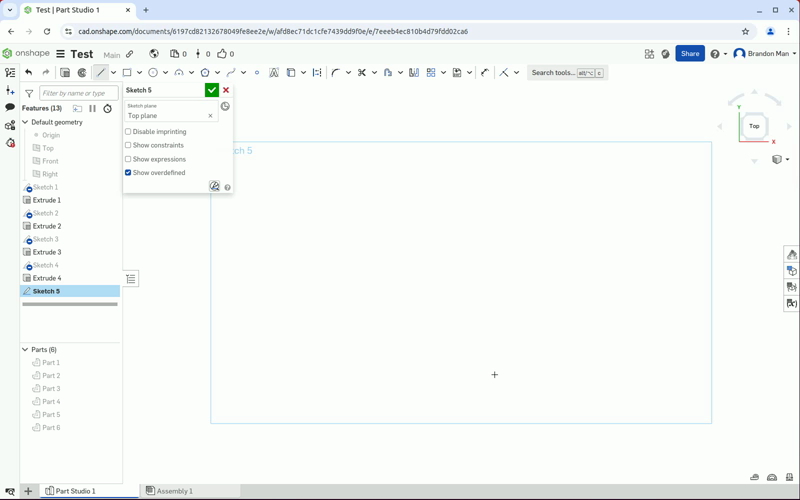
key_down(shift)
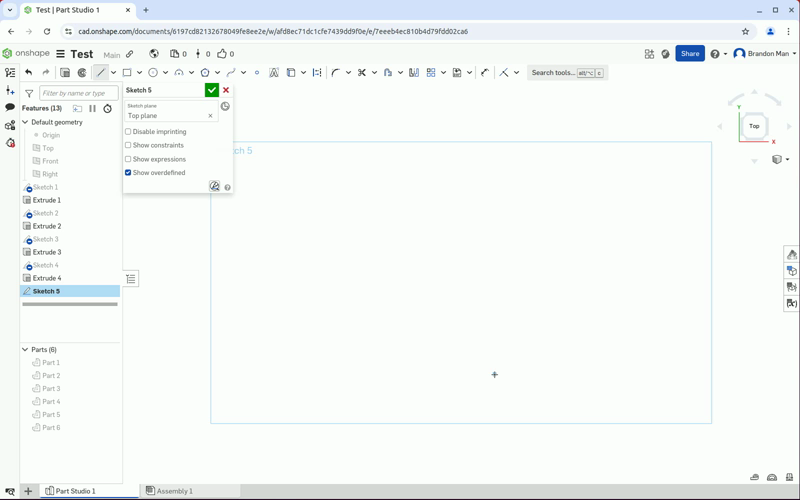
mouse_move(524, 374)
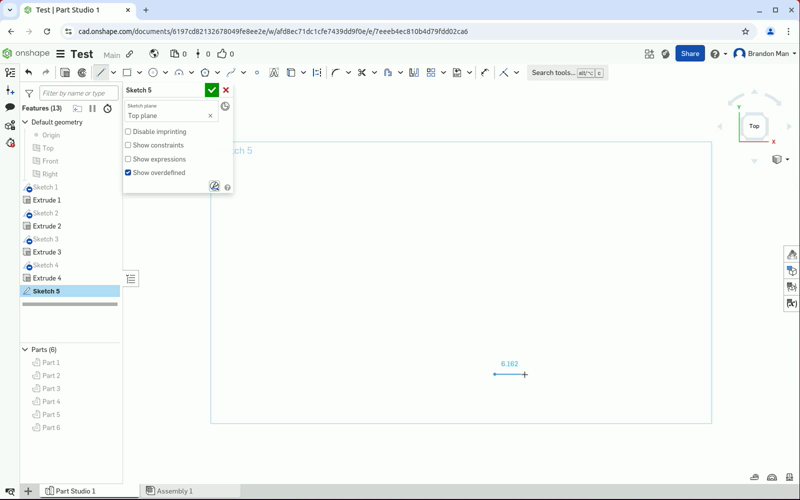
mouse_move(507, 374)
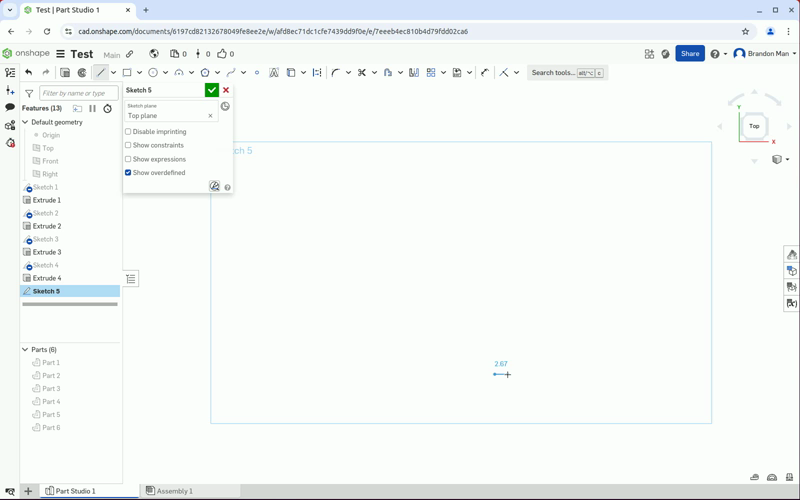
click(507, 374)
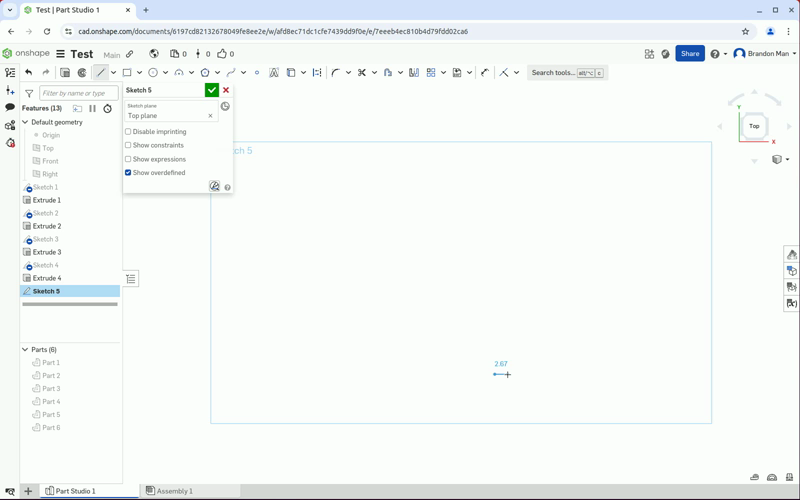
key_up(shift)
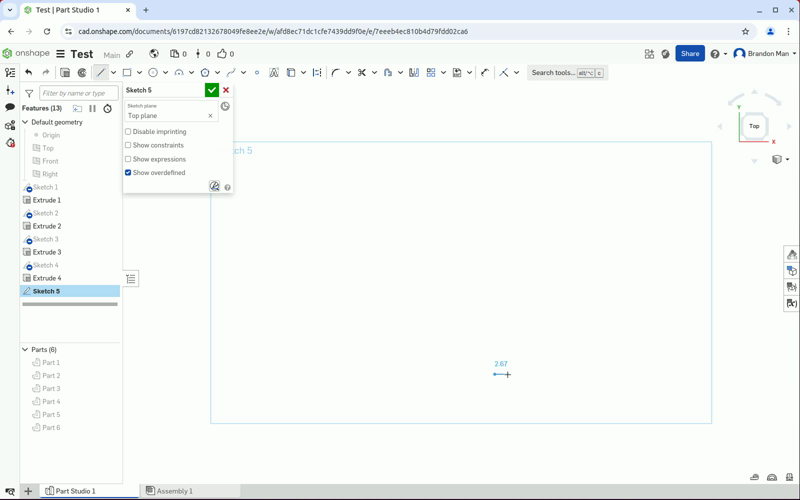
key_down(shift)
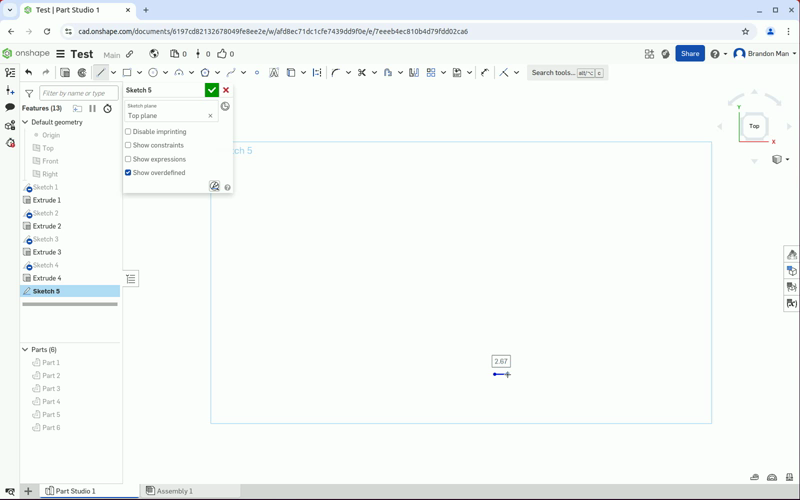
mouse_move(507, 171)
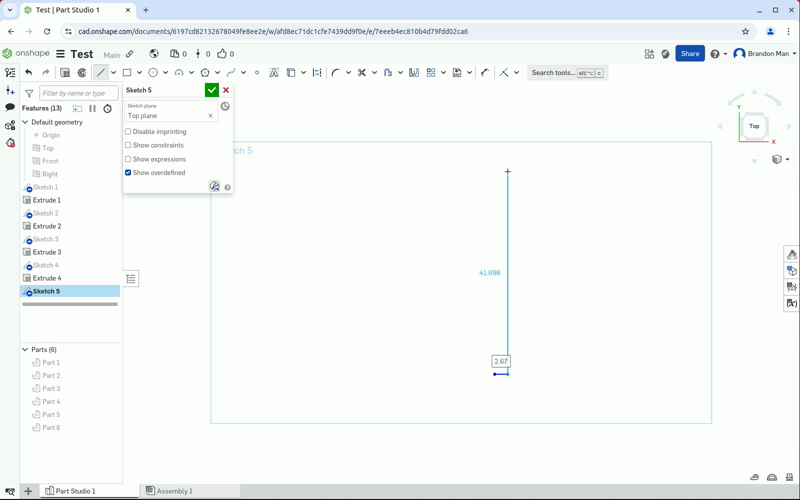
click(507, 171)
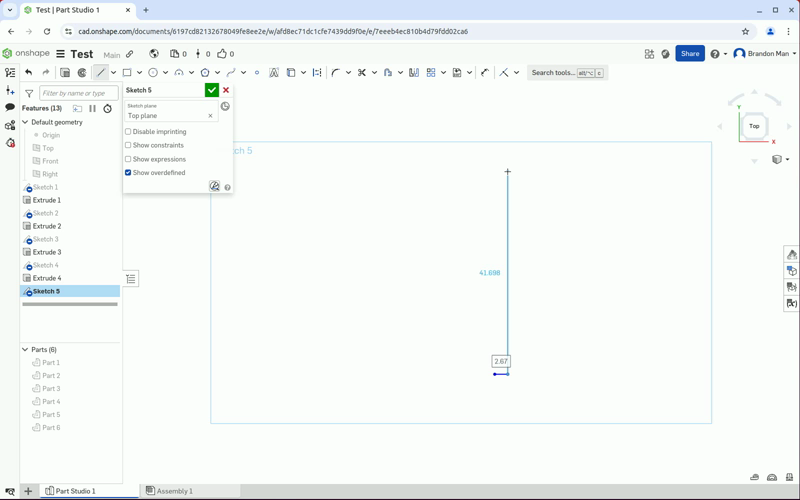
key_up(shift)
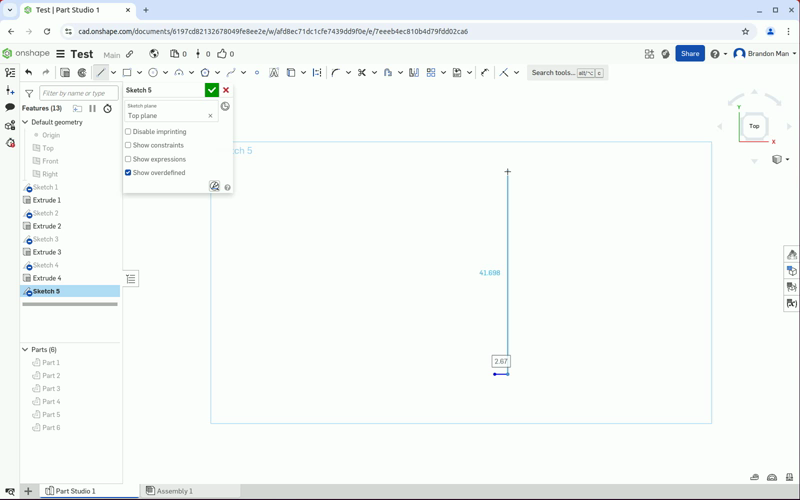
key_down(shift)
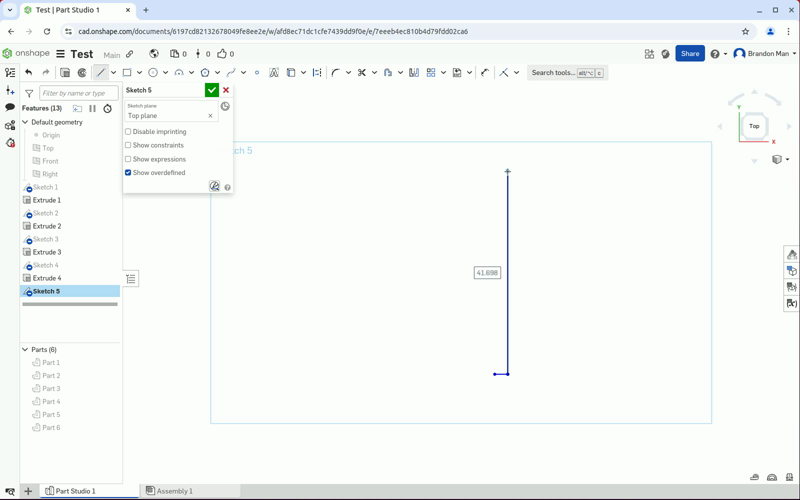
mouse_move(537, 171)
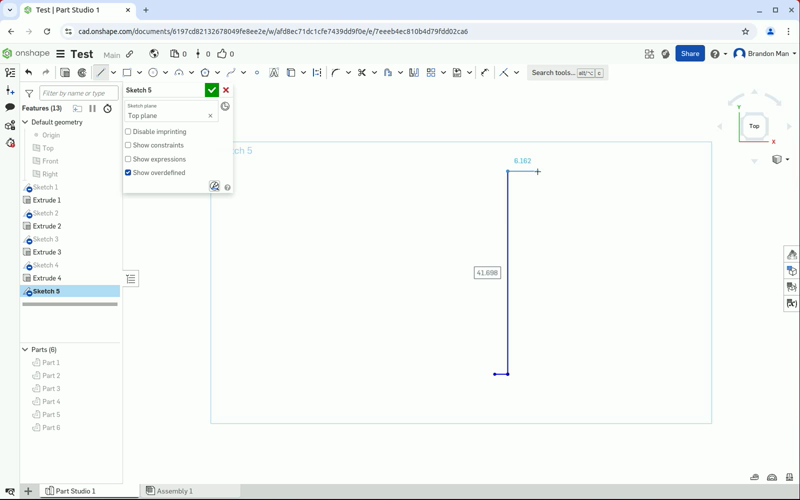
mouse_move(494, 171)
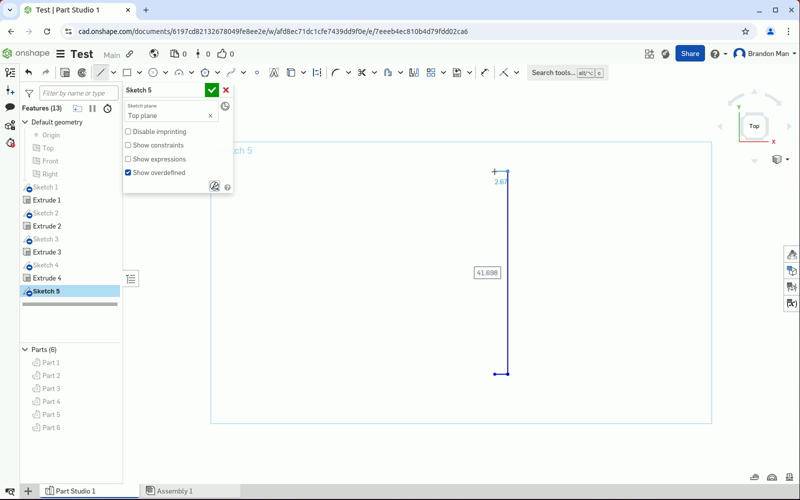
click(494, 171)
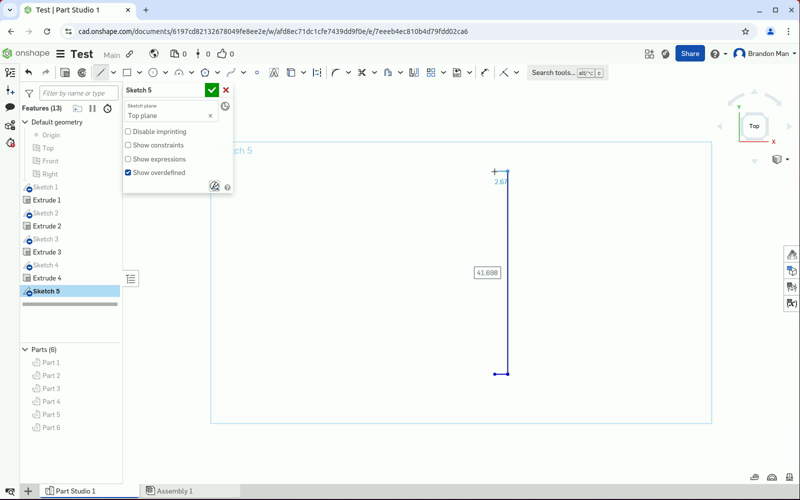
key_up(shift)
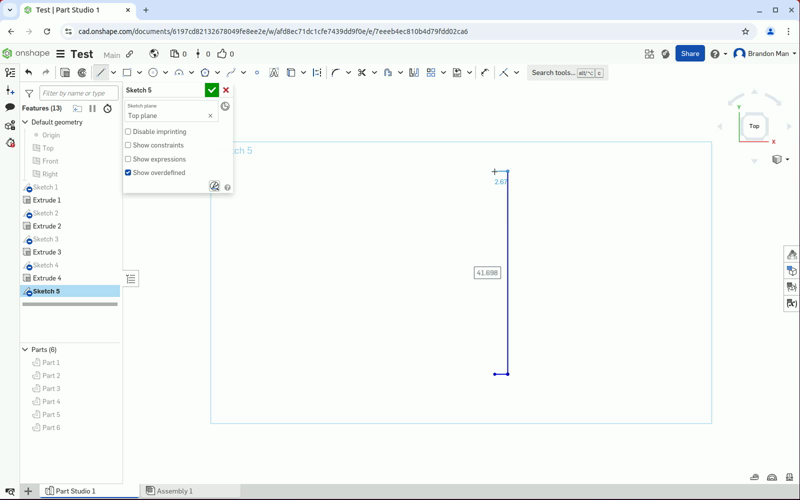
key_down(shift)
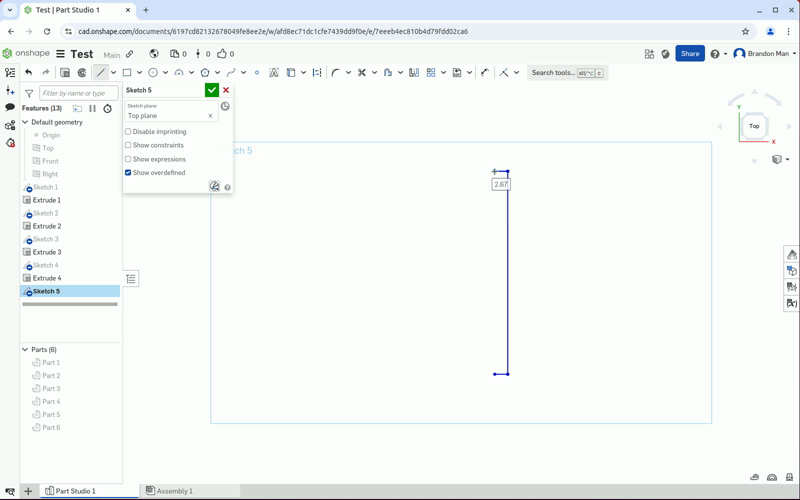
mouse_move(494, 374)
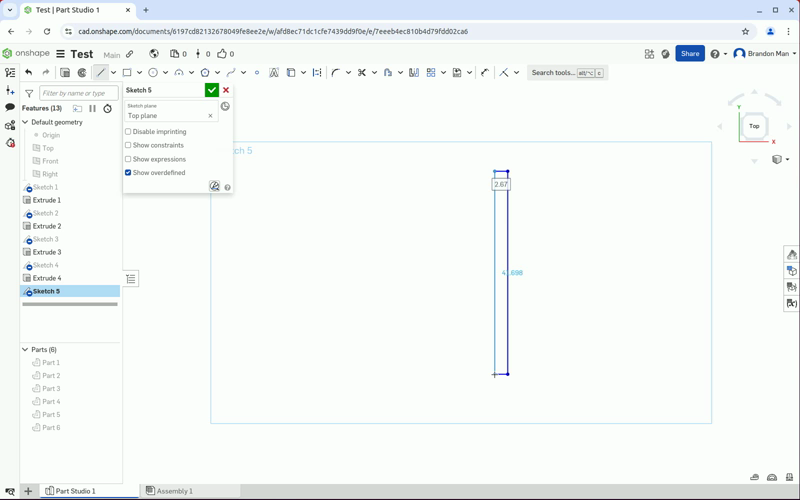
key_up(shift)
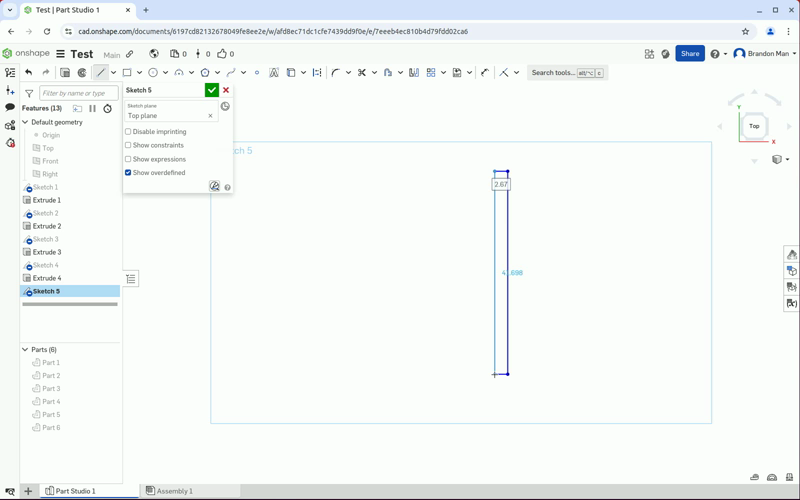
click(494, 374)
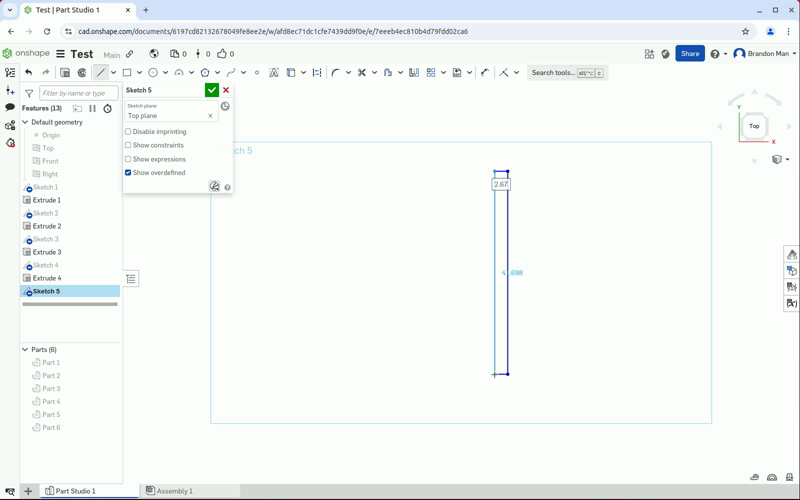
key(esc)
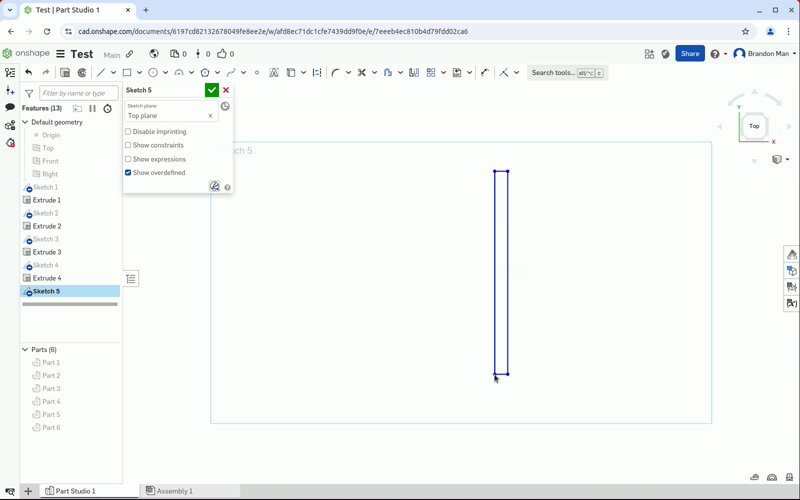
mouse_move(504, 318)
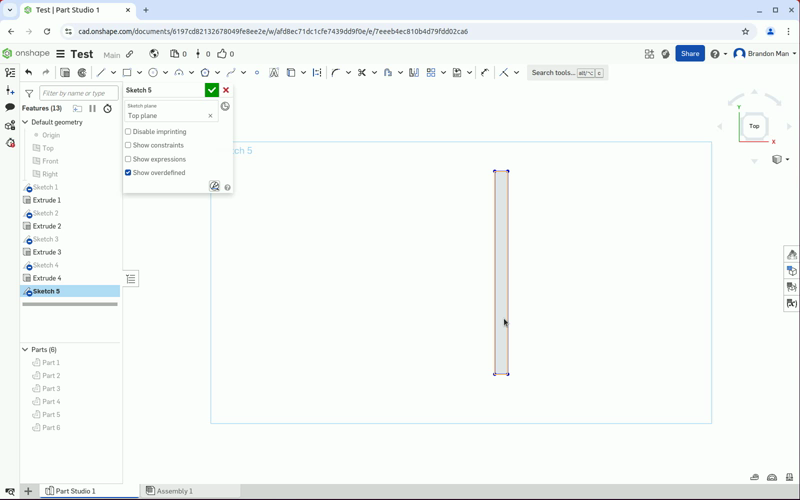
click(504, 318)
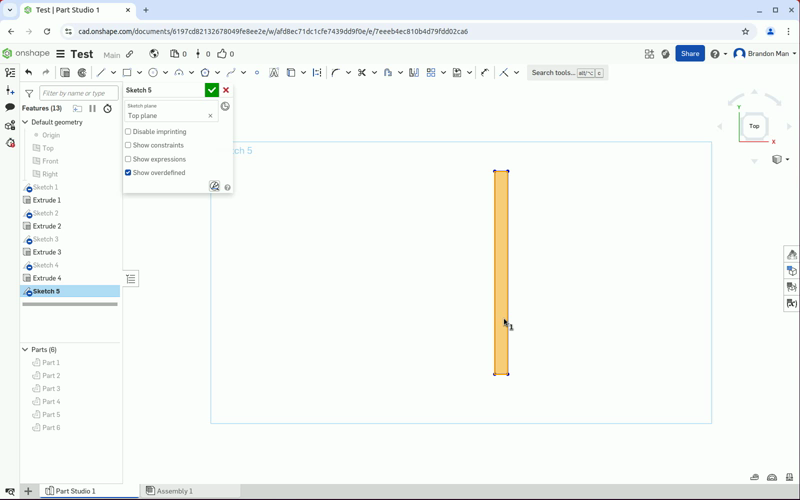
mouse_move(73, 352)
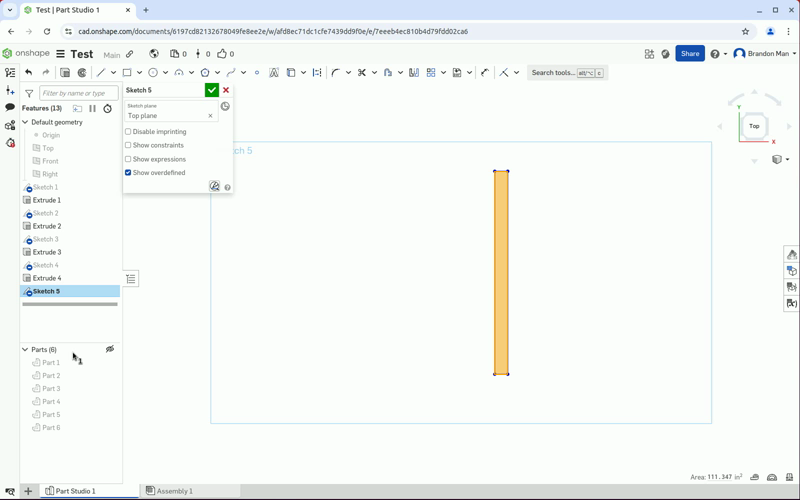
key(shift+y)
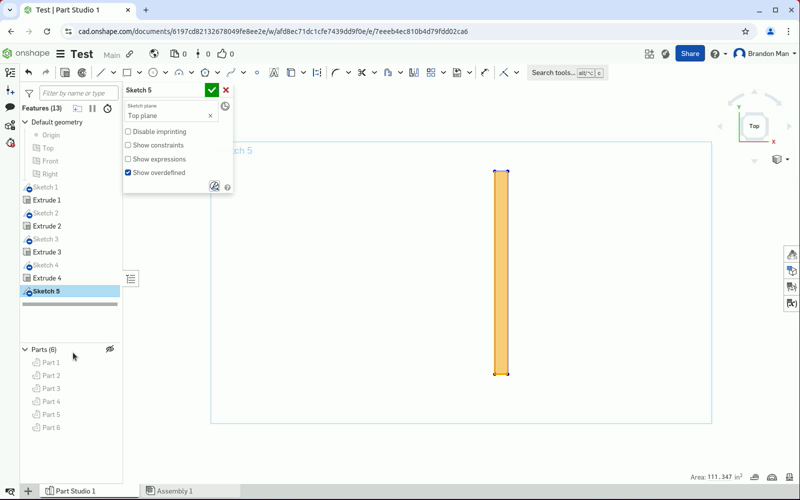
key(shift+e)
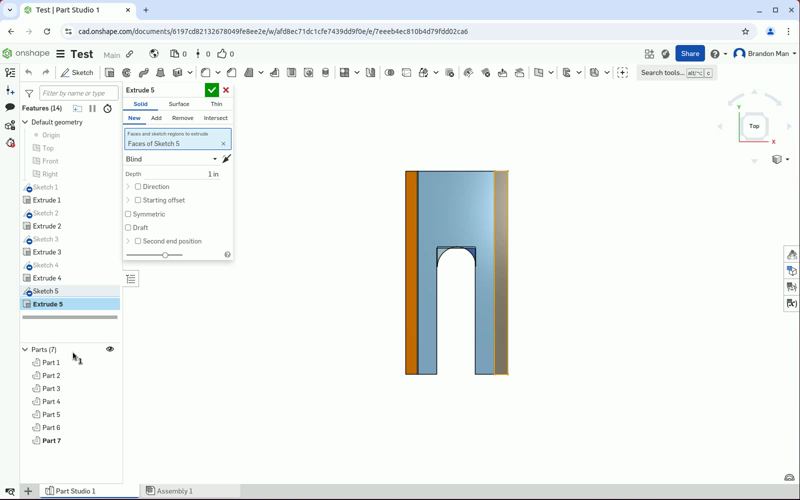
mouse_move(143, 106)
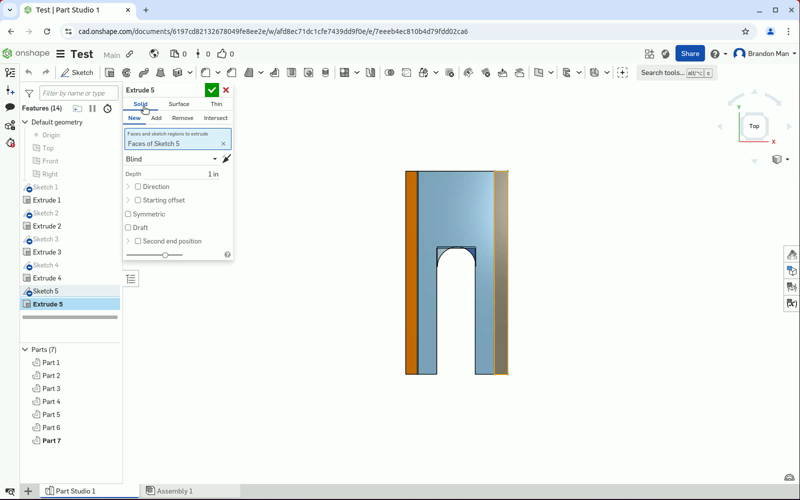
click(143, 106)
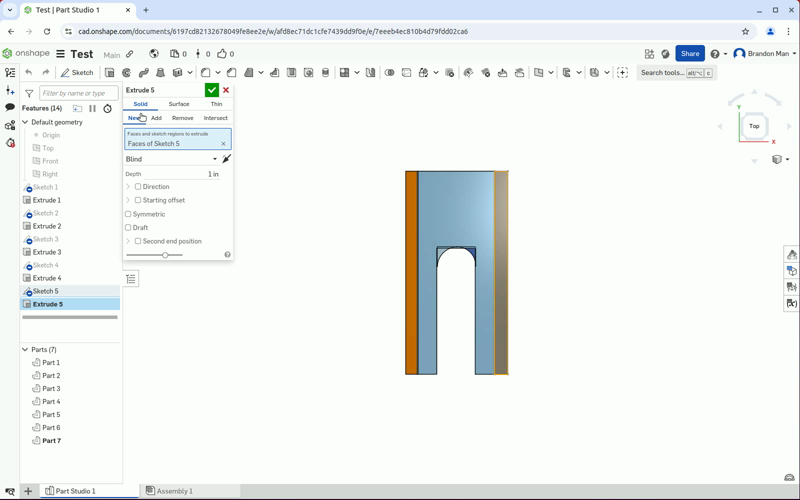
mouse_move(137, 120)
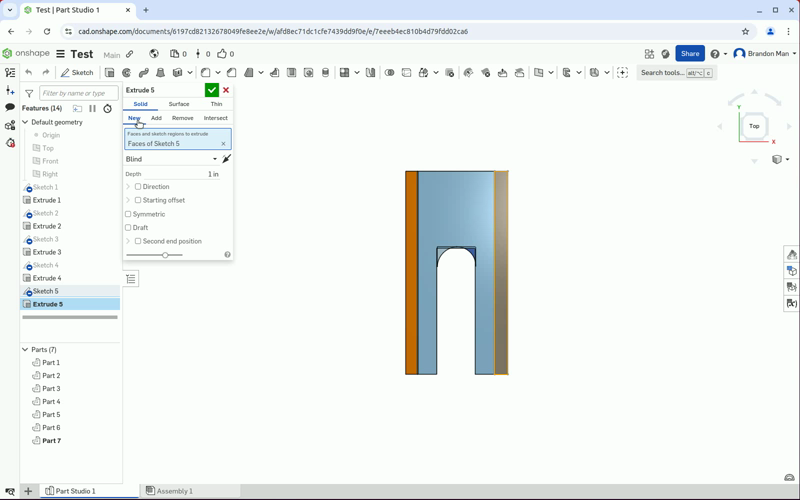
click(137, 120)
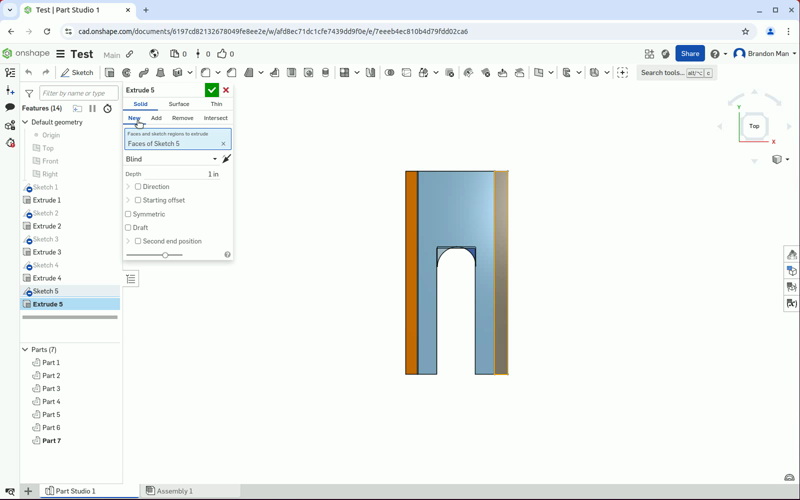
key(tab, 4)
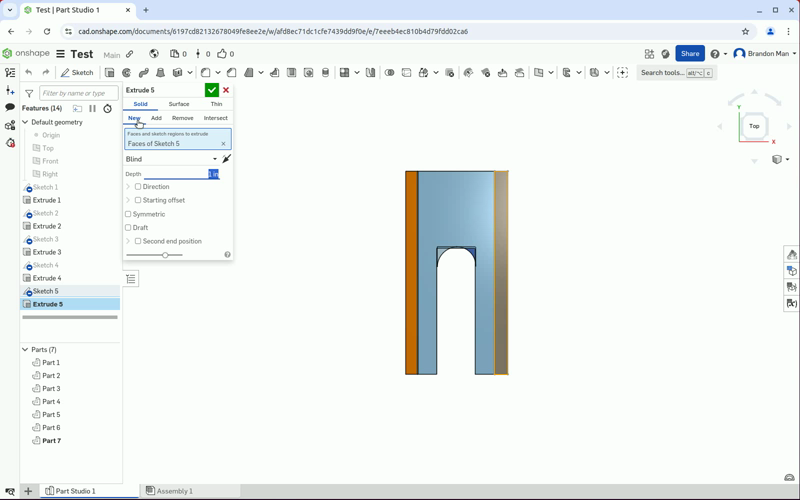
text(0.963)
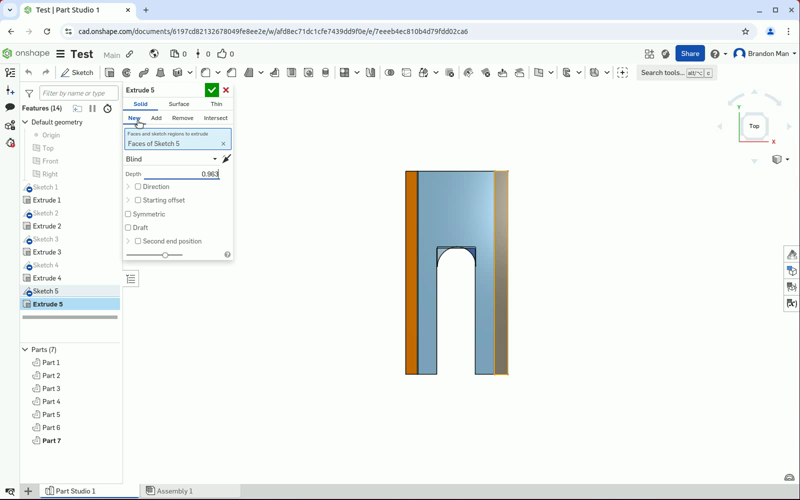
key(enter)
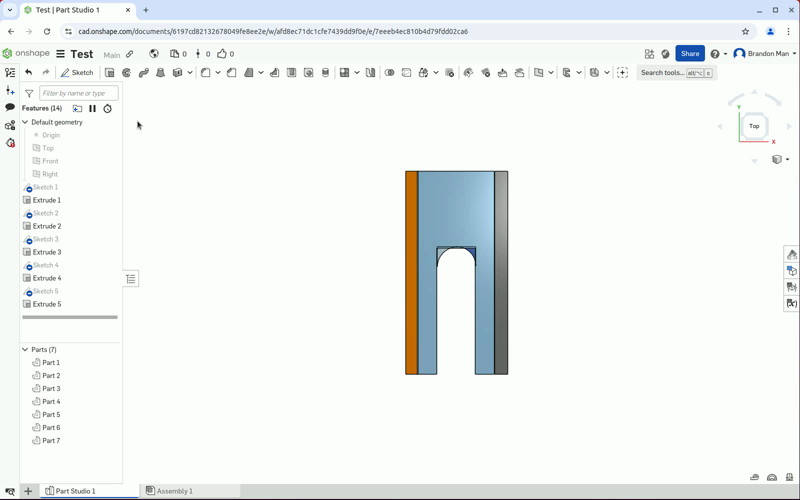
key(shift+h)
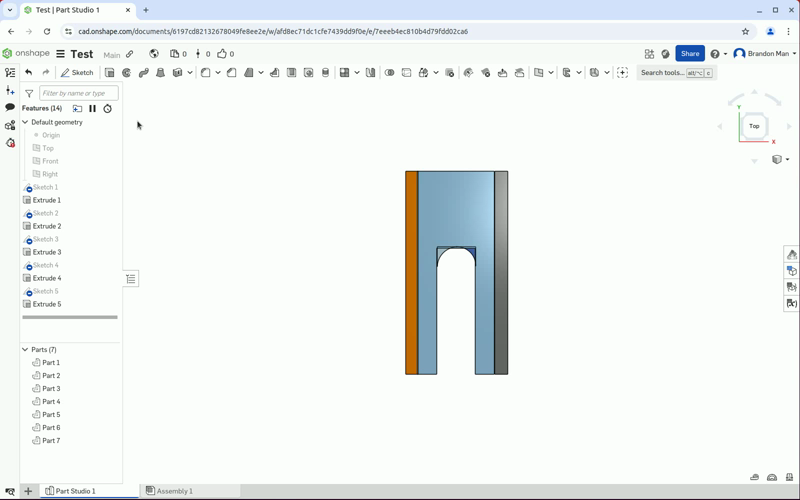
key(shift+h)
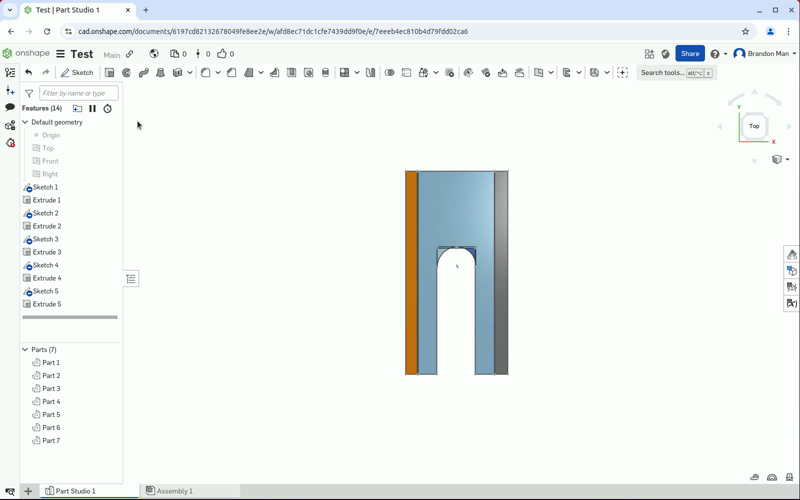
key(shift+7)
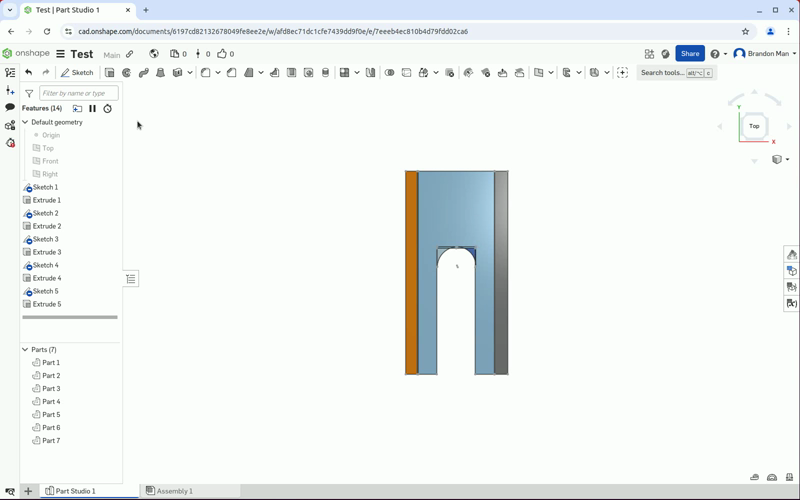
key(up, 3)
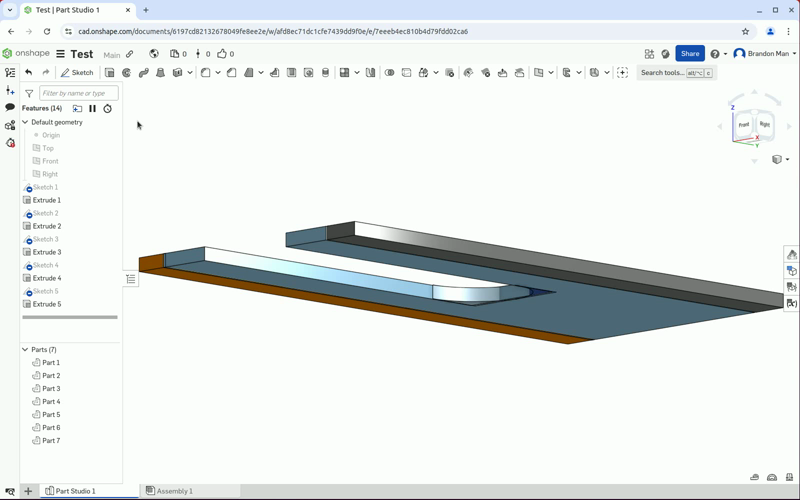
key(left, 3)
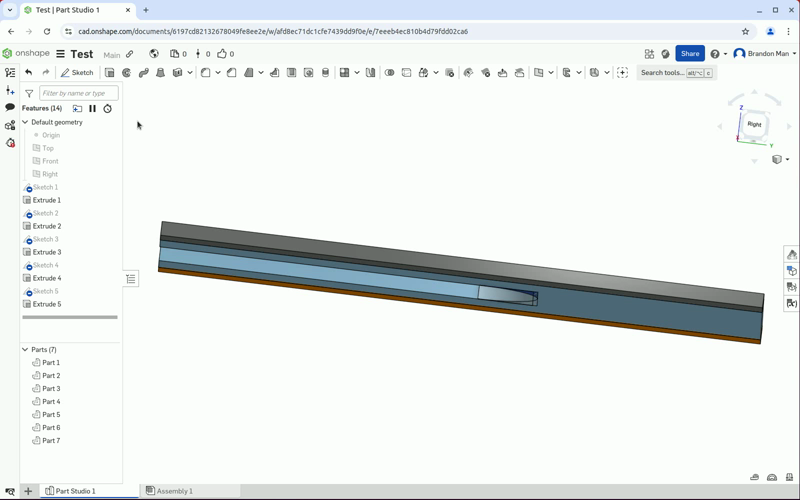
key(right, 3)
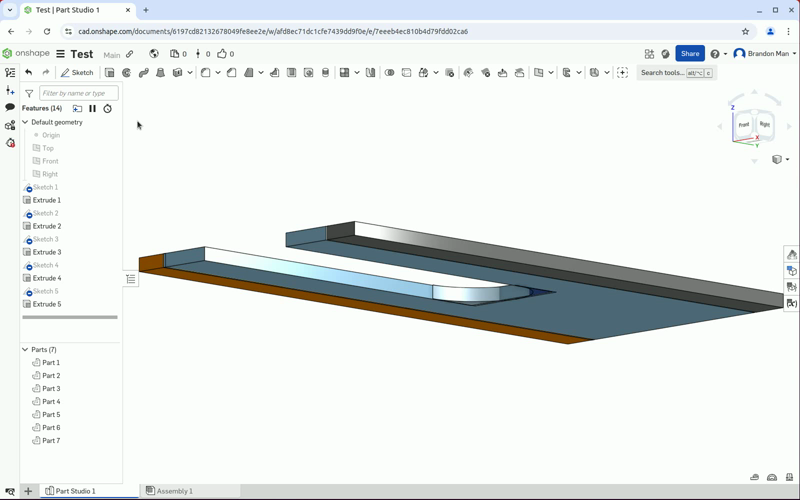
key(down, 3)
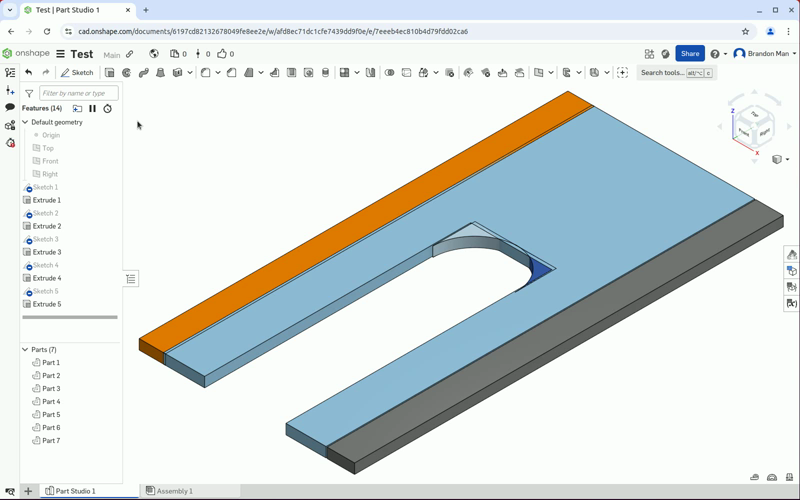
mouse_move(73, 189)
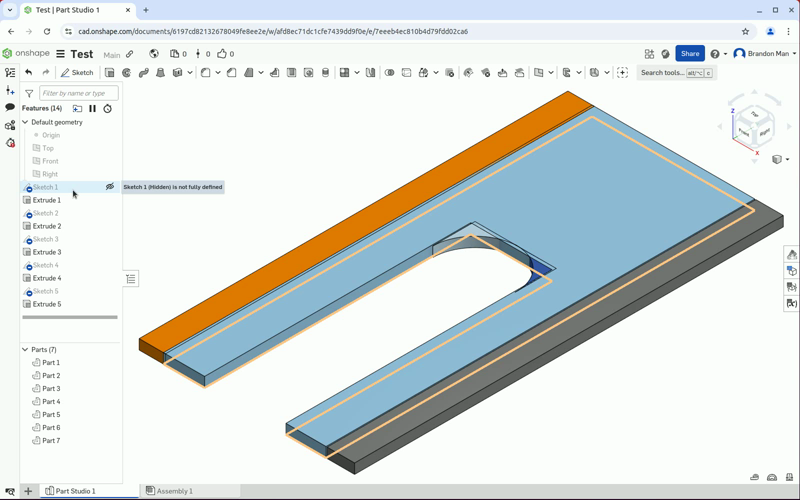
click(73, 189)